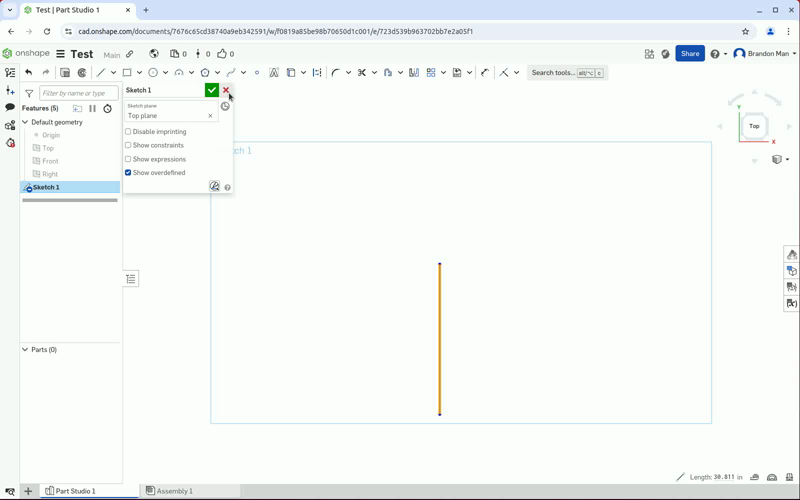
key(shift+h)
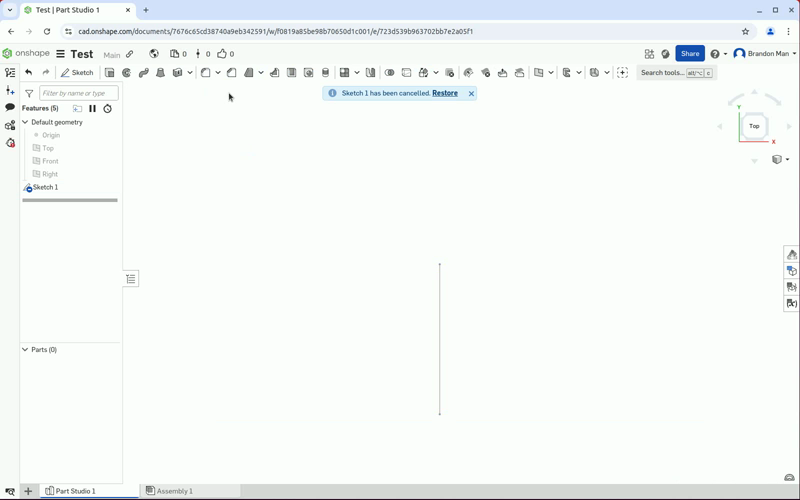
key(shift+s)
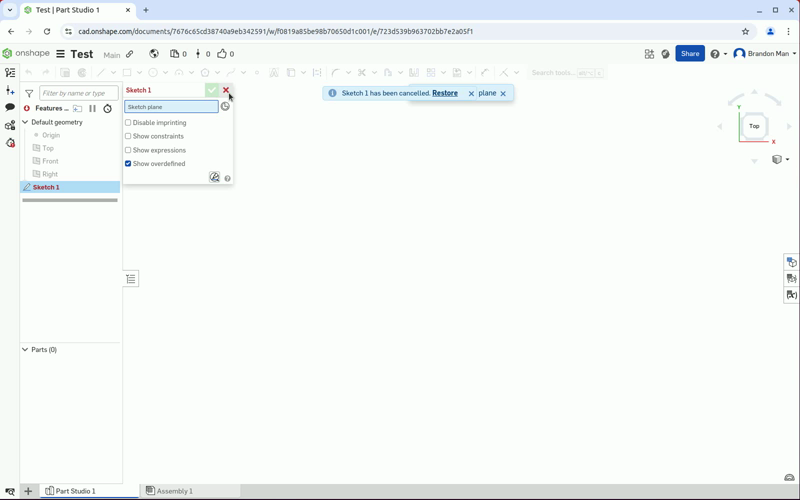
mouse_move(73, 150)
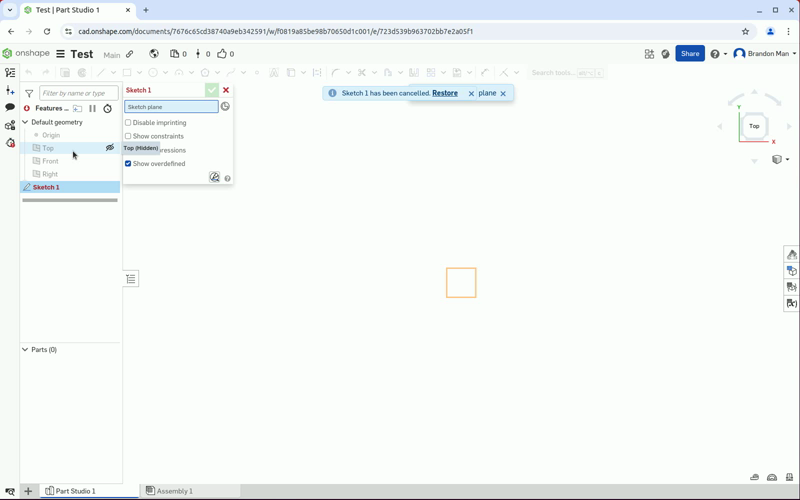
click(73, 150)
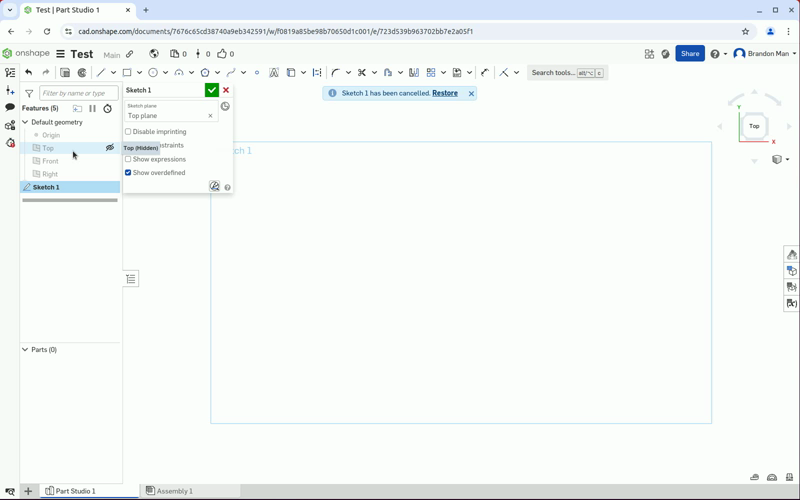
mouse_move(73, 352)
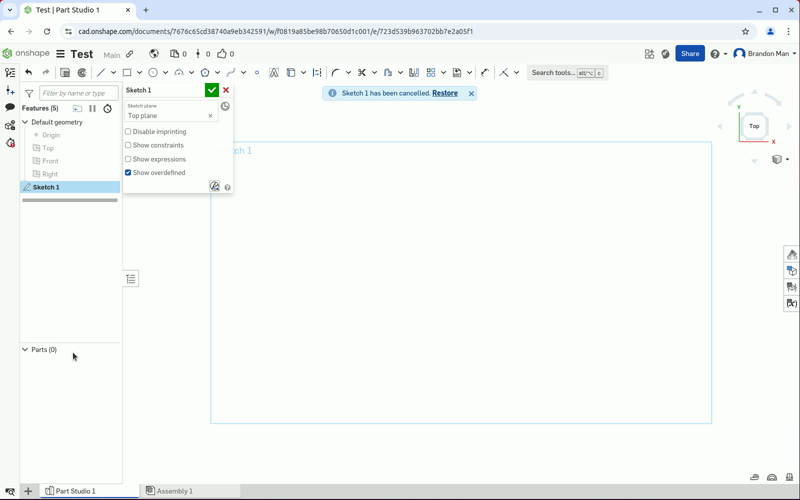
key(y)
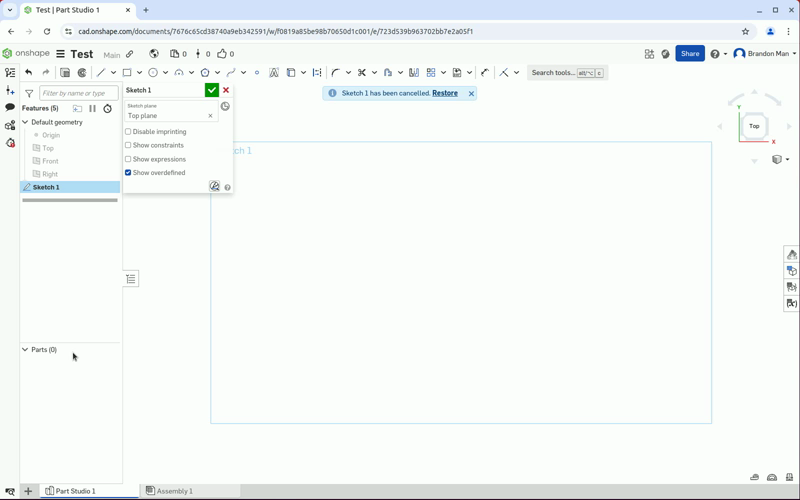
key(c)
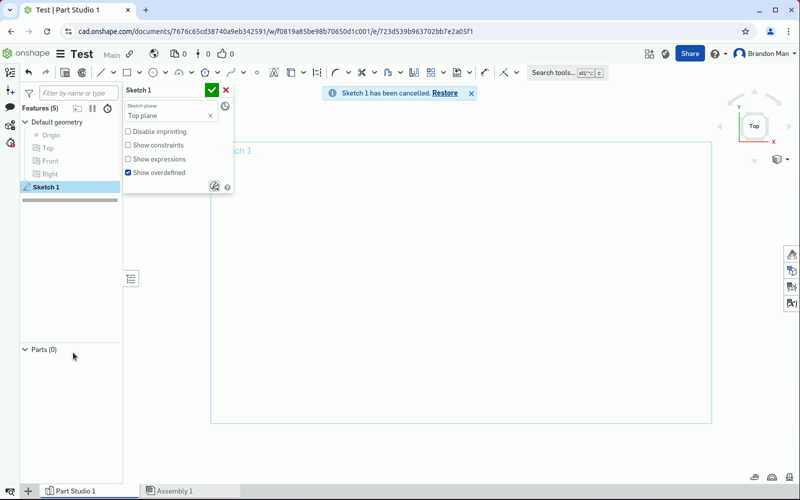
key_down(shift)
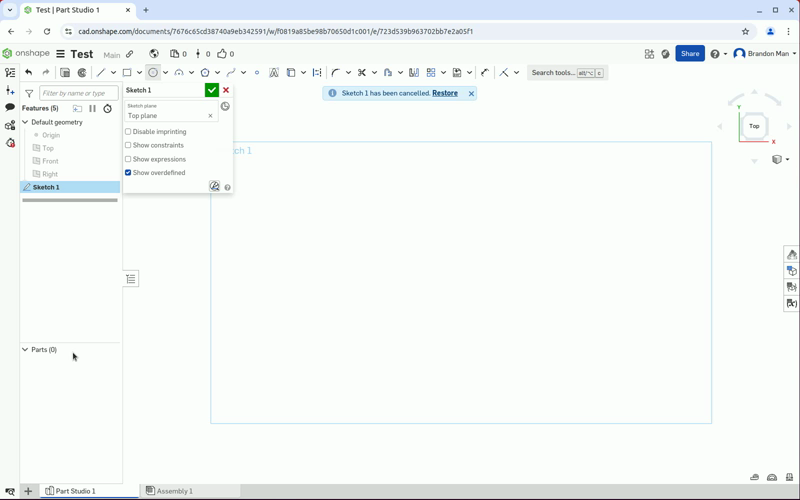
mouse_move(461, 282)
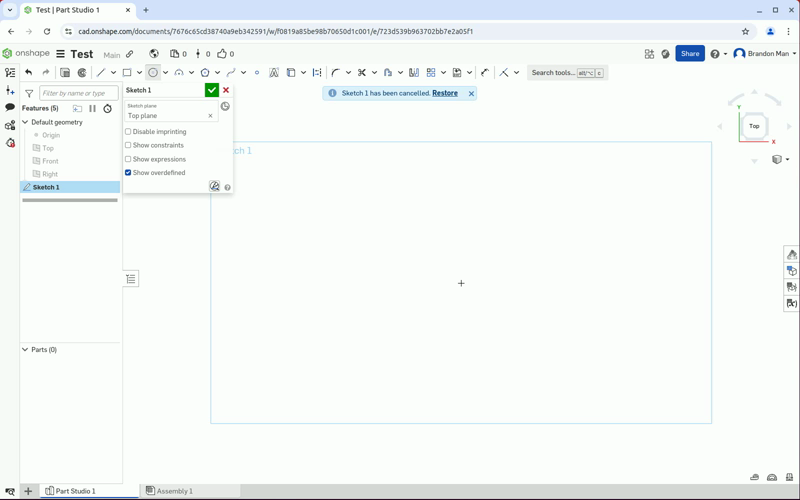
click(461, 282)
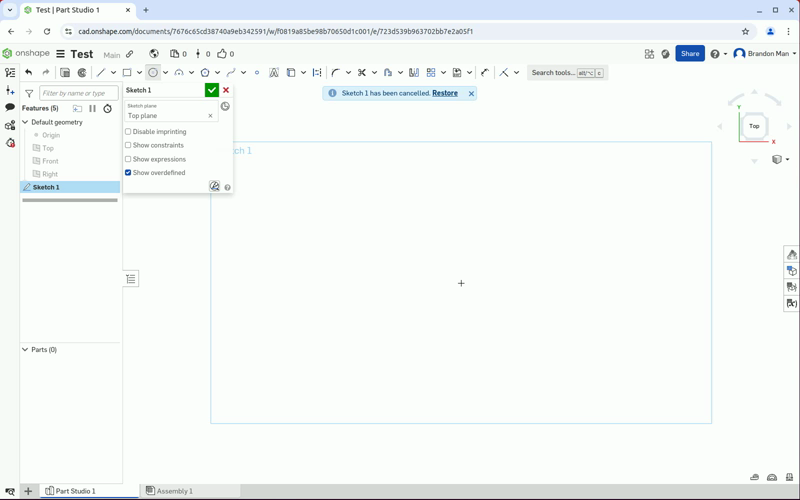
key_up(shift)
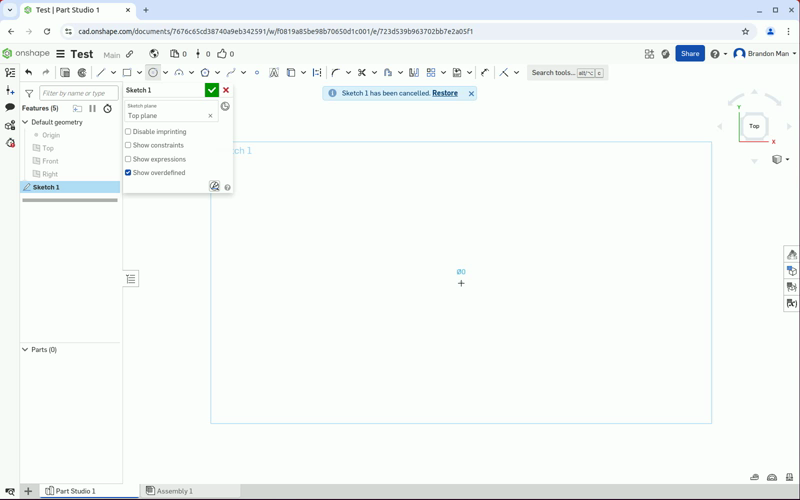
mouse_move(552, 282)
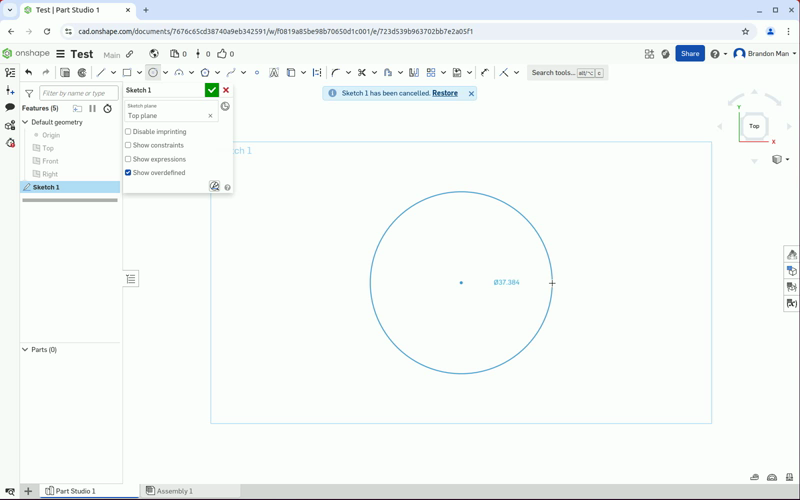
click(552, 282)
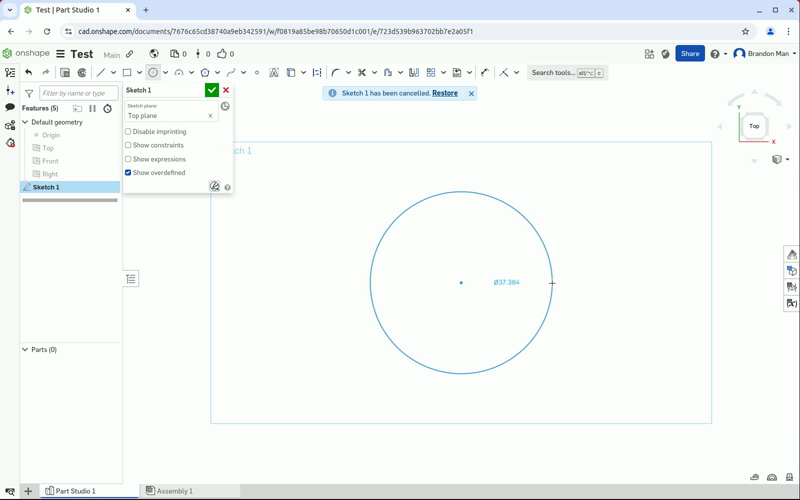
key(esc)
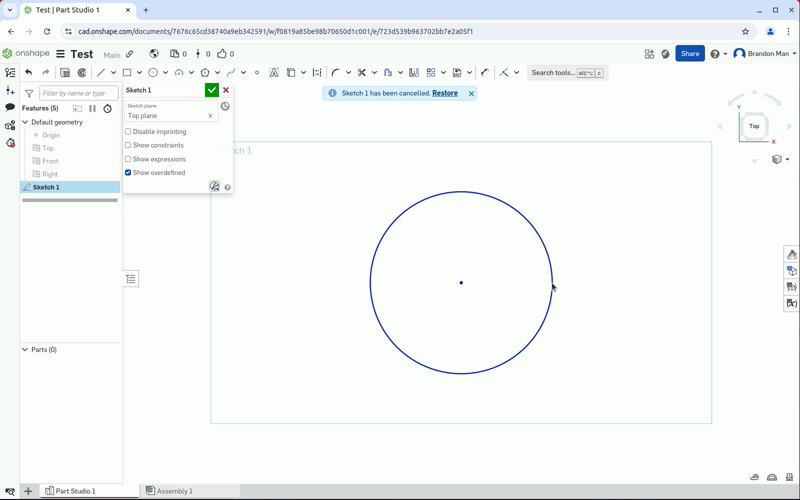
mouse_move(521, 323)
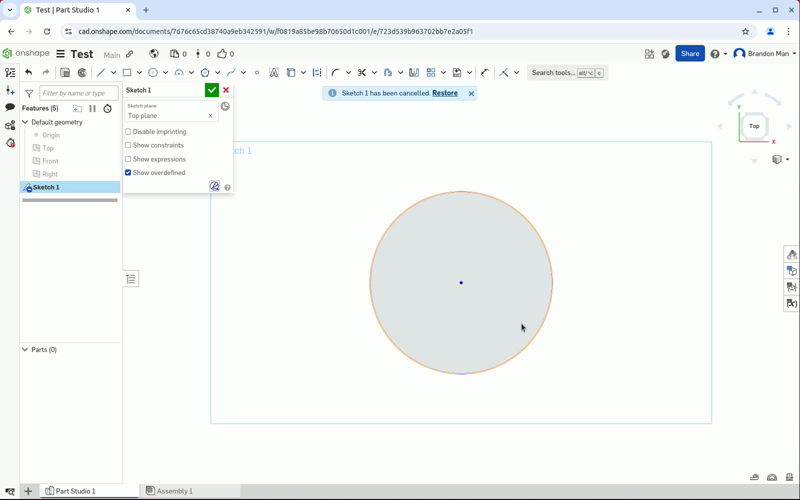
click(521, 323)
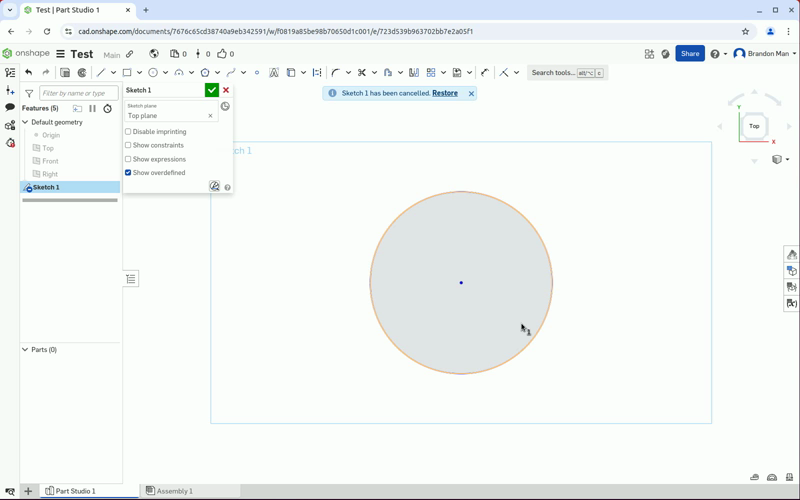
mouse_move(73, 352)
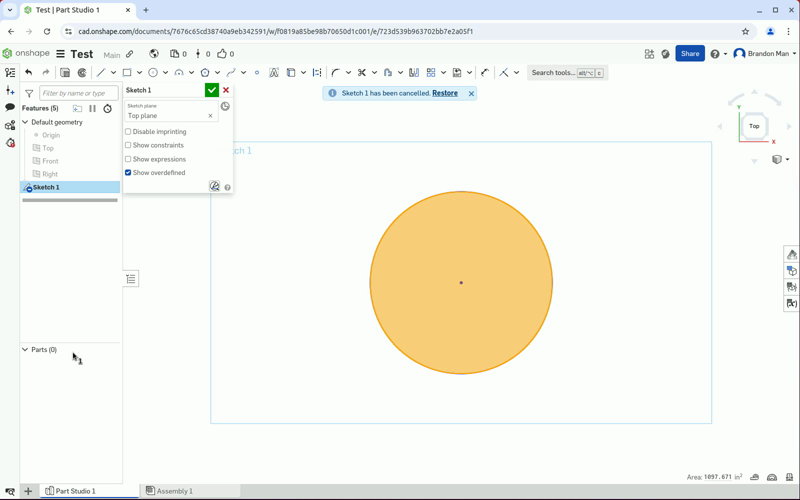
key(shift+y)
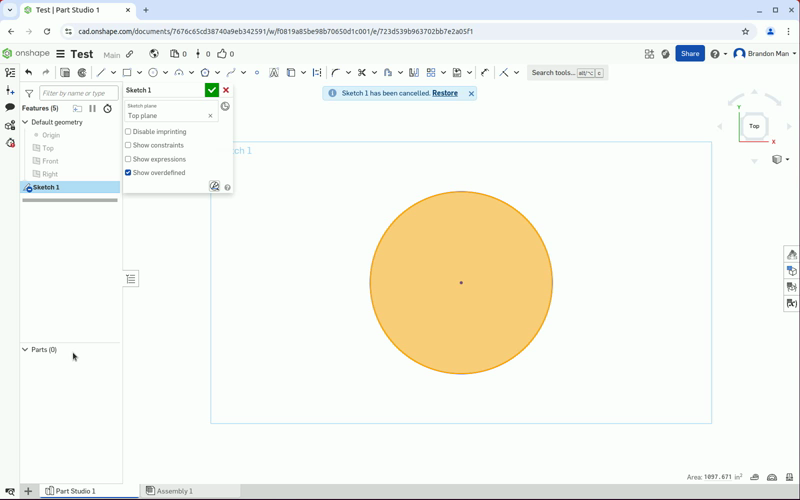
key(shift+e)
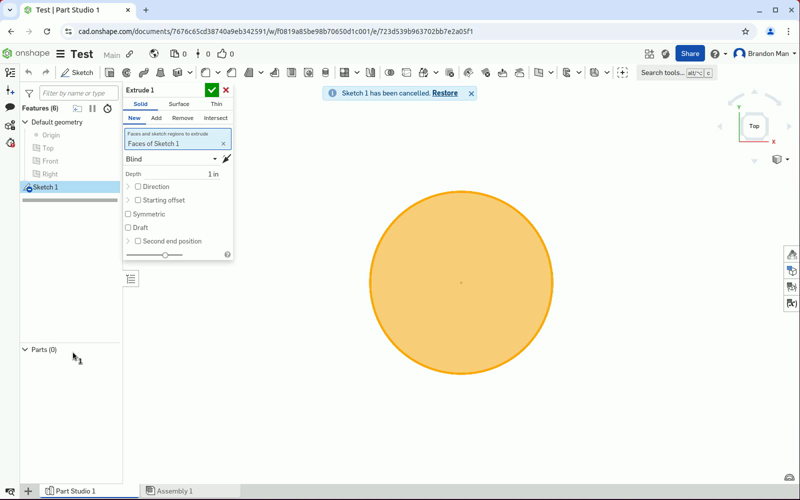
mouse_move(143, 106)
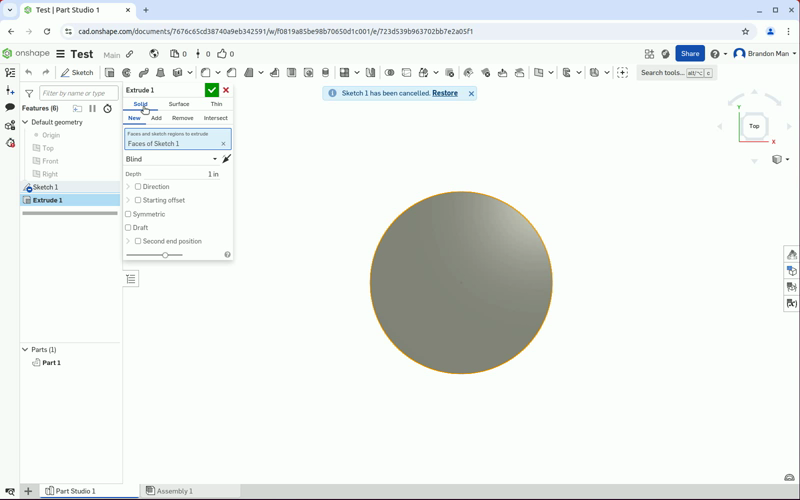
click(143, 106)
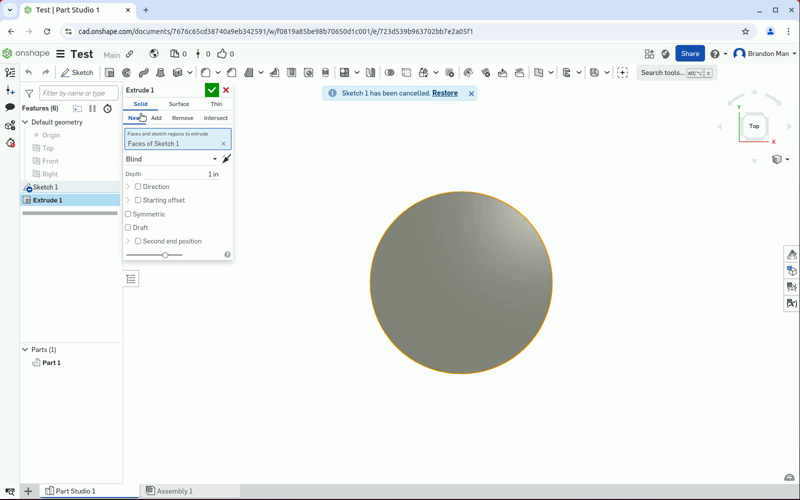
mouse_move(137, 120)
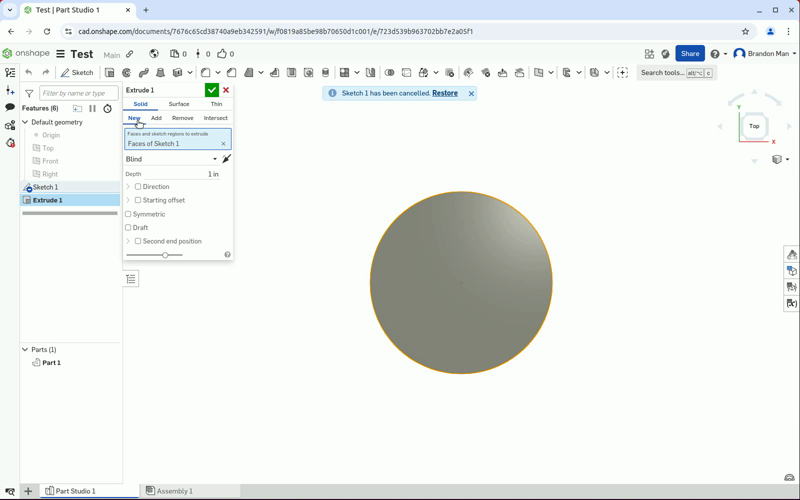
click(137, 120)
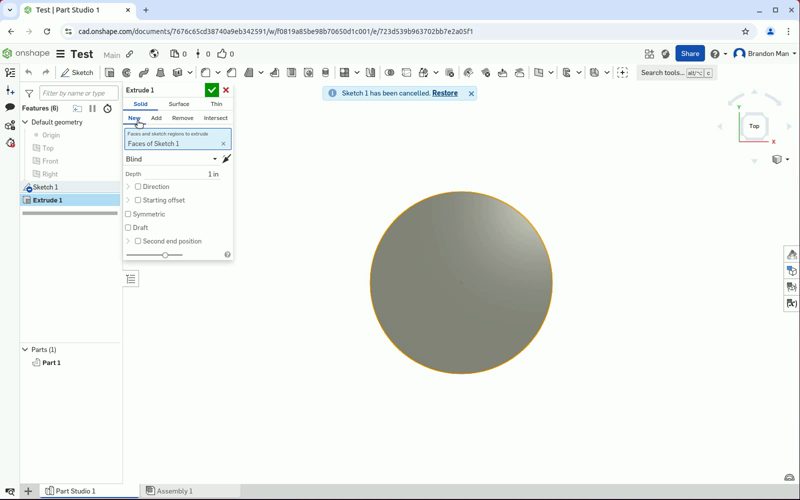
key(tab, 4)
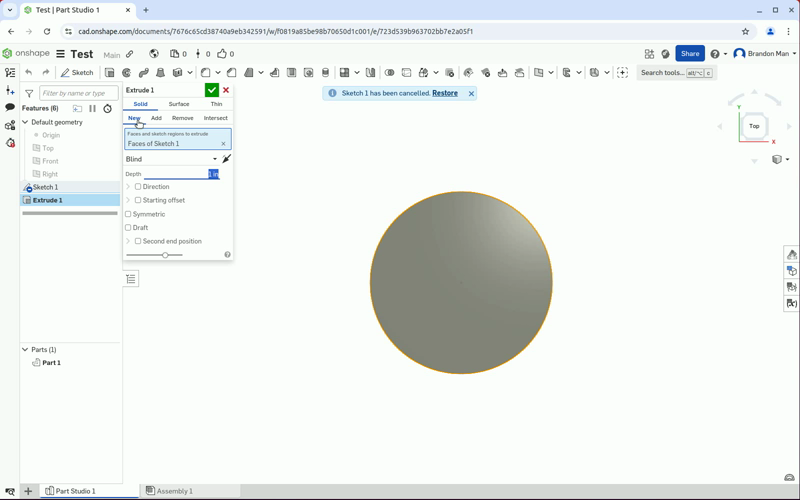
text(23.108)
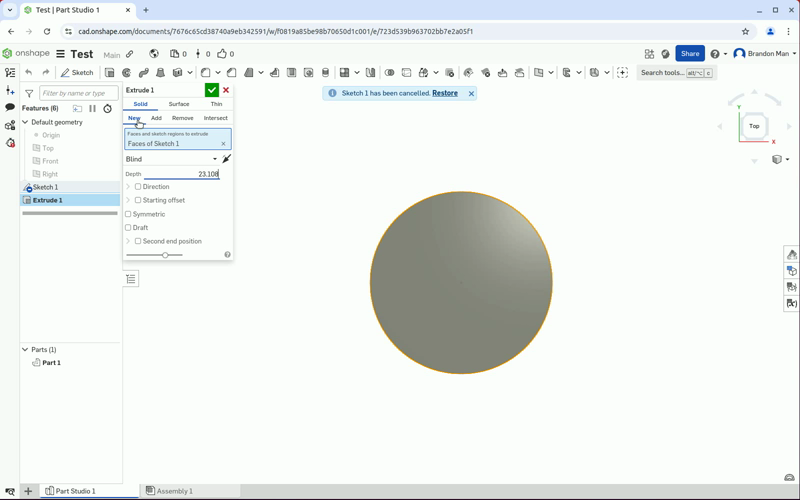
key(enter)
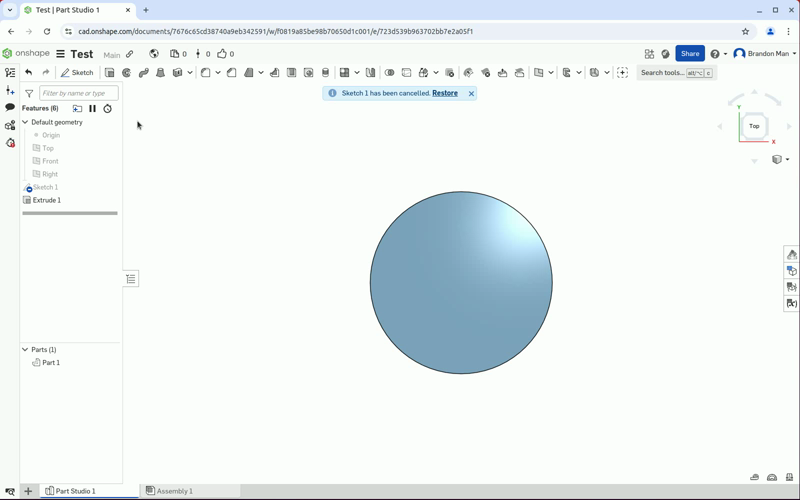
key(shift+h)
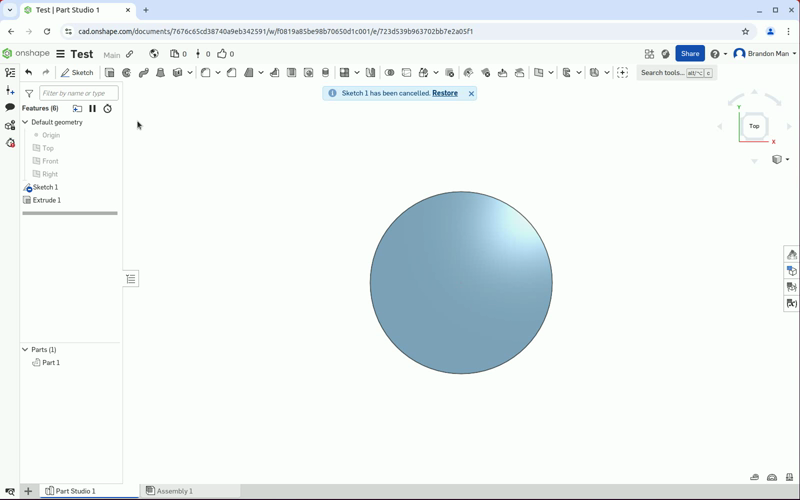
key(shift+h)
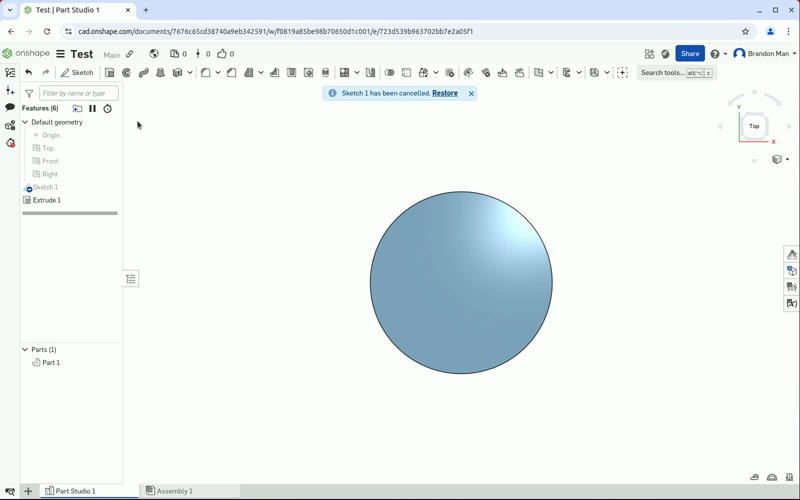
mouse_move(73, 189)
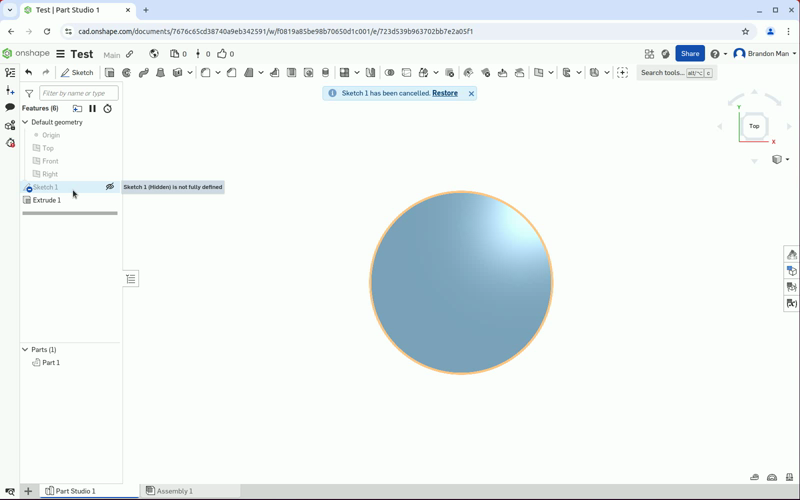
click(73, 189)
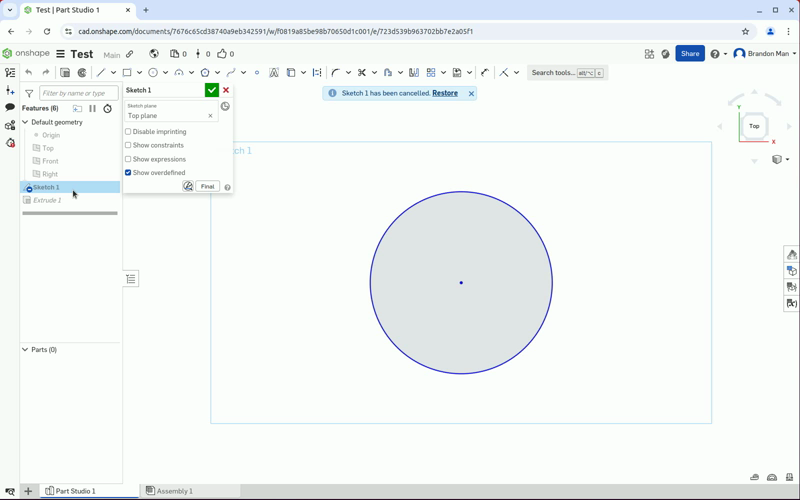
mouse_move(229, 92)
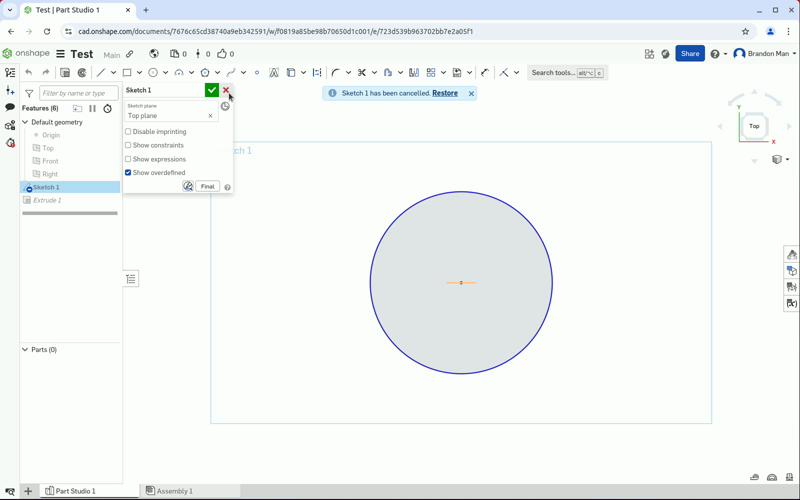
click(229, 92)
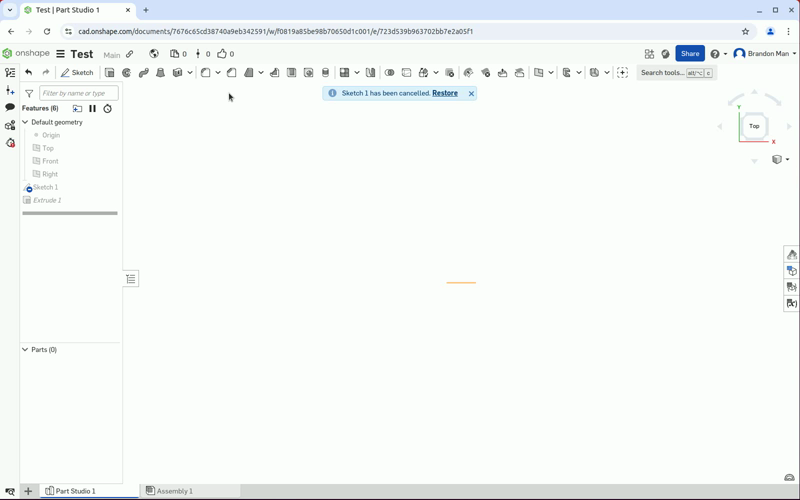
mouse_move(73, 352)
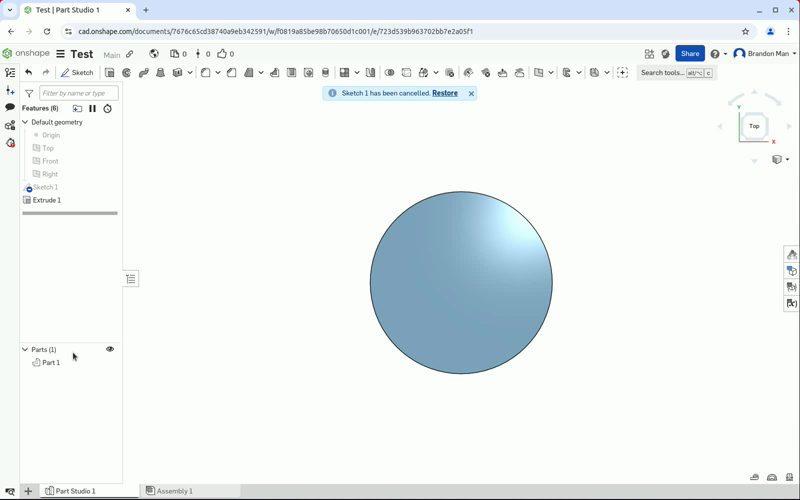
key(y)
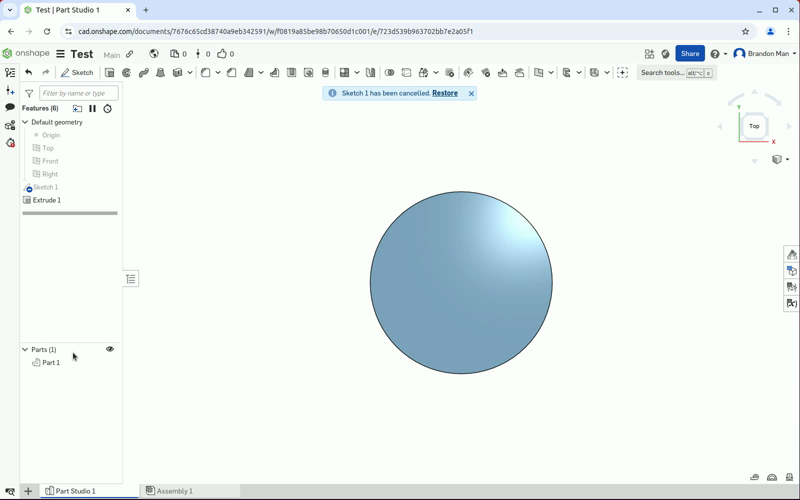
key(shift+p)
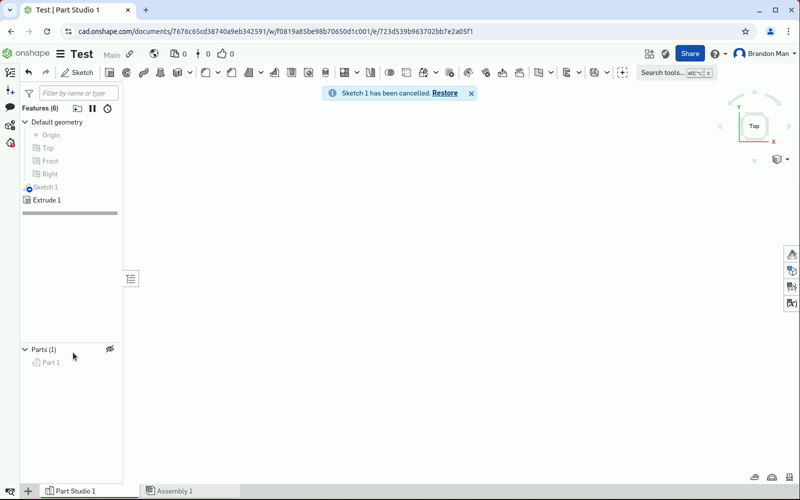
key(space)
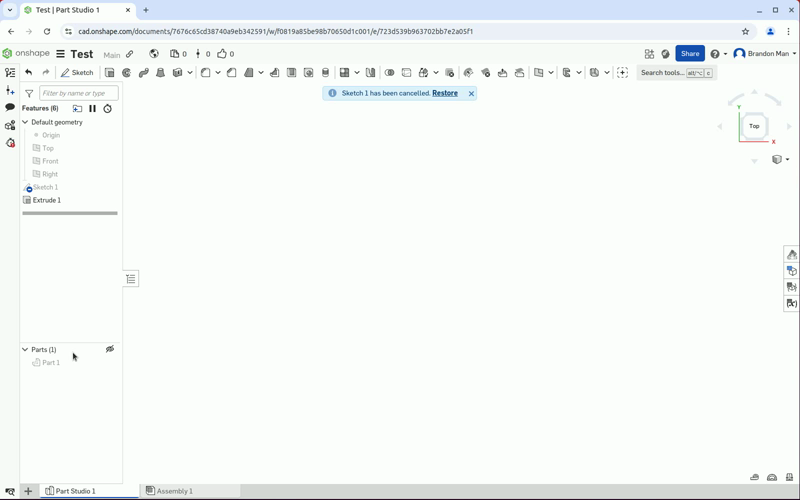
key_down(shift)
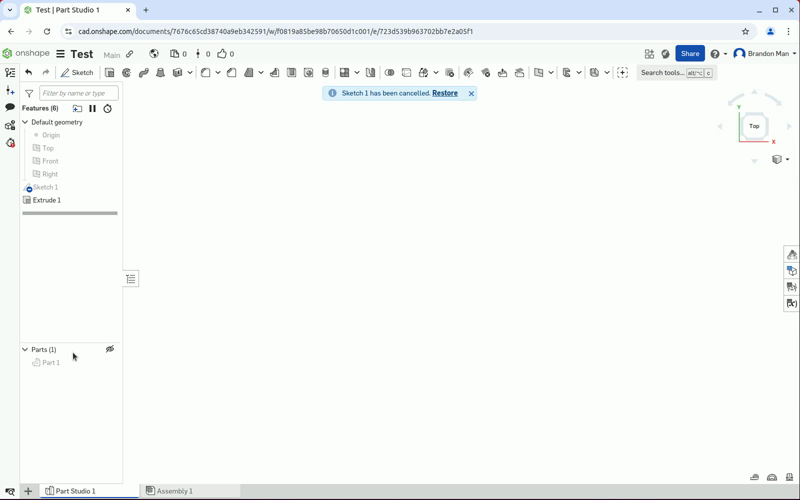
key(up)
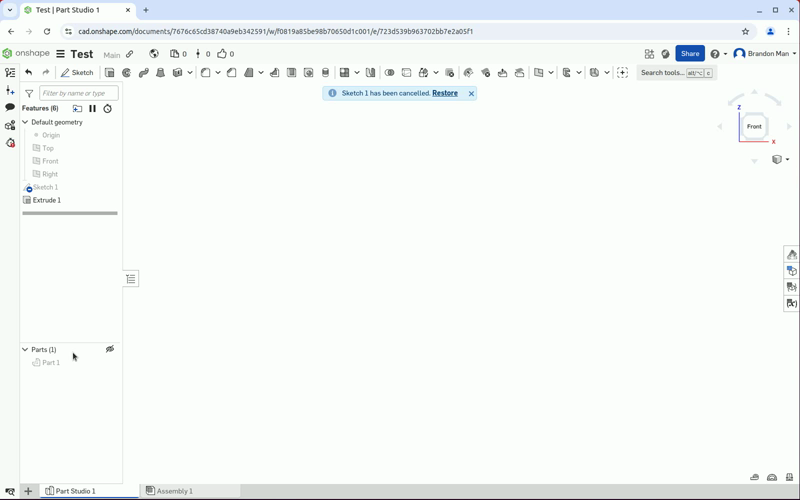
key_up(shift)
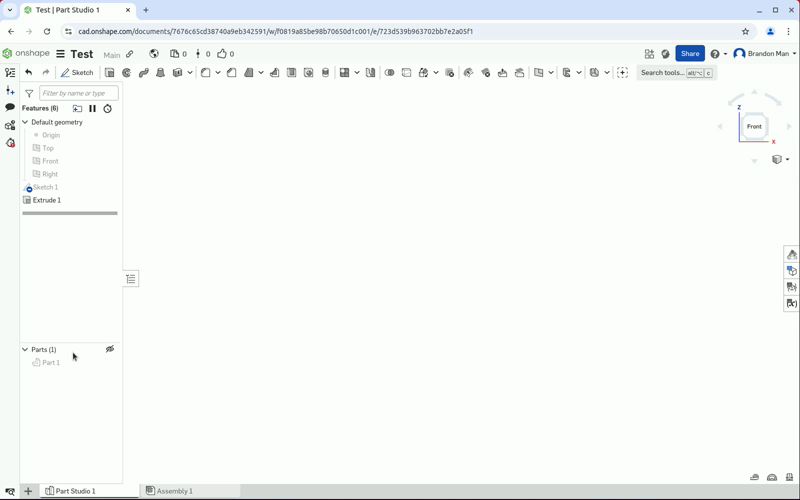
mouse_move(73, 352)
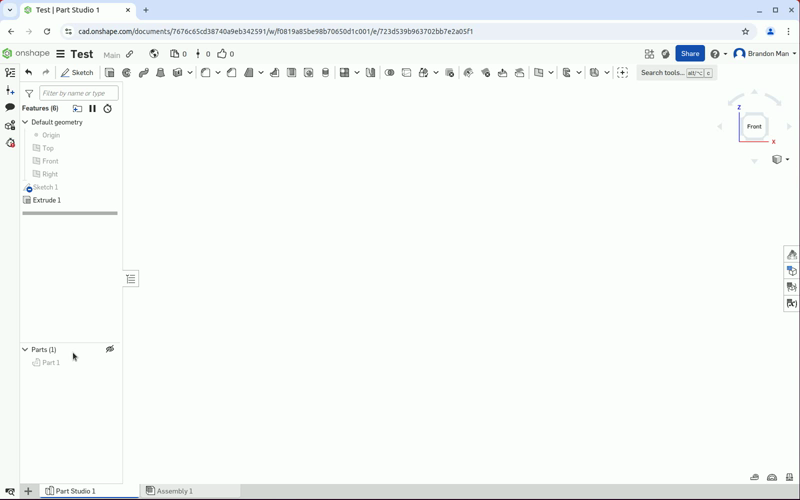
key(shift+y)
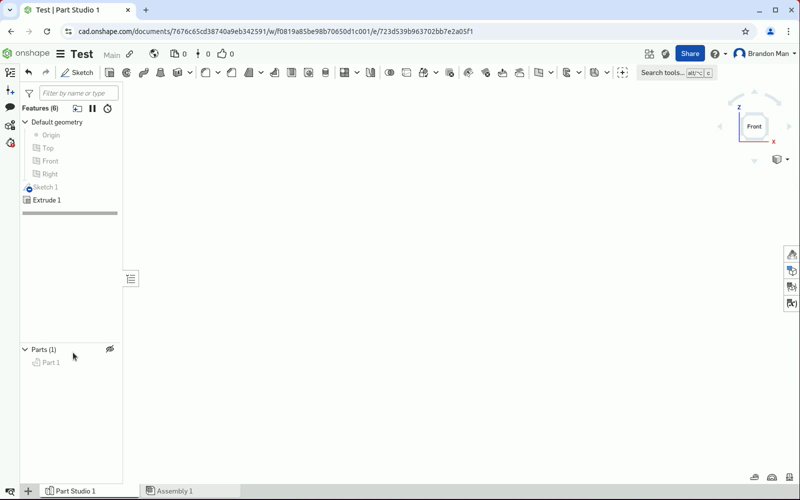
key(shift+s)
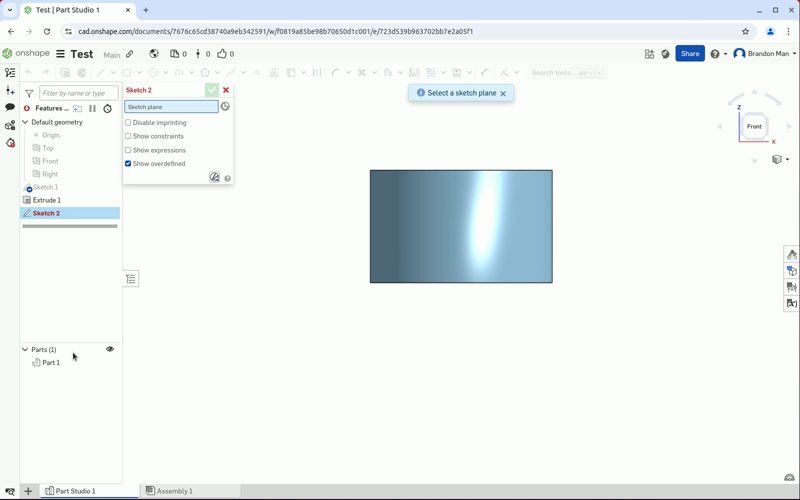
mouse_move(73, 163)
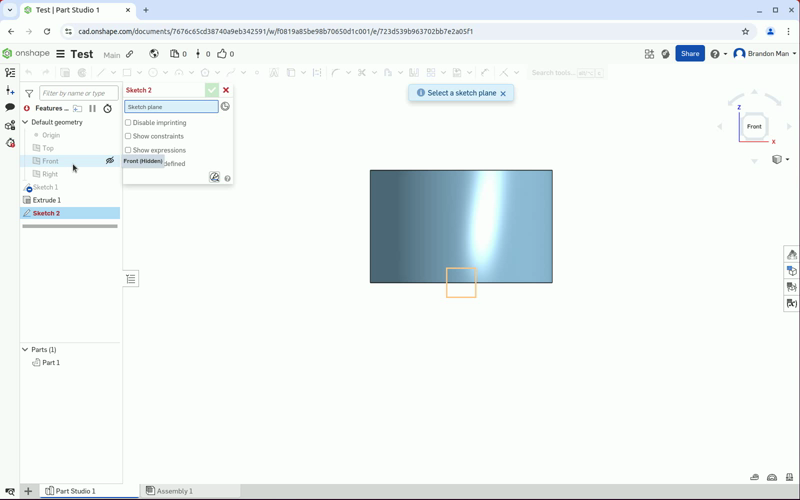
click(73, 163)
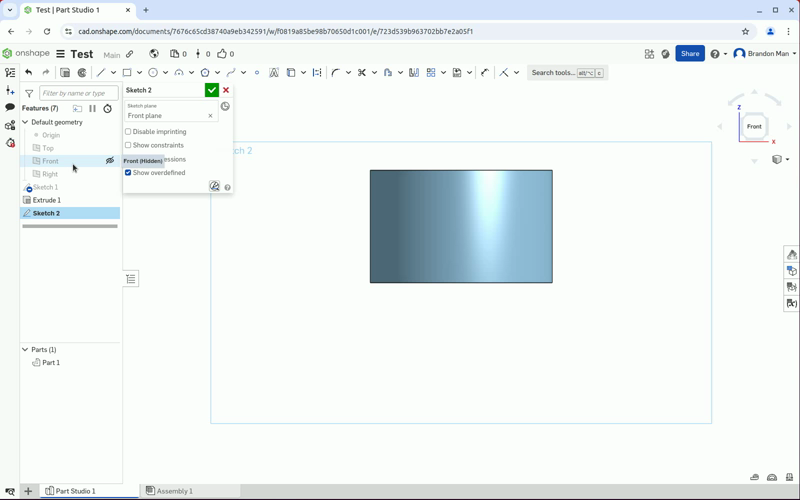
mouse_move(73, 352)
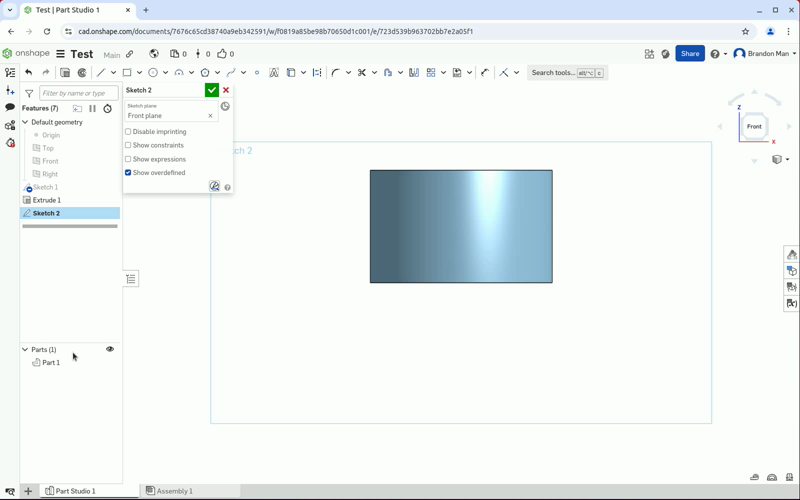
key(y)
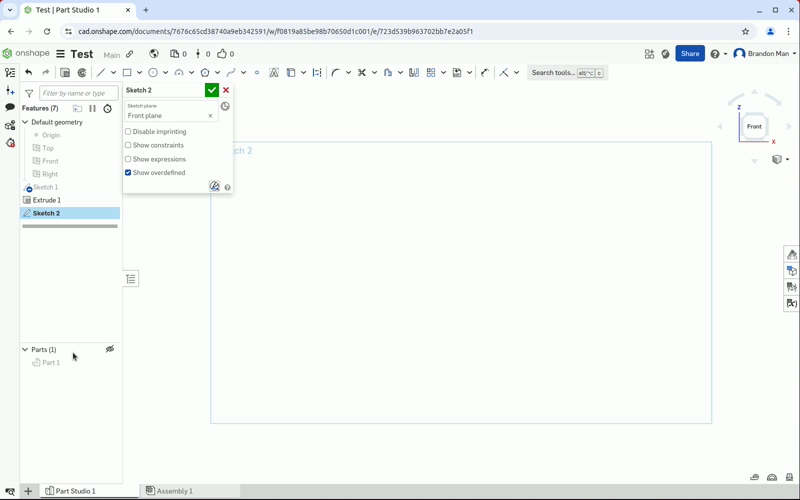
key(l)
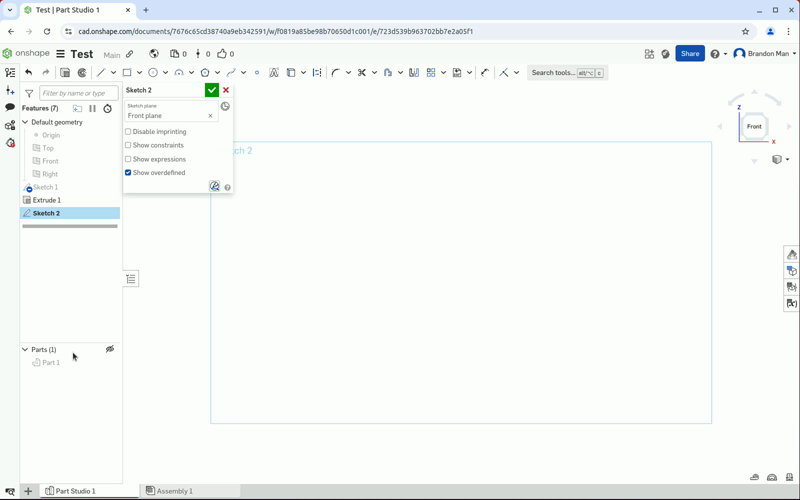
key_down(shift)
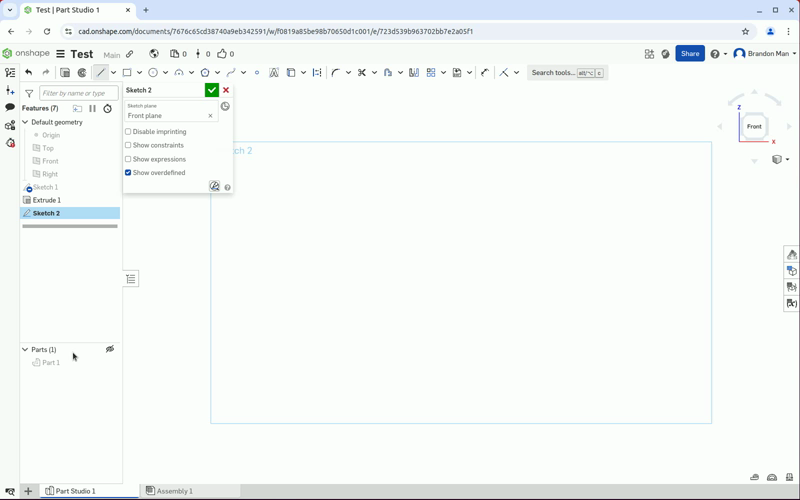
mouse_move(341, 288)
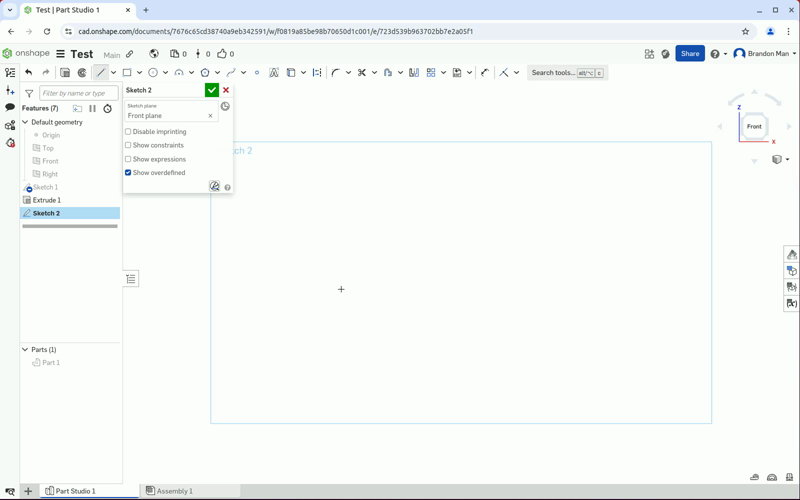
click(341, 288)
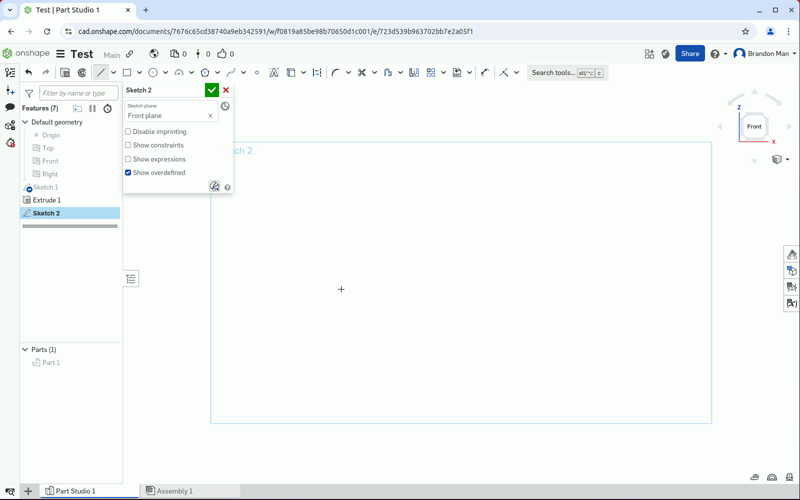
key_up(shift)
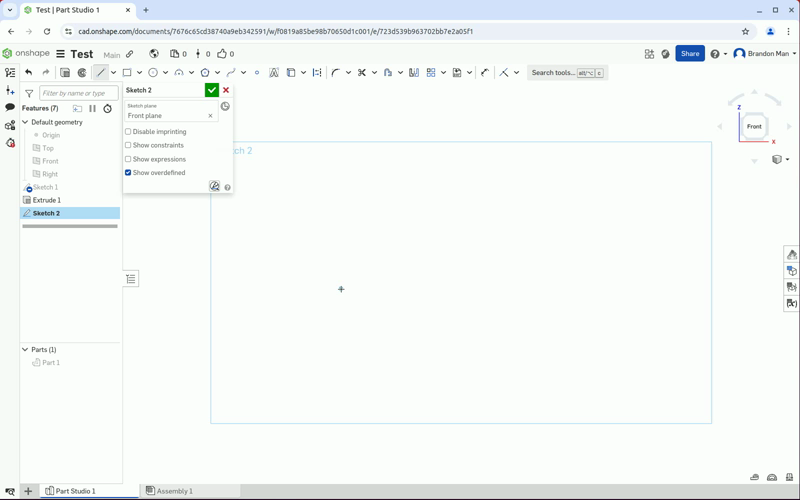
key_down(shift)
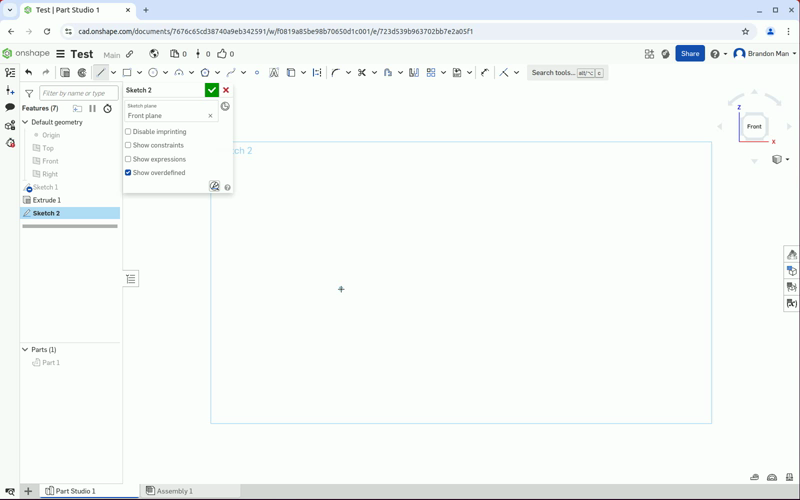
mouse_move(401, 288)
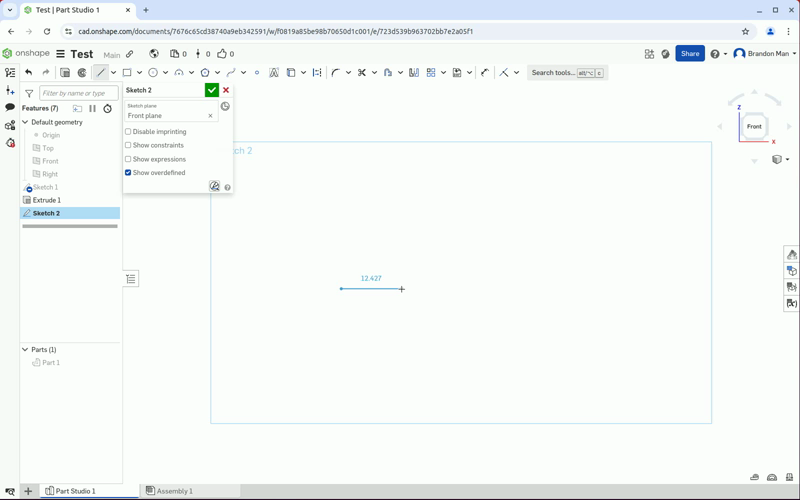
click(401, 288)
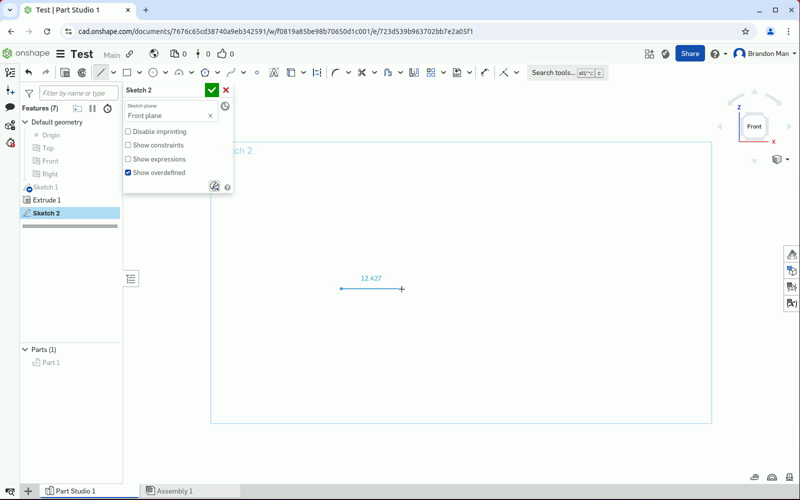
key_up(shift)
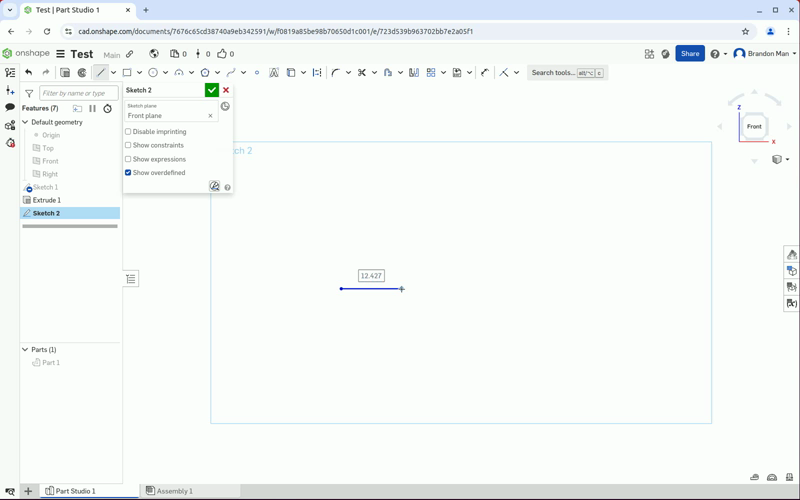
key_down(shift)
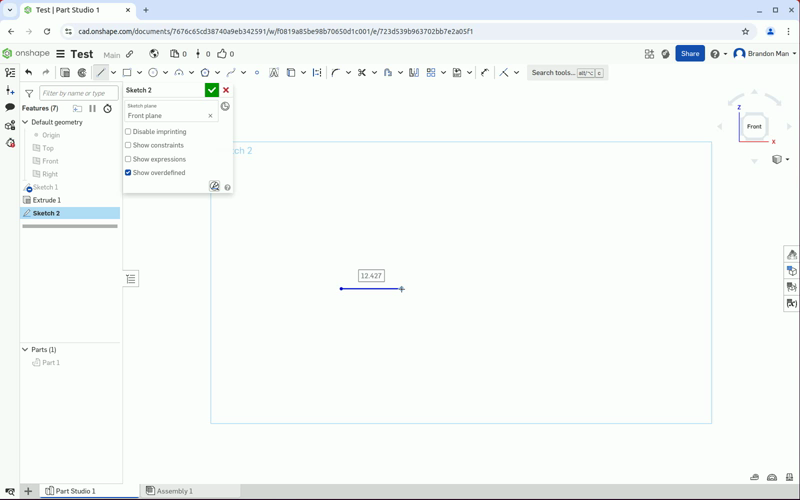
mouse_move(371, 236)
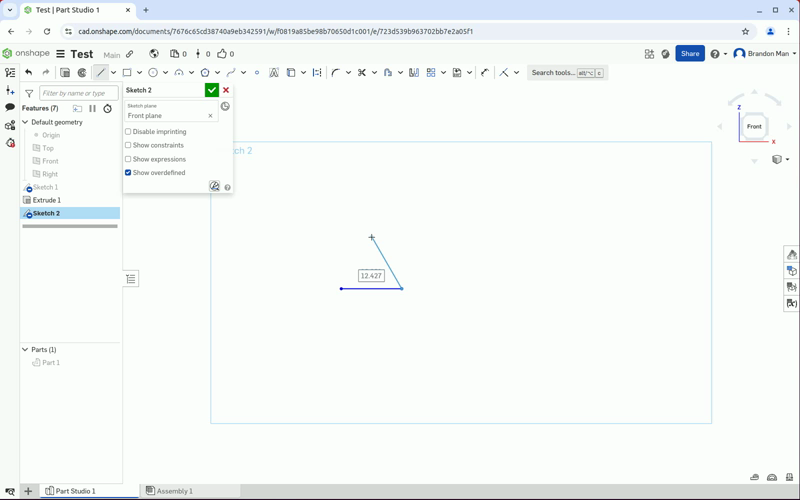
click(371, 236)
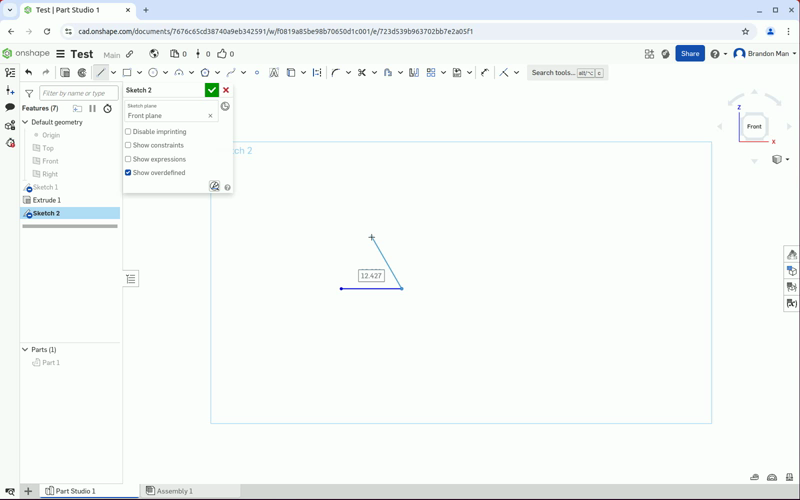
key_up(shift)
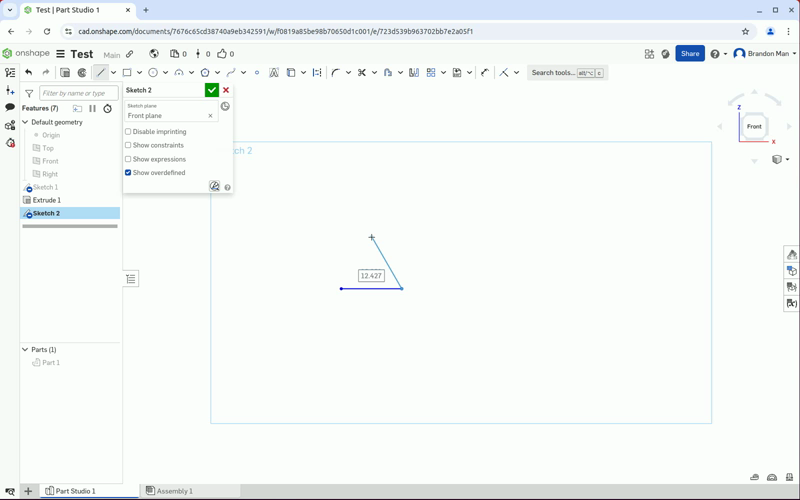
key_down(shift)
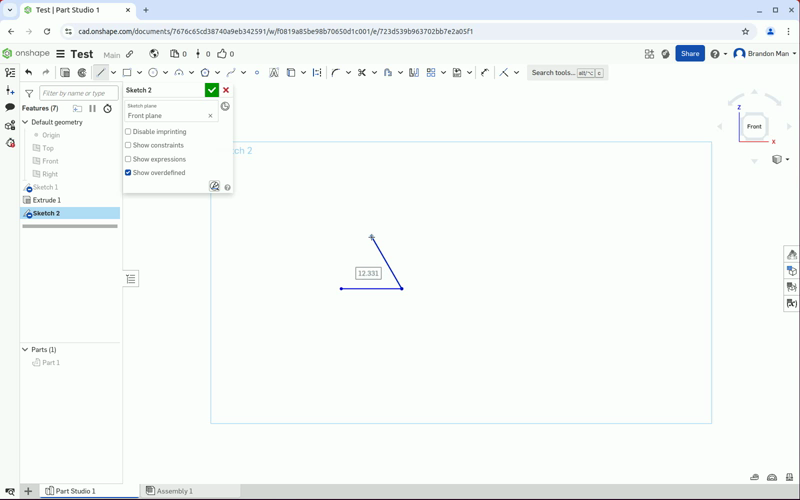
mouse_move(341, 288)
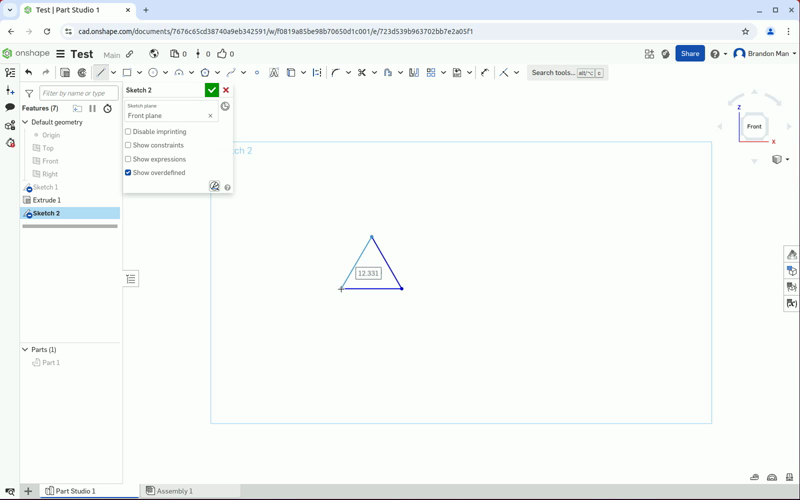
key_up(shift)
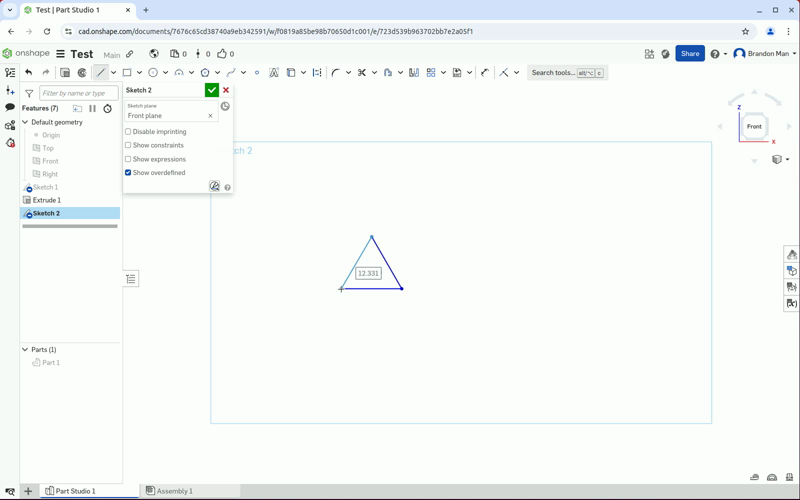
click(341, 288)
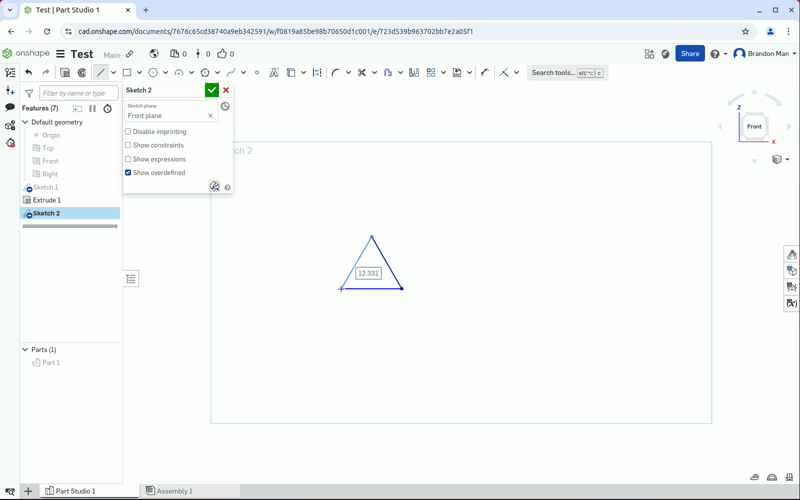
key(esc)
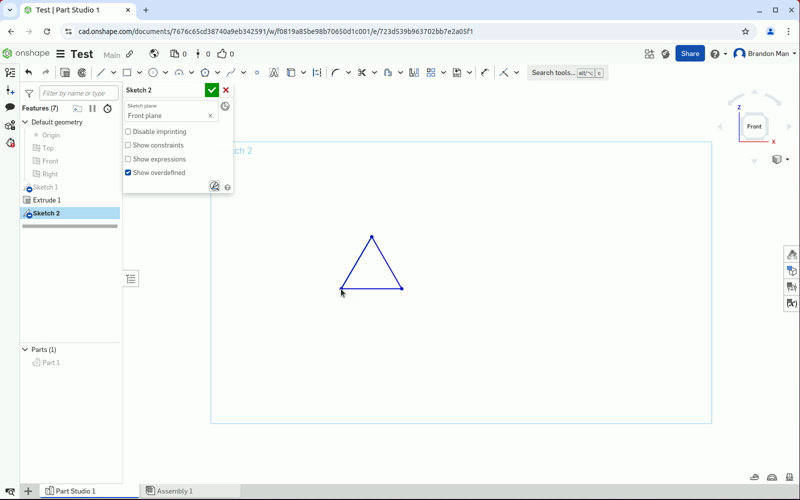
mouse_move(371, 276)
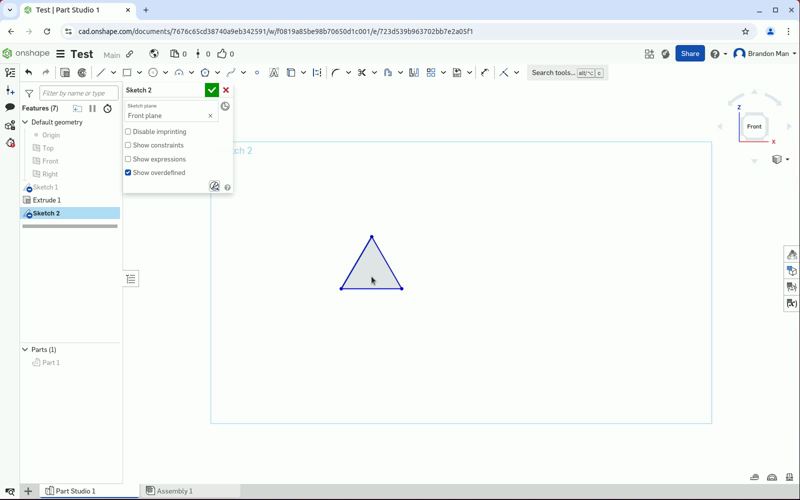
scroll(6)
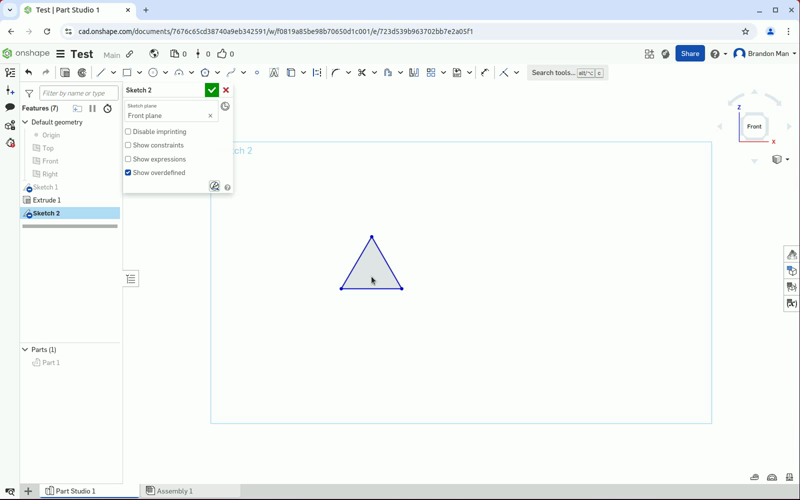
scroll(6)
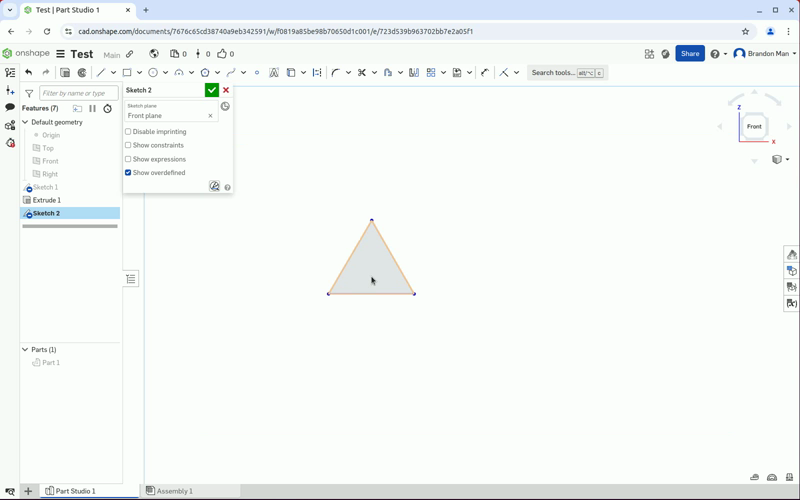
scroll(6)
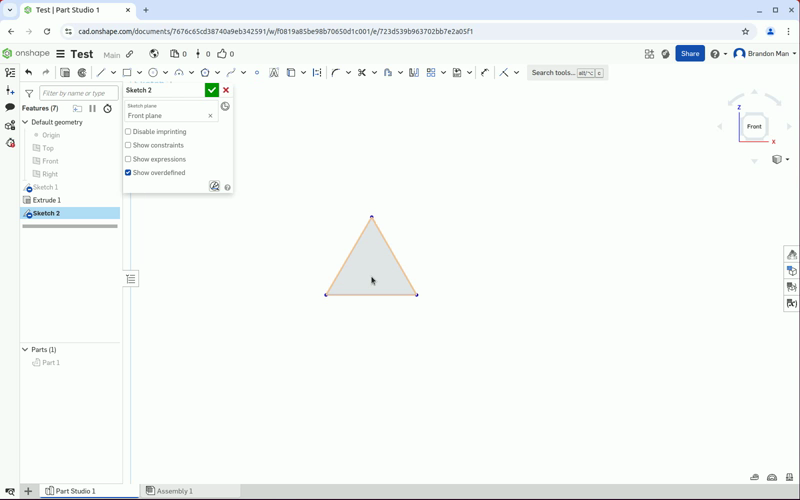
scroll(6)
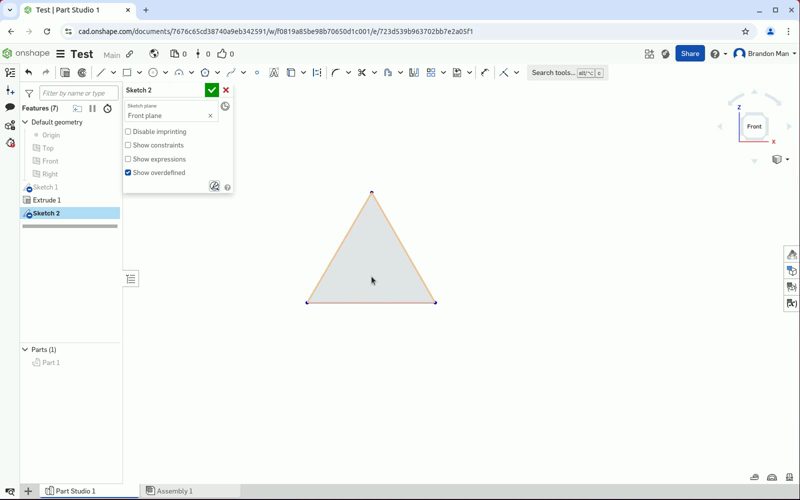
scroll(6)
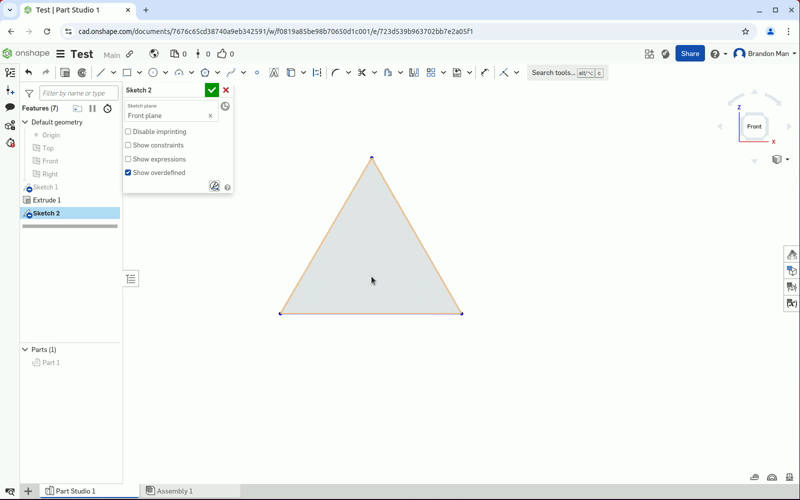
scroll(6)
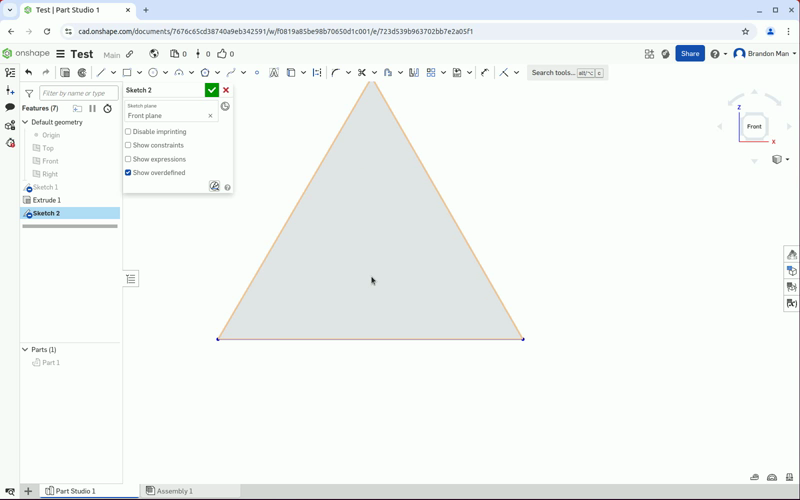
scroll(6)
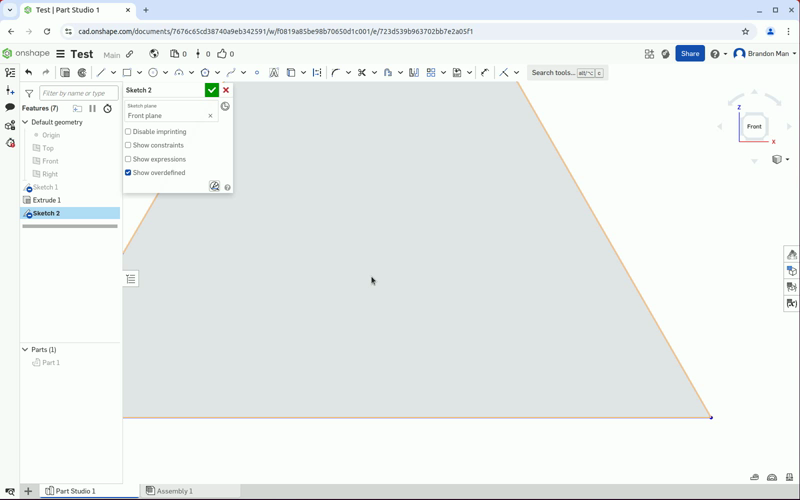
click(371, 276)
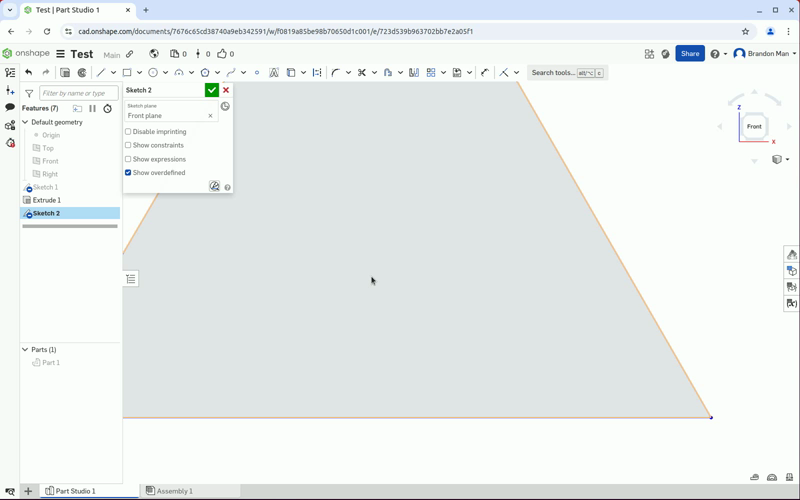
scroll(-6)
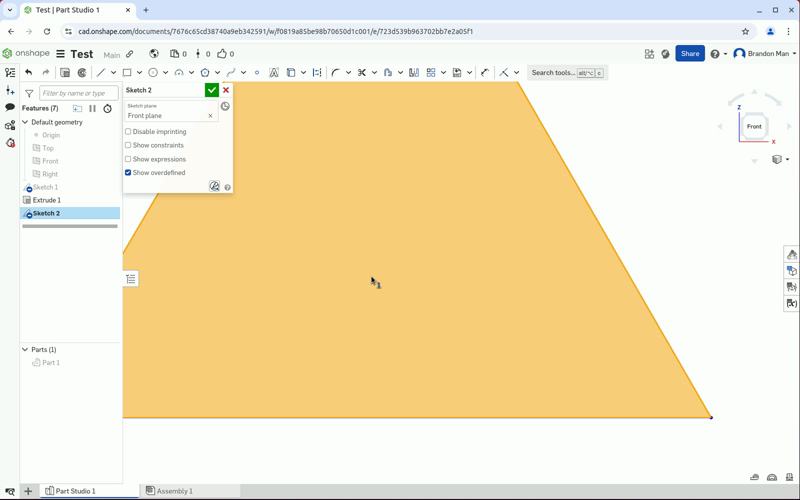
scroll(-6)
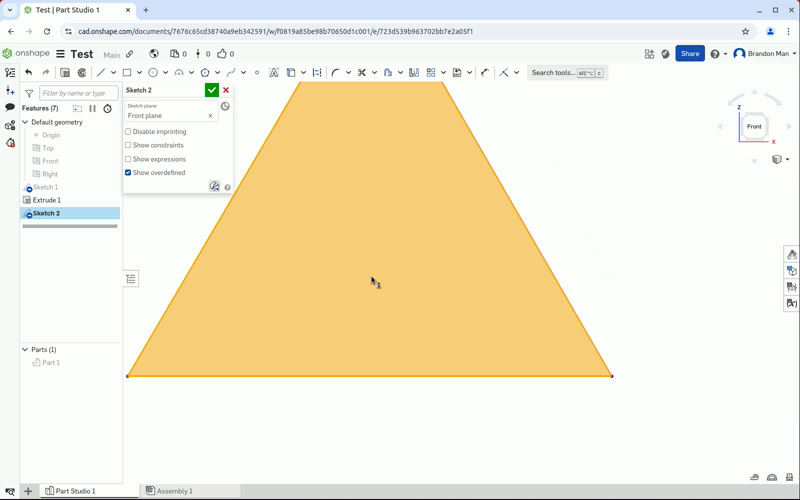
scroll(-6)
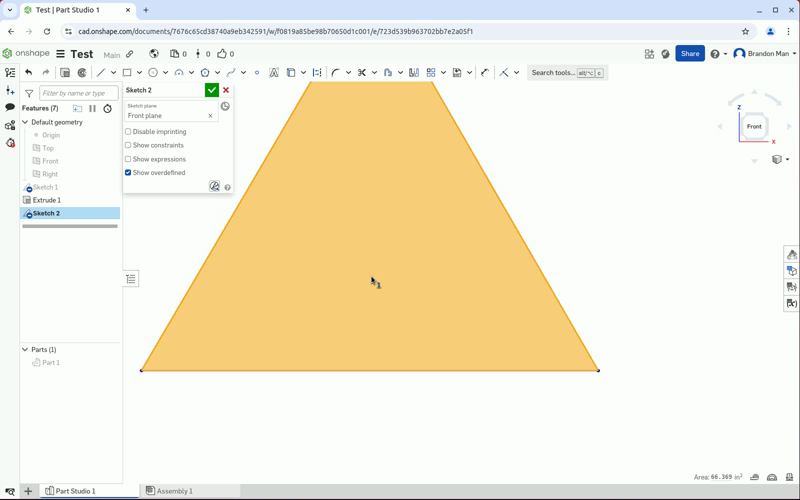
scroll(-6)
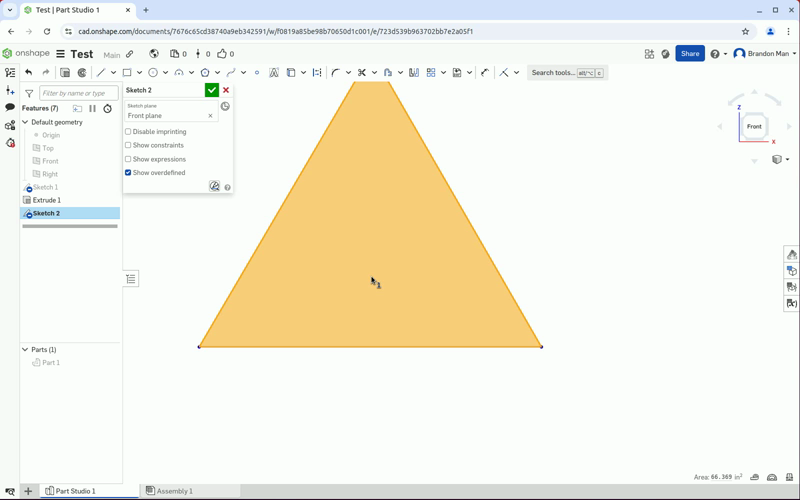
scroll(-6)
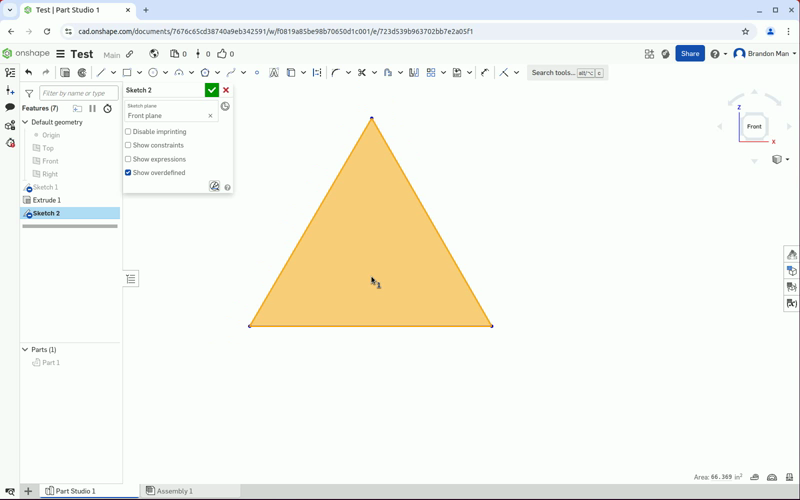
scroll(-6)
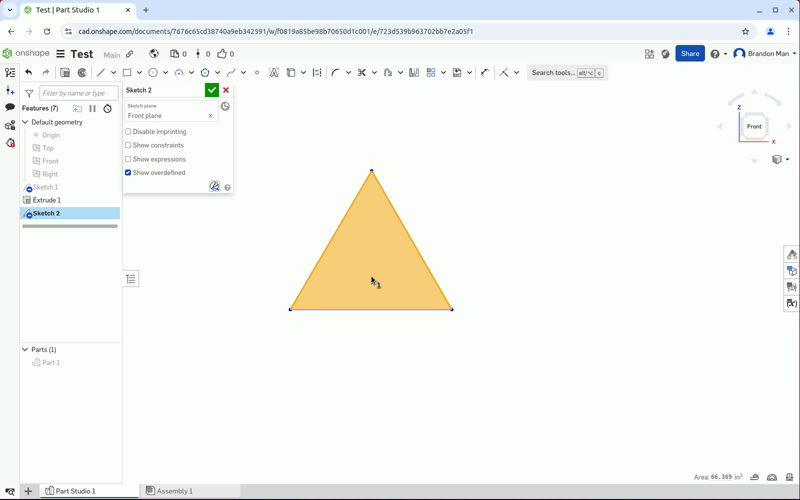
scroll(-6)
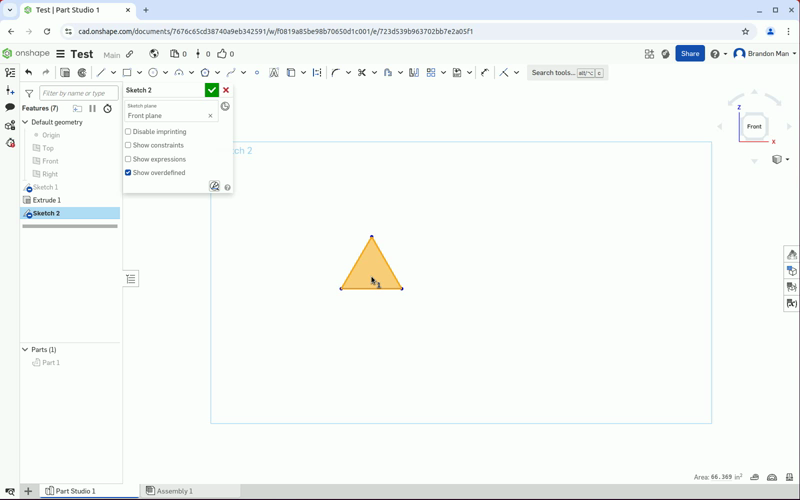
mouse_move(73, 352)
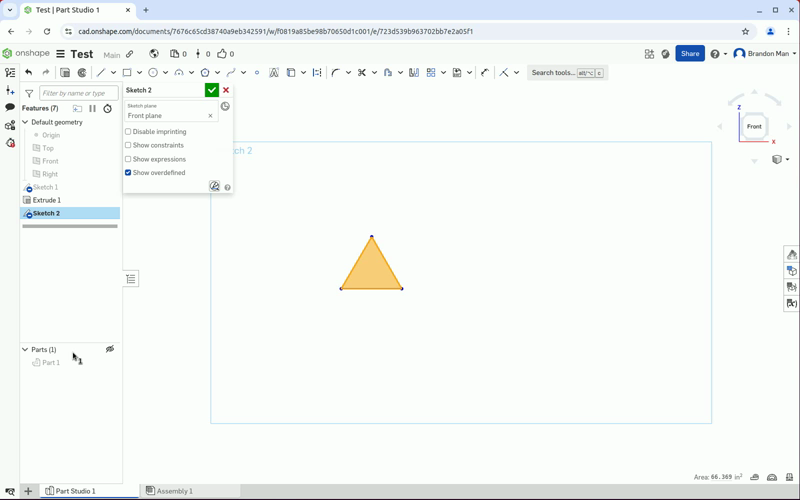
key(shift+y)
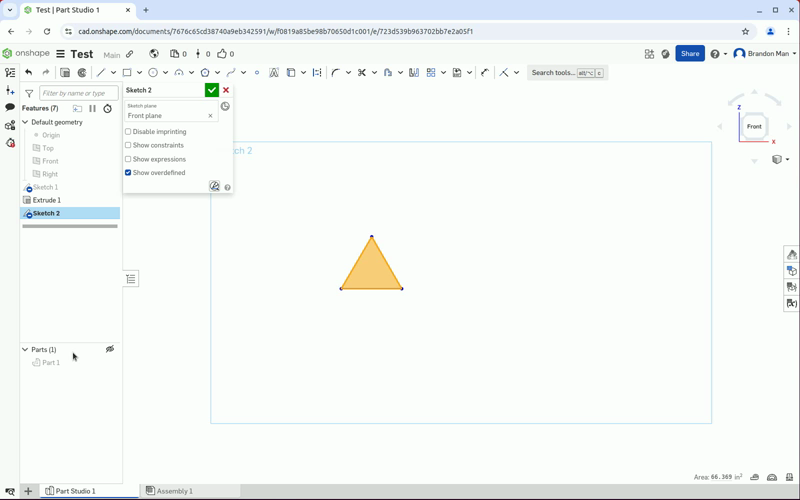
key(shift+e)
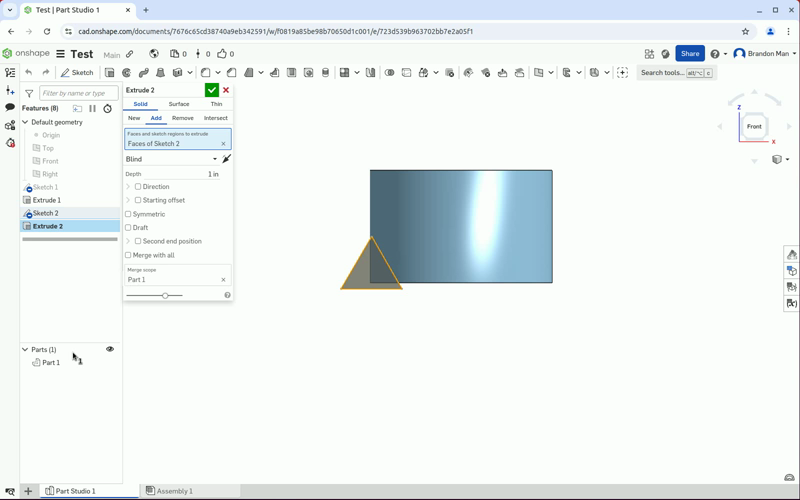
mouse_move(143, 106)
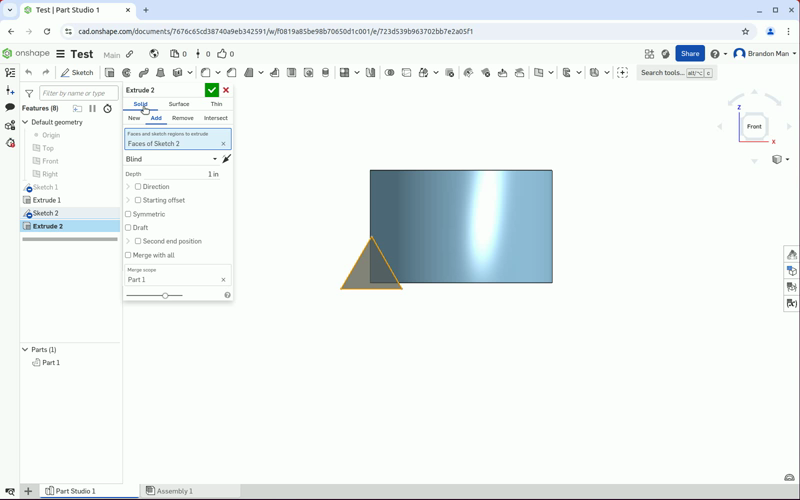
click(143, 106)
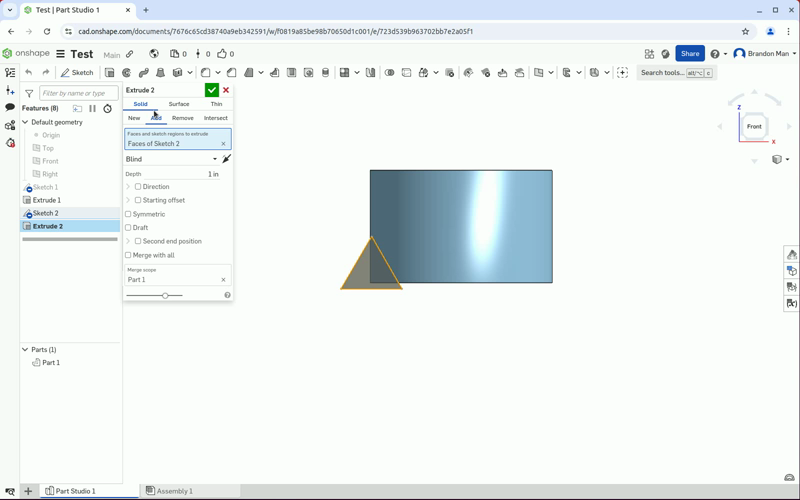
mouse_move(186, 120)
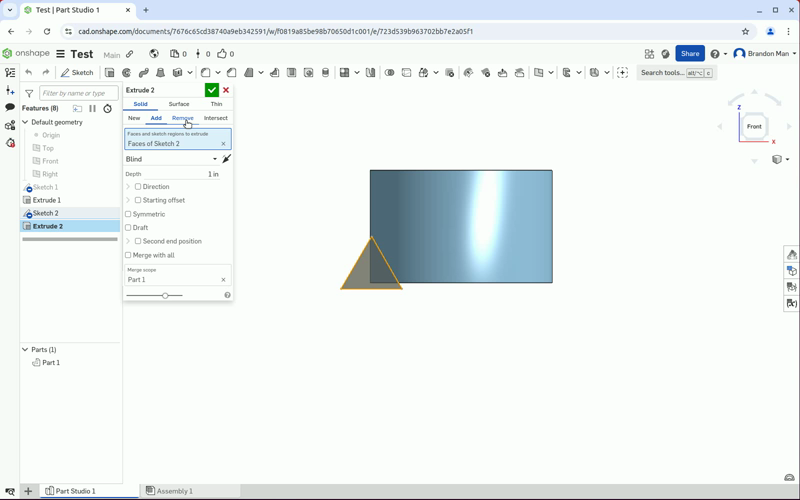
click(186, 120)
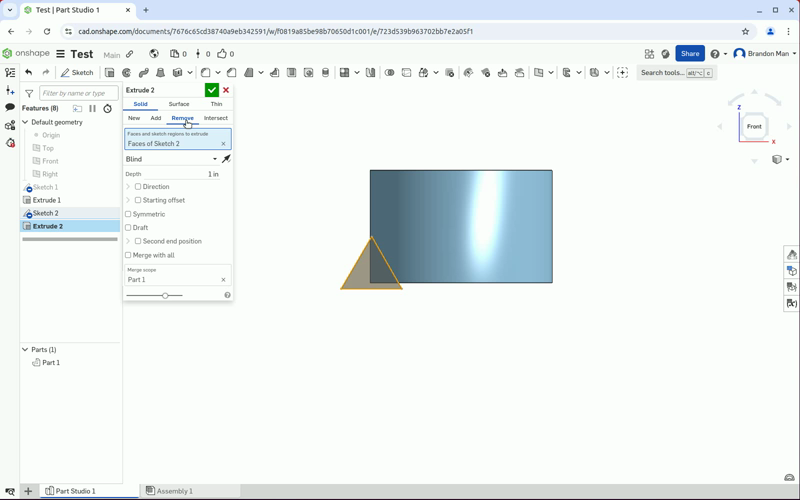
key(tab, 4)
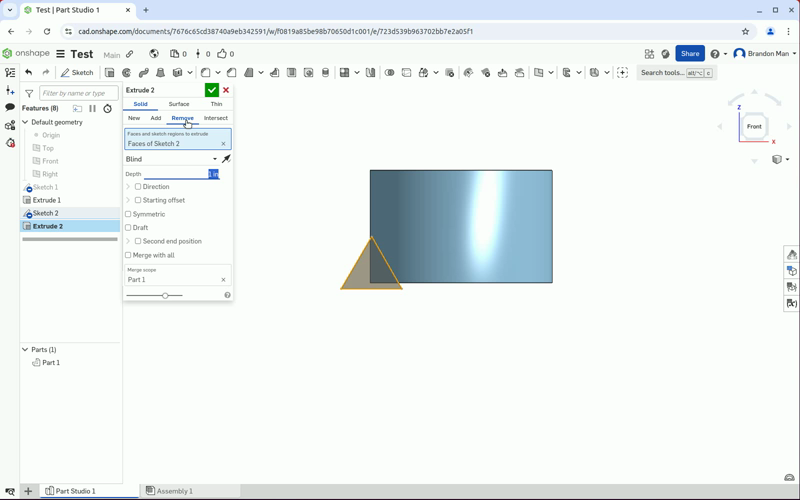
text(57.77)
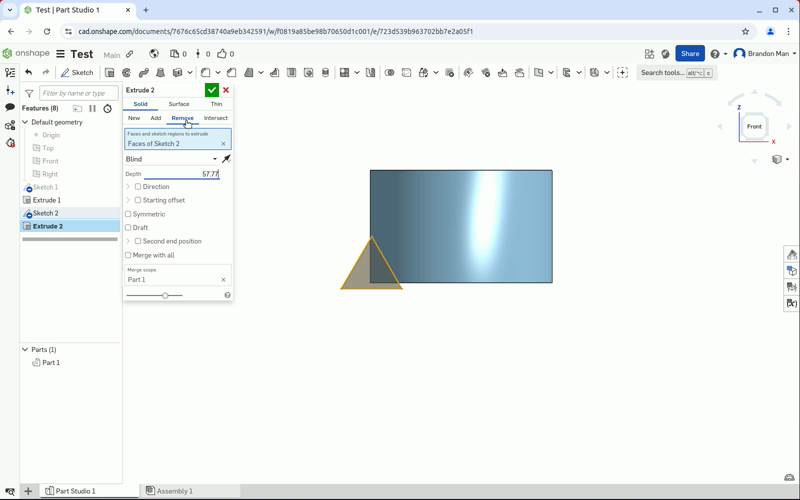
key(tab, 3)
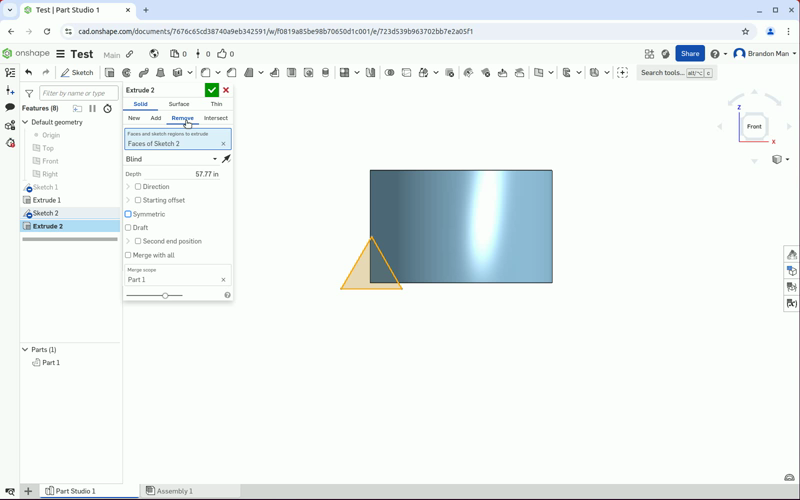
key(space)
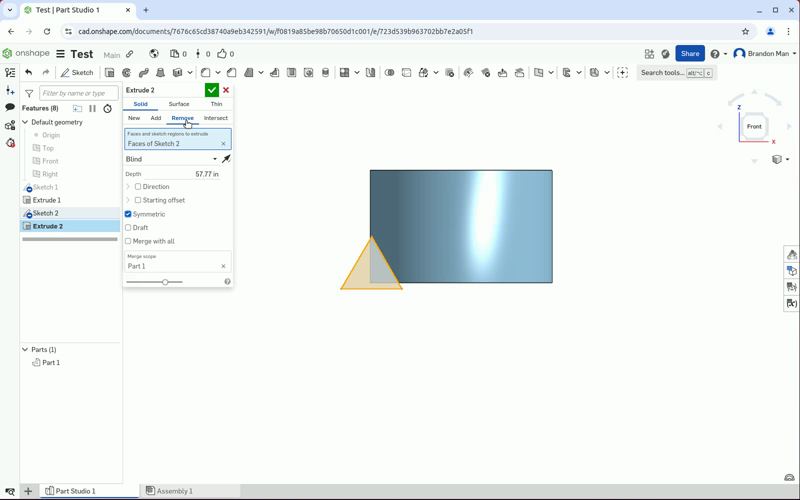
key(tab, 2)
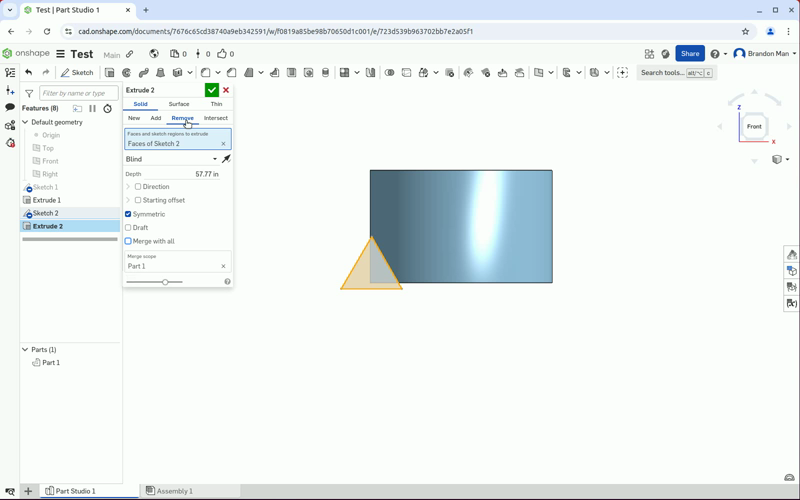
key(space)
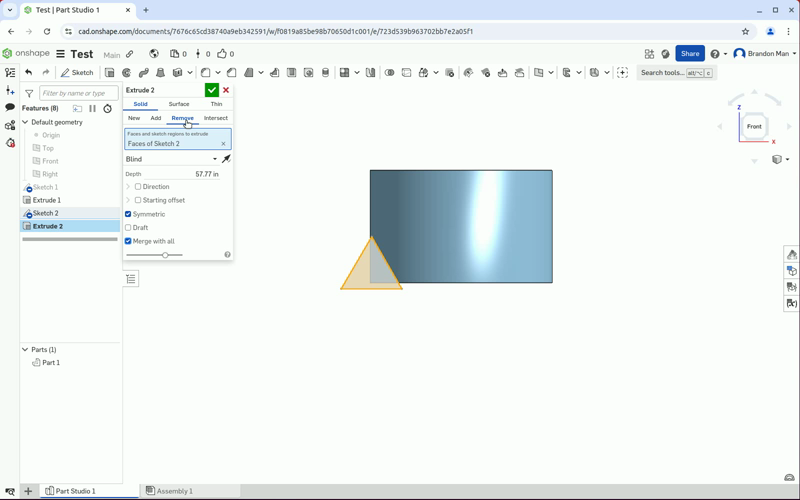
key(enter)
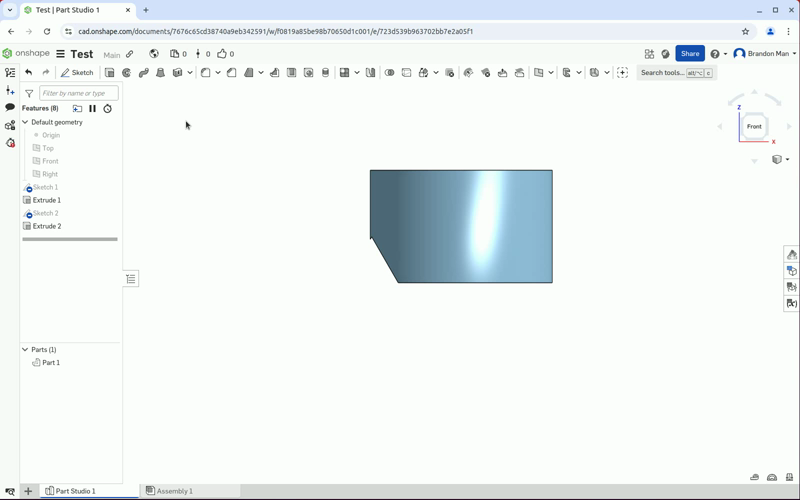
key(shift+h)
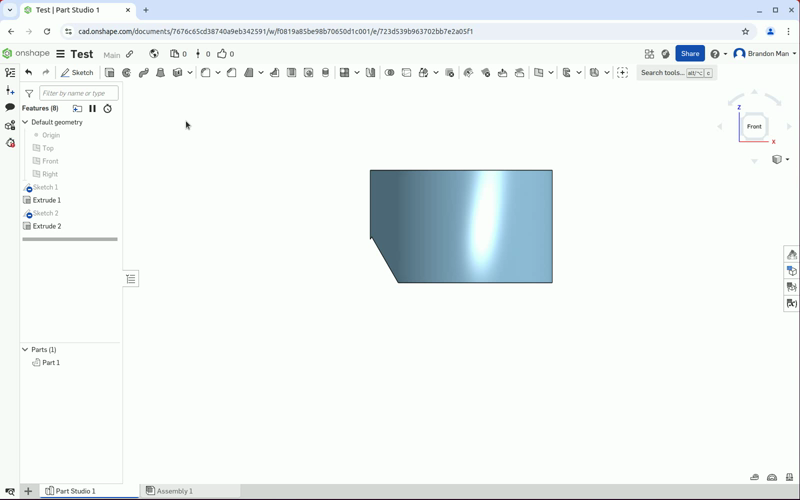
key(shift+h)
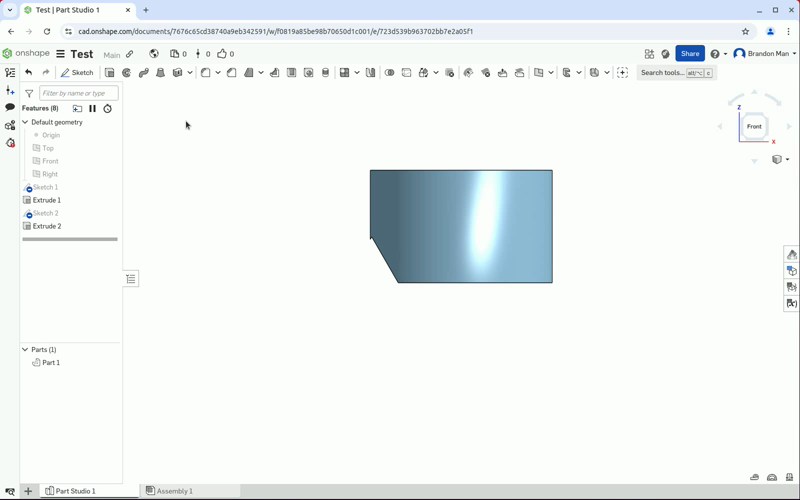
mouse_move(73, 189)
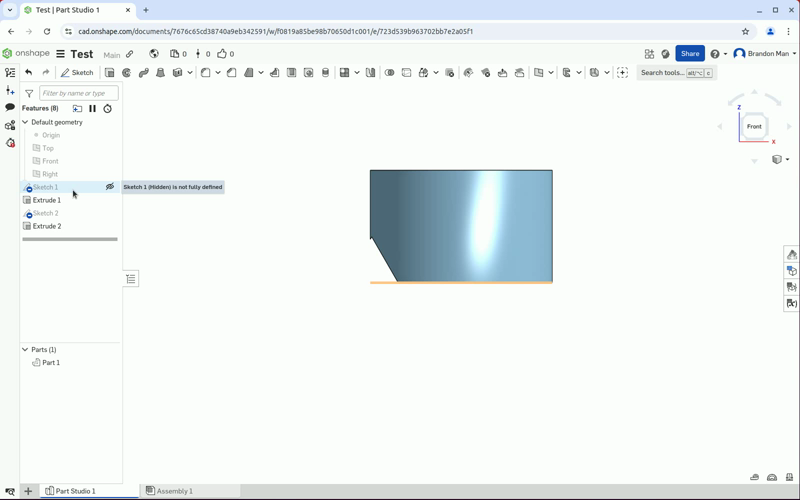
click(73, 189)
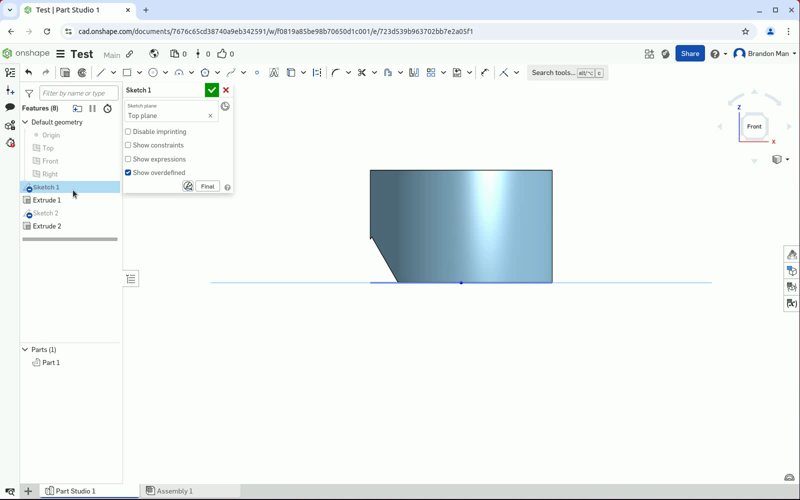
mouse_move(229, 92)
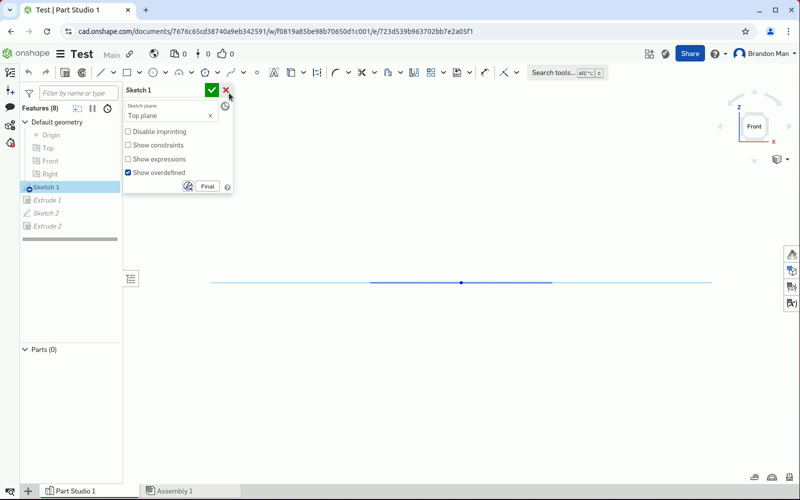
click(229, 92)
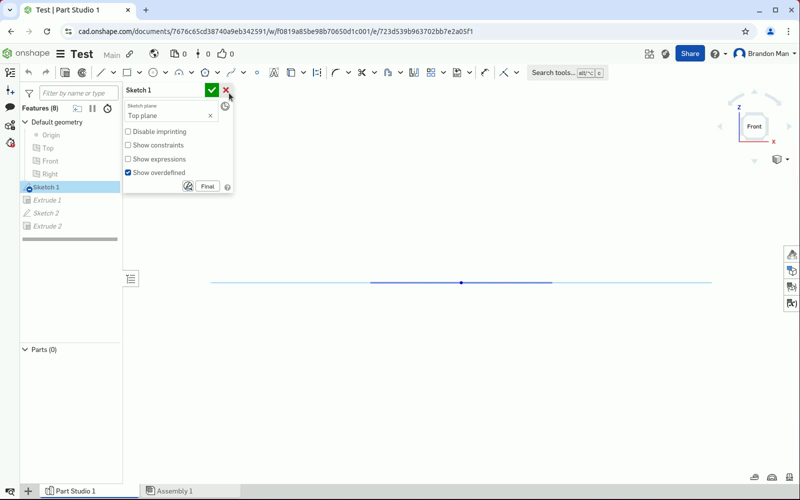
key(shift+s)
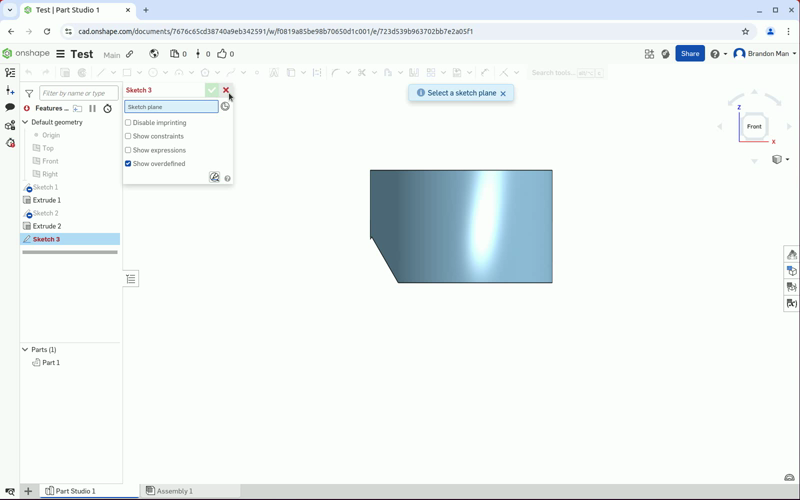
mouse_move(73, 163)
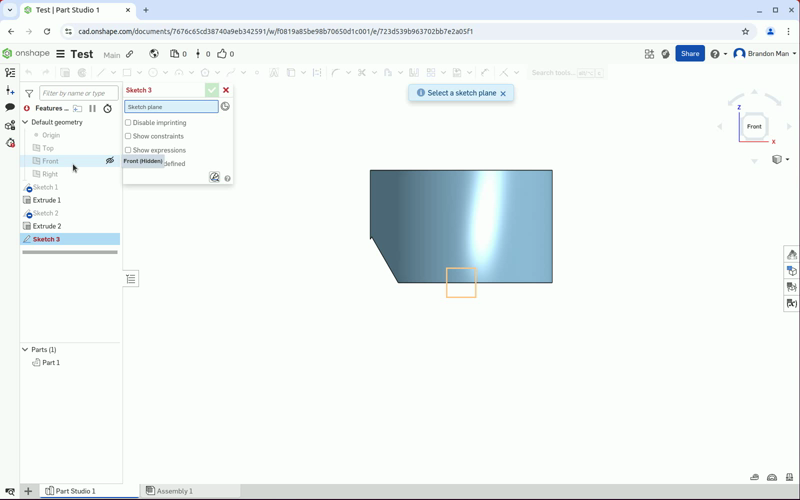
click(73, 163)
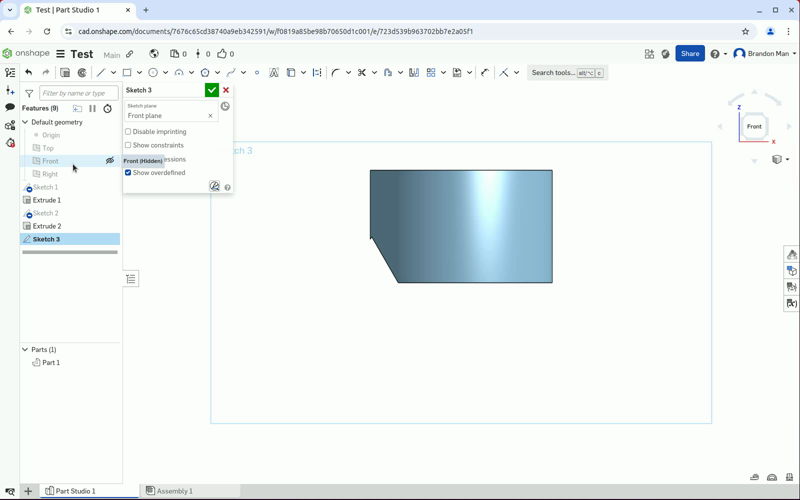
mouse_move(73, 352)
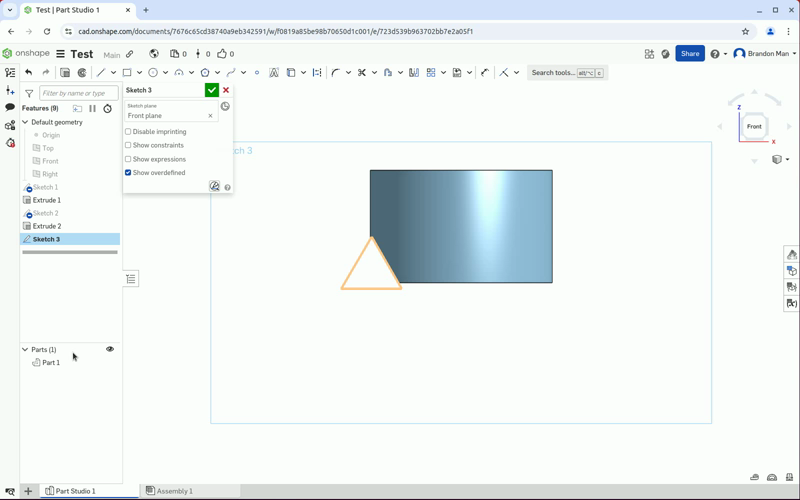
key(y)
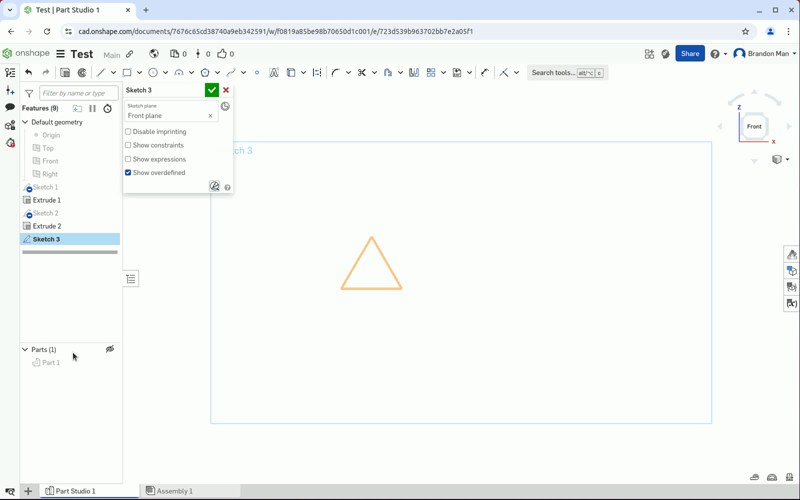
key(l)
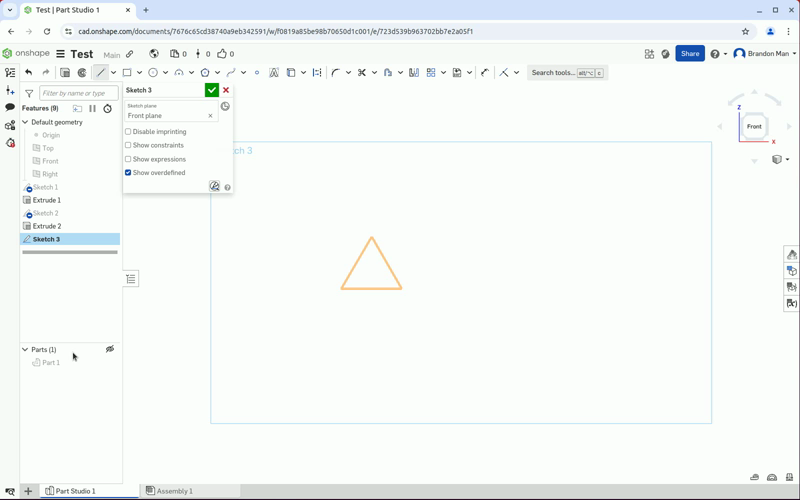
key_down(shift)
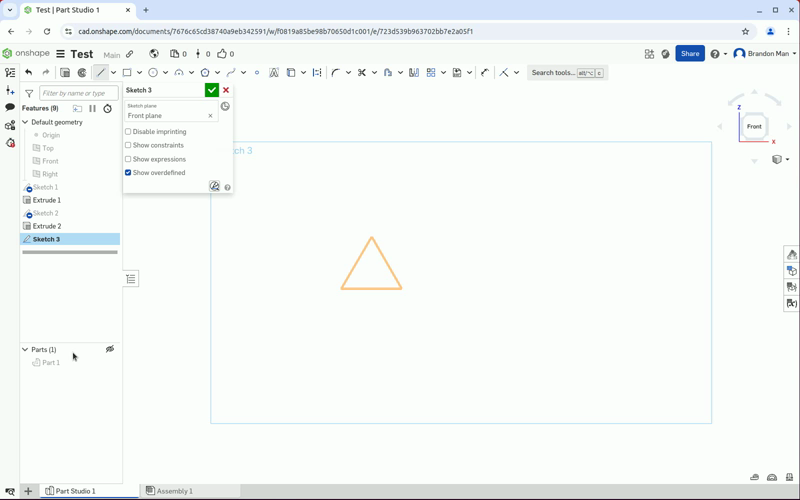
mouse_move(401, 288)
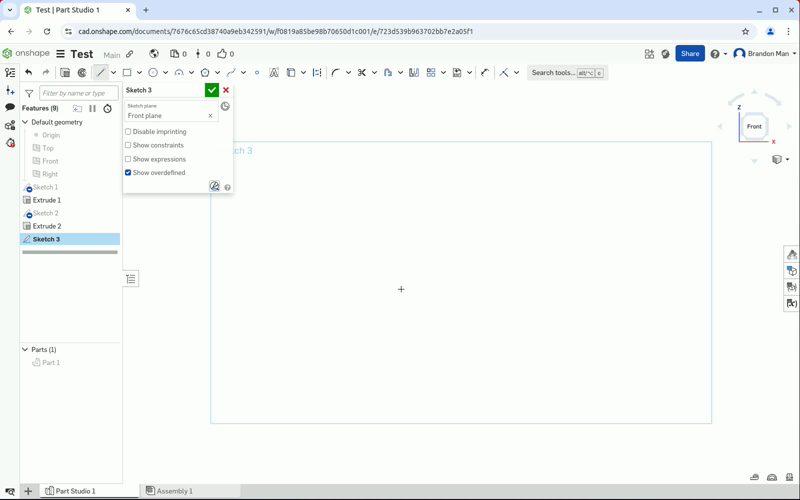
click(401, 288)
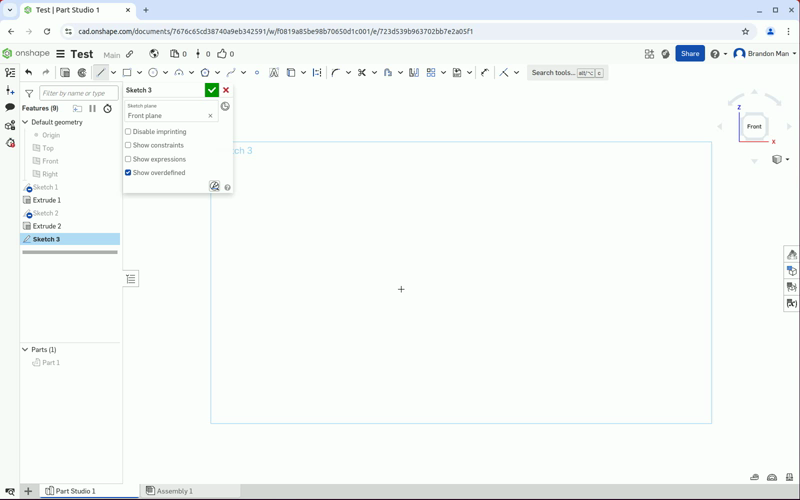
key_up(shift)
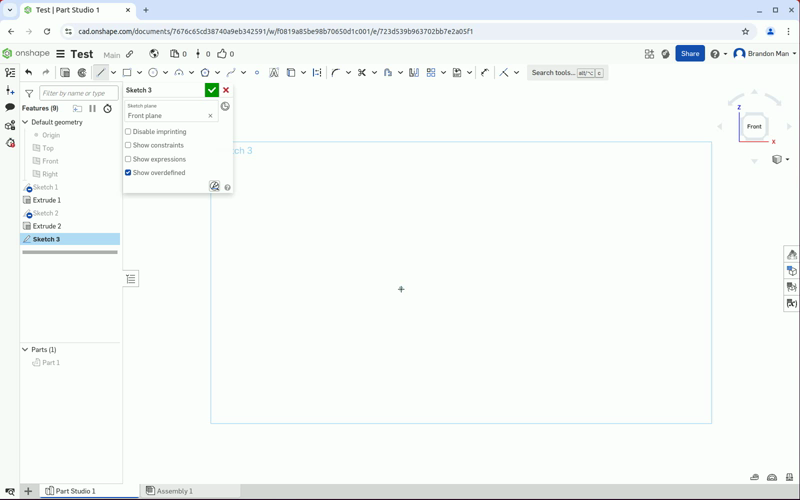
key_down(shift)
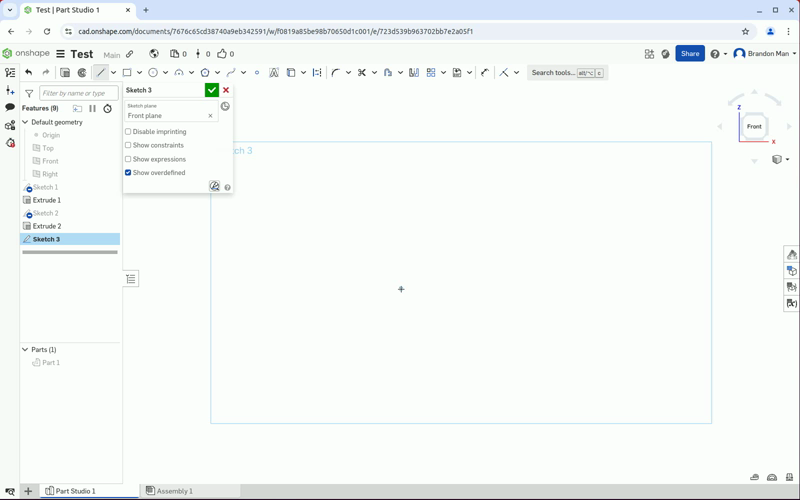
mouse_move(461, 288)
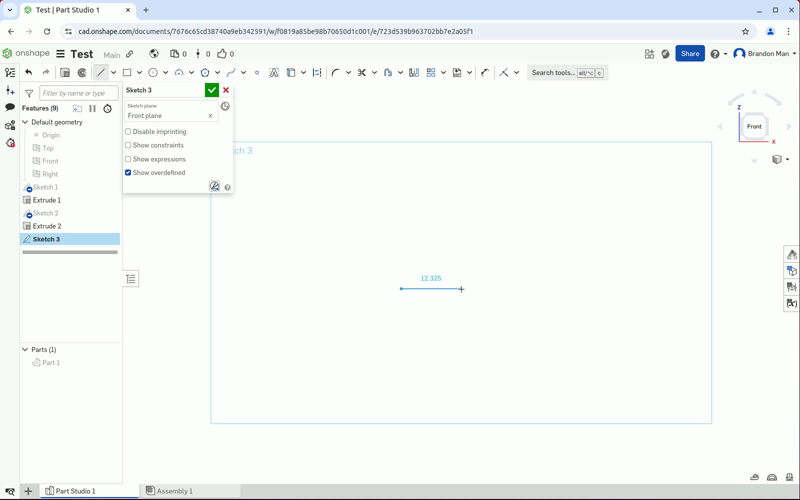
click(461, 288)
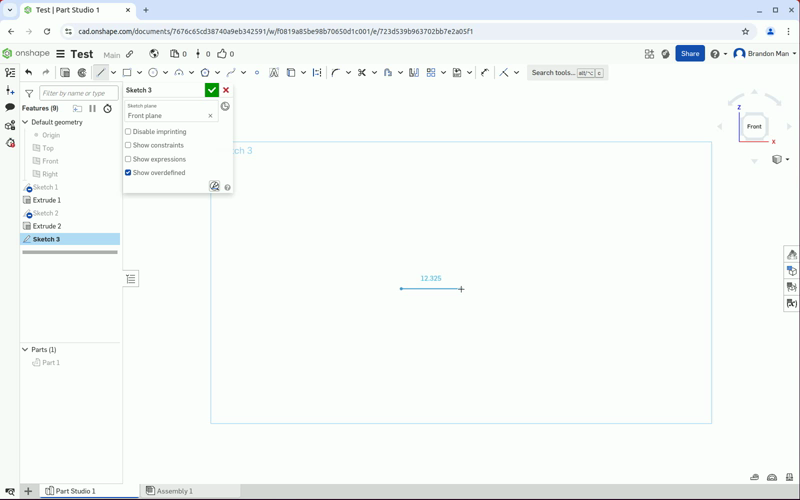
key_up(shift)
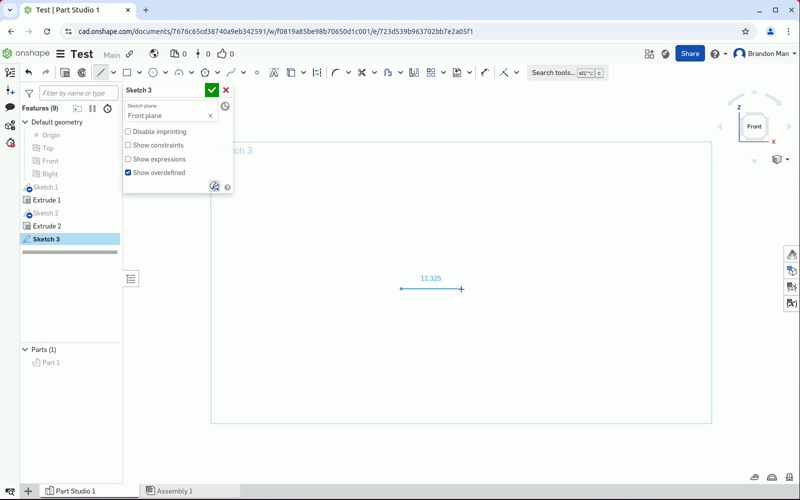
key_down(shift)
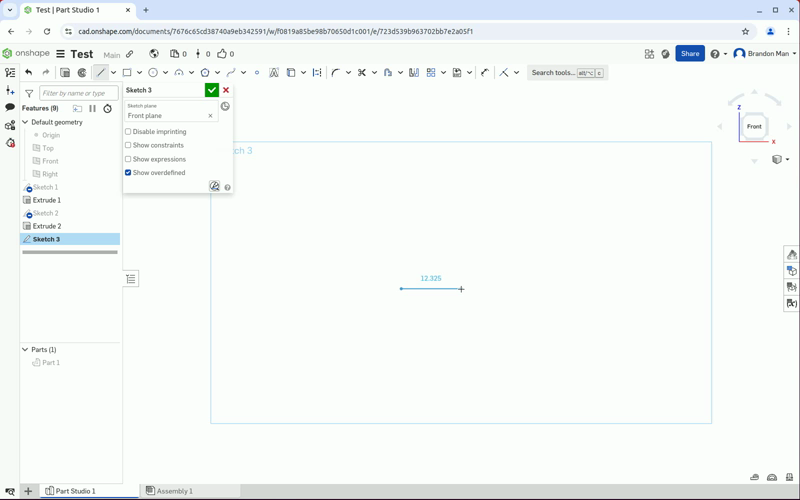
mouse_move(431, 236)
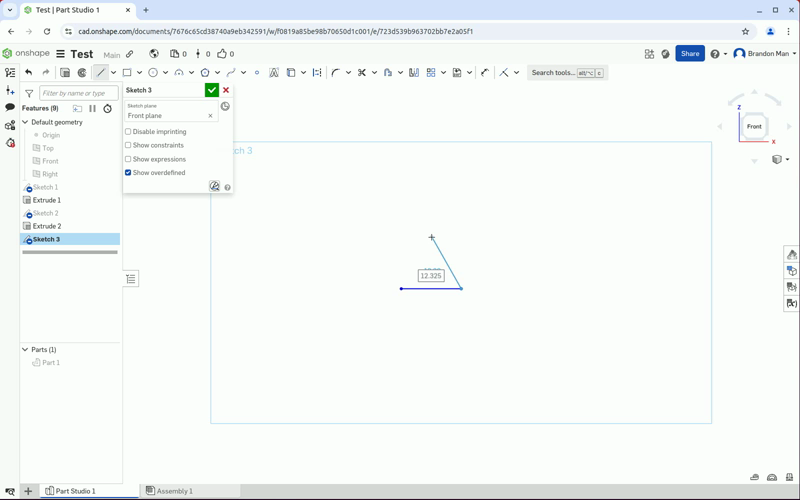
click(431, 236)
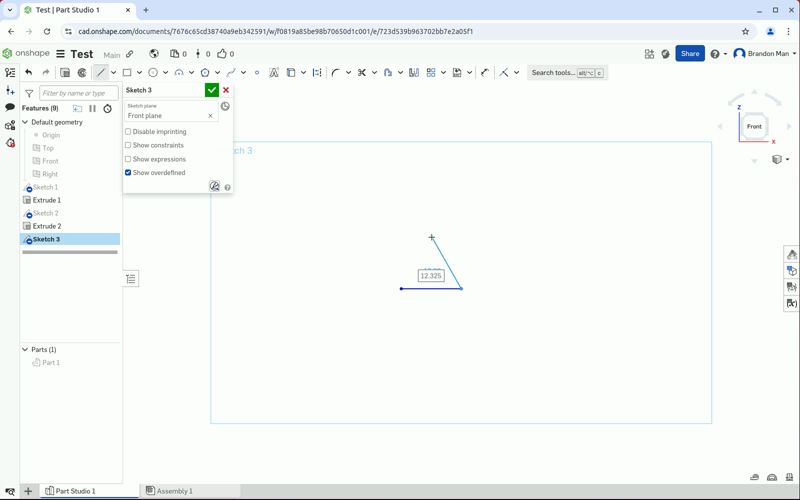
key_up(shift)
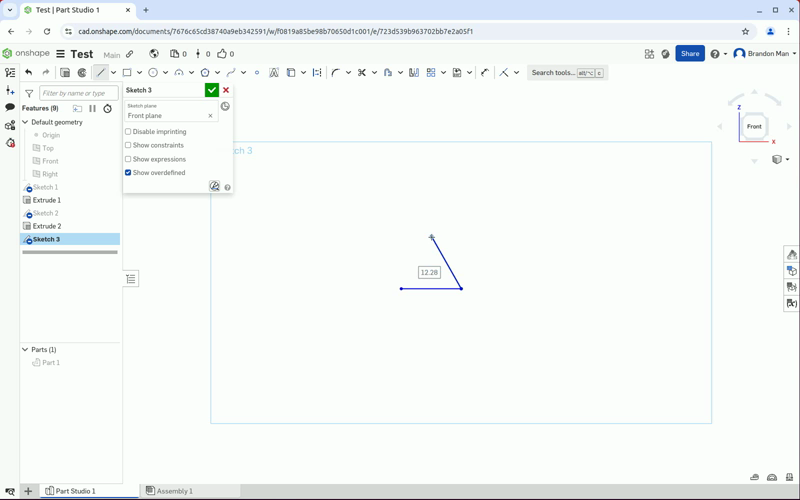
key_down(shift)
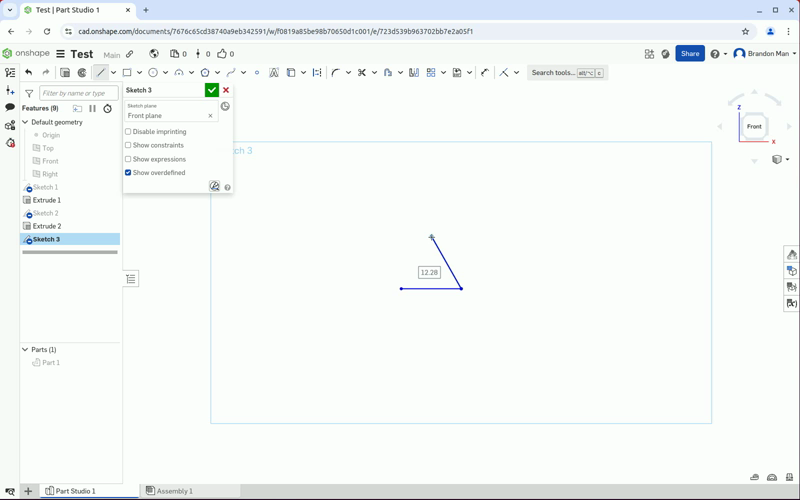
mouse_move(401, 288)
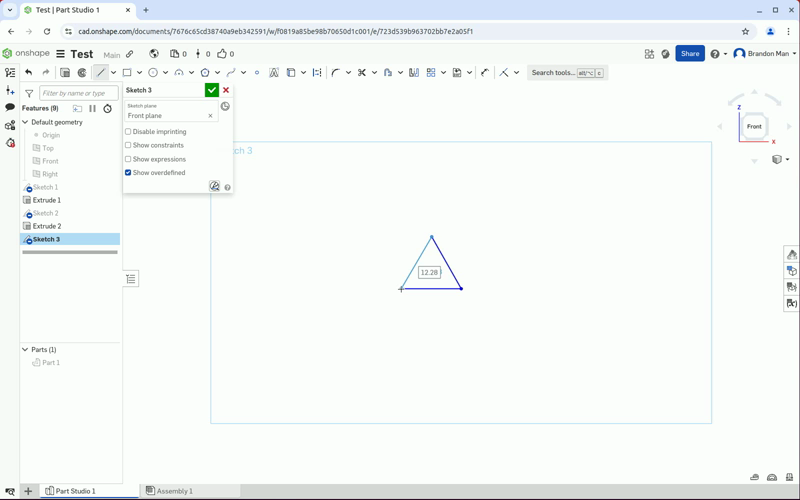
key_up(shift)
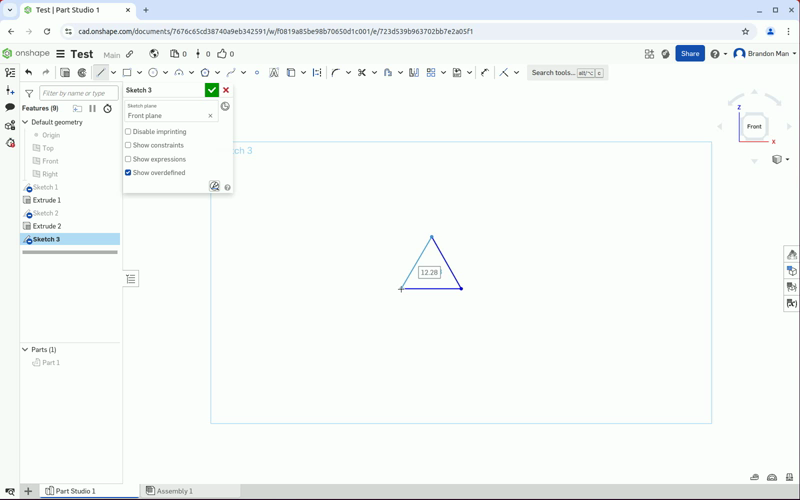
click(401, 288)
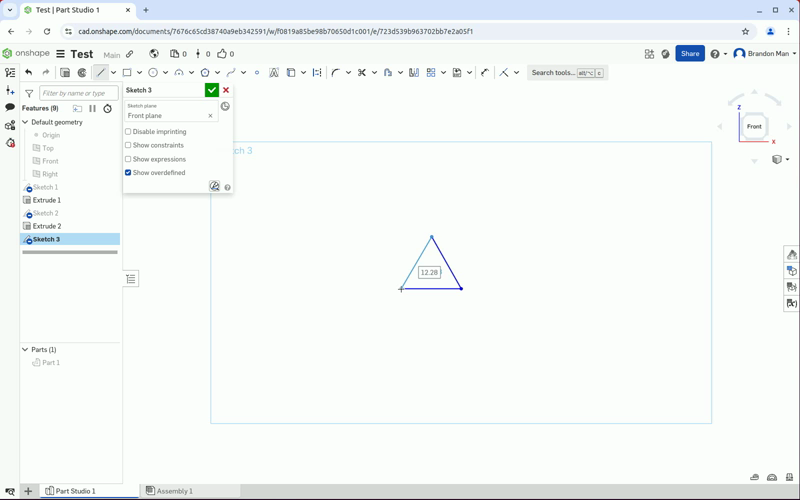
key(esc)
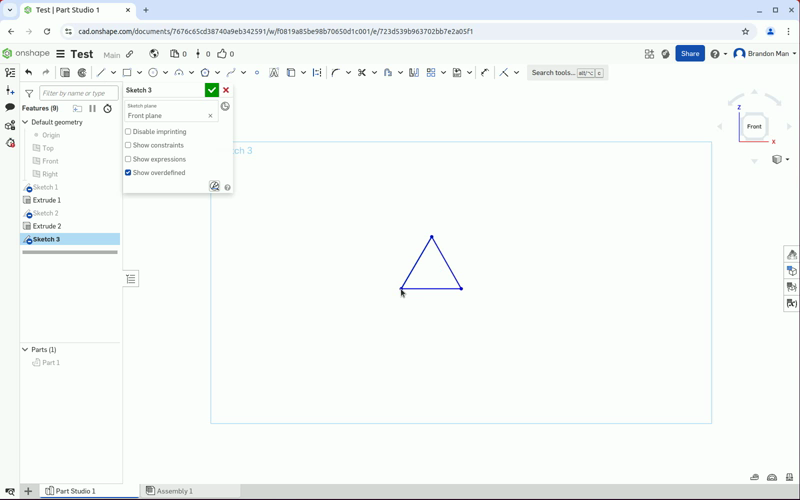
mouse_move(429, 263)
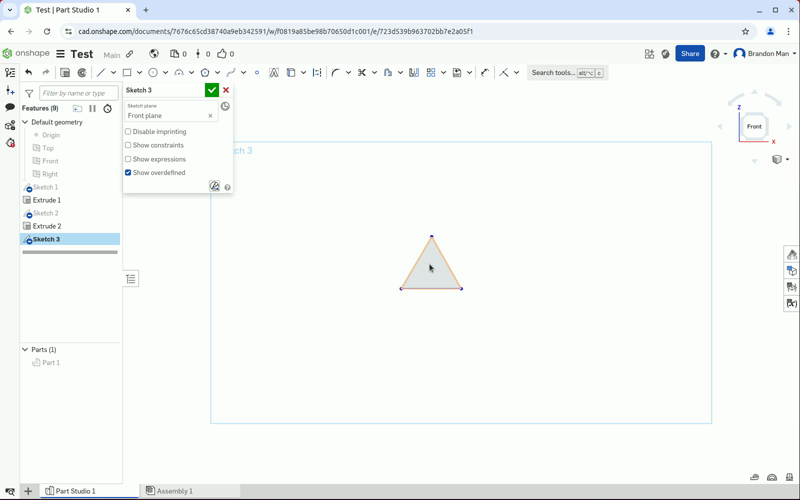
scroll(6)
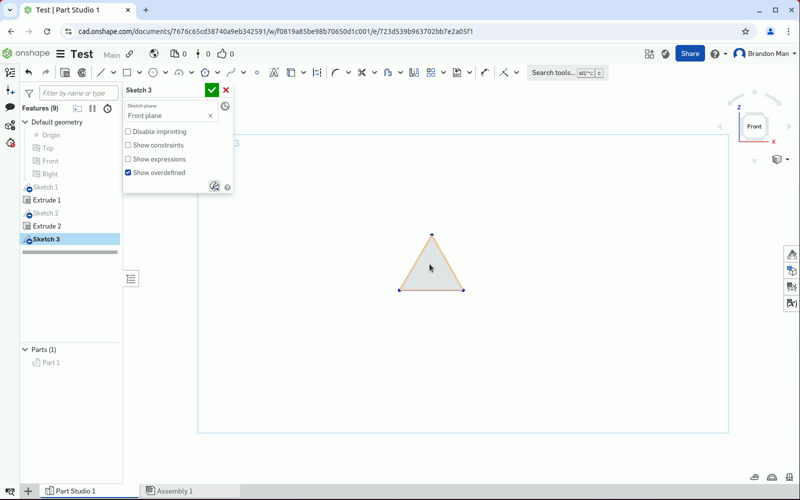
scroll(6)
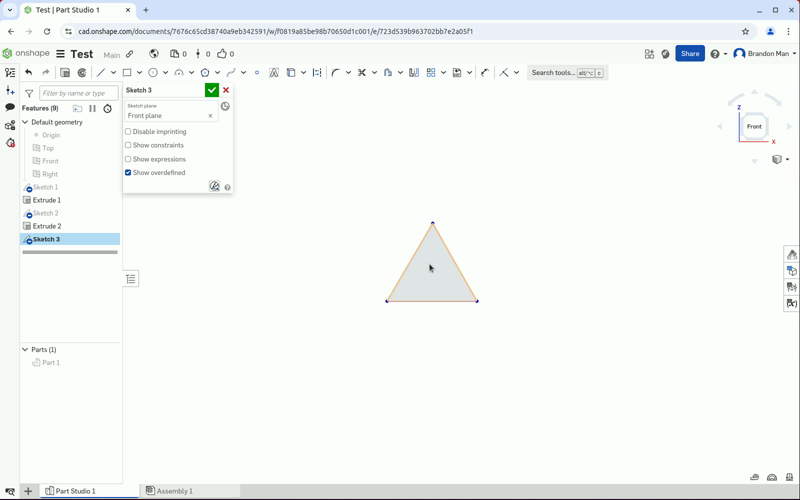
scroll(6)
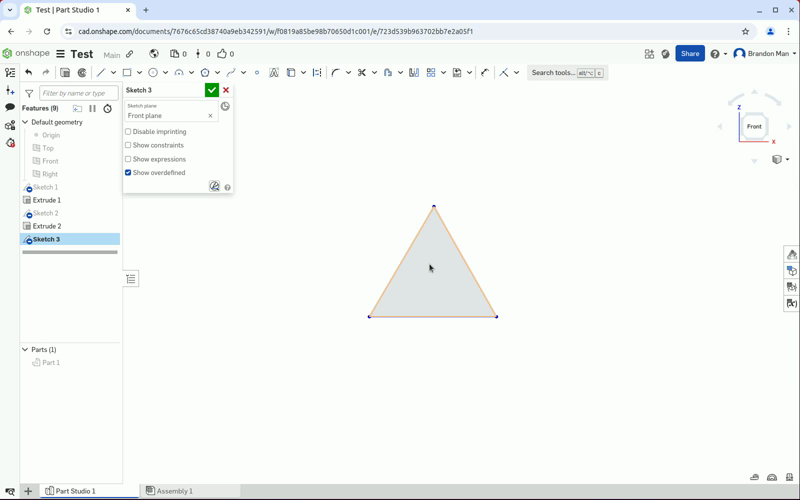
scroll(6)
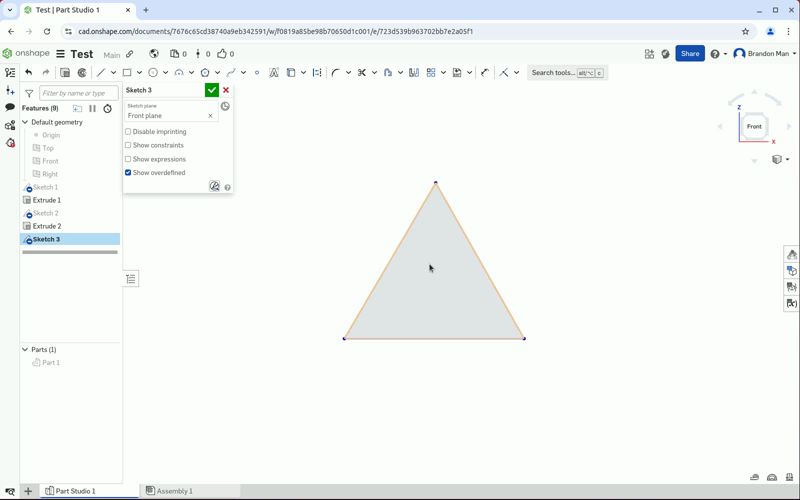
scroll(6)
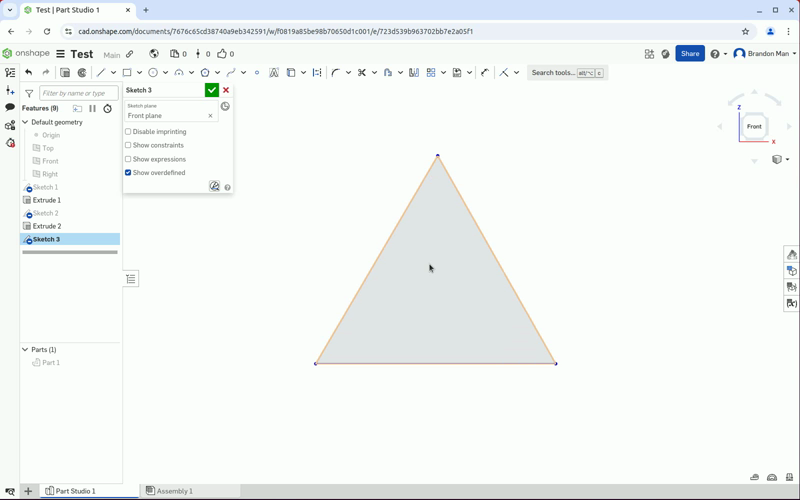
scroll(6)
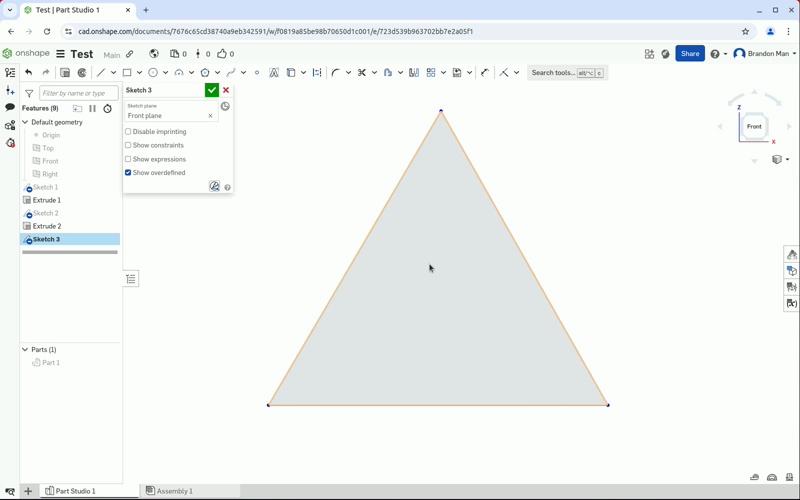
scroll(6)
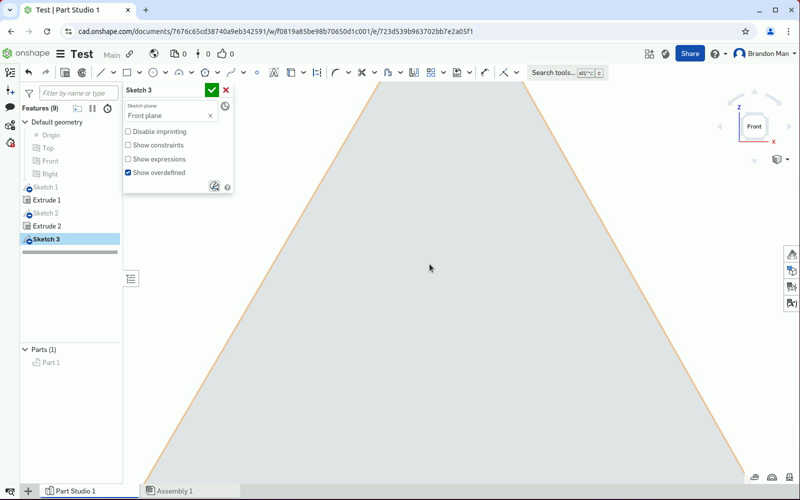
click(429, 263)
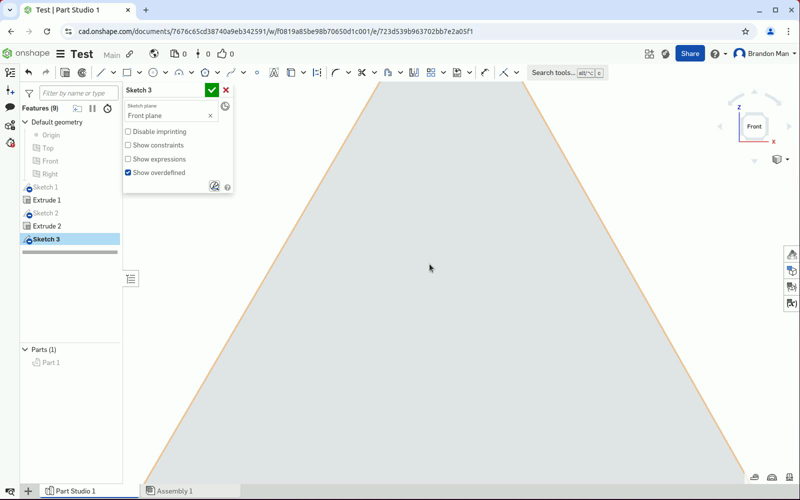
scroll(-6)
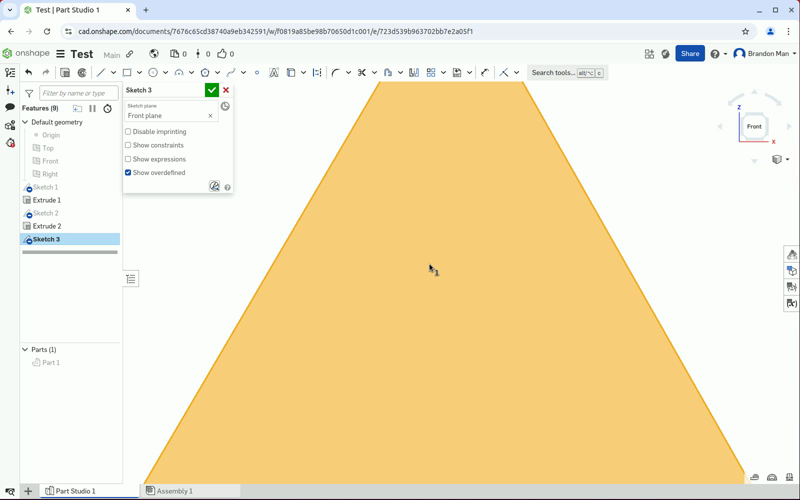
scroll(-6)
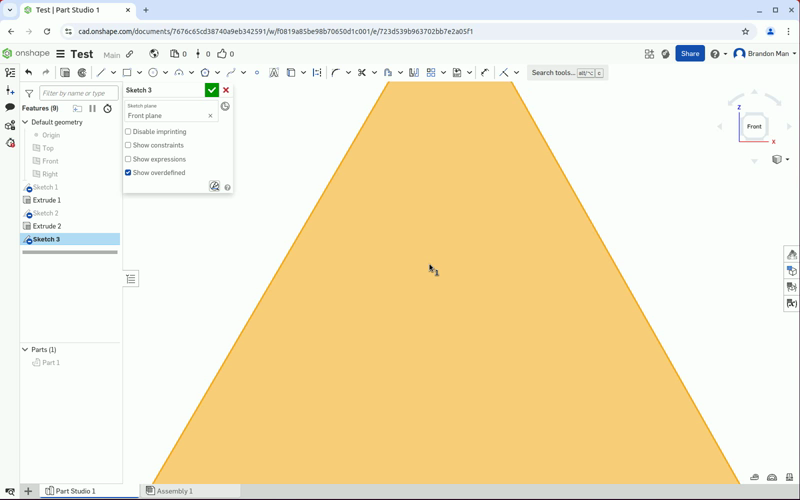
scroll(-6)
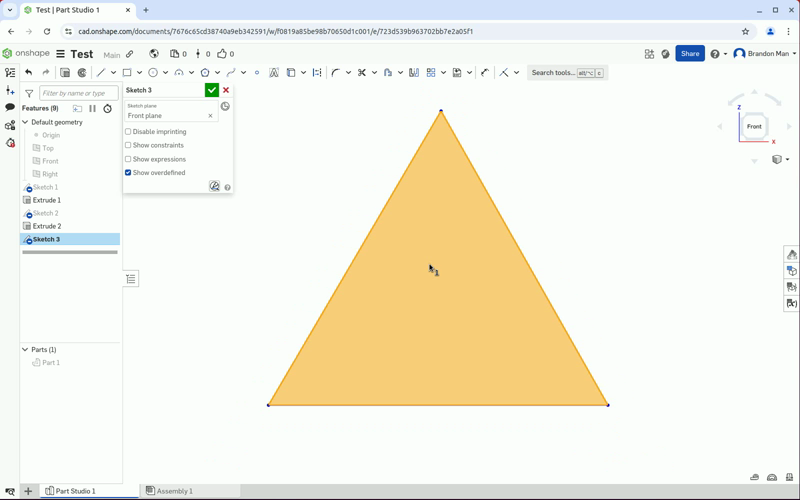
scroll(-6)
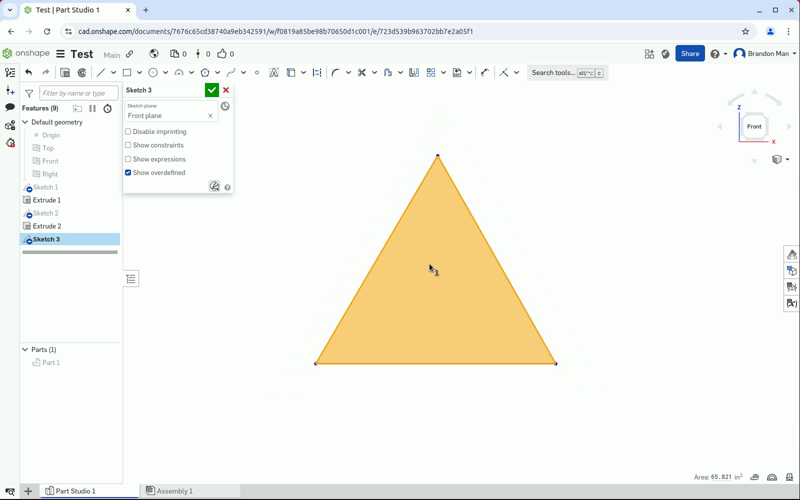
scroll(-6)
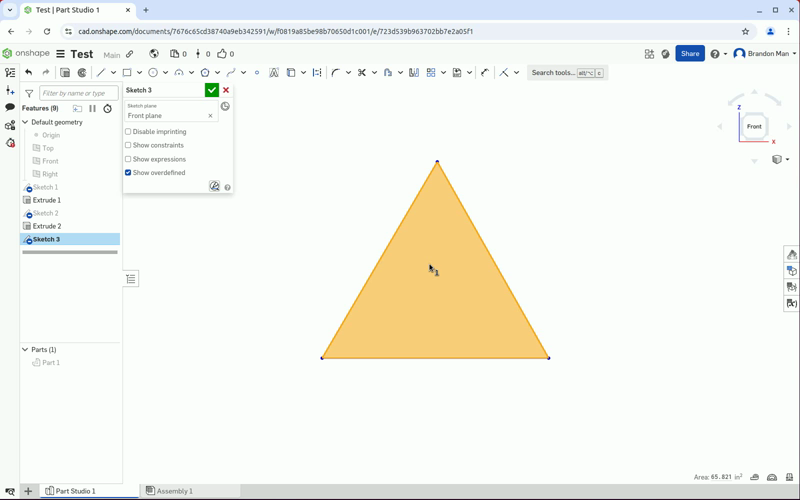
scroll(-6)
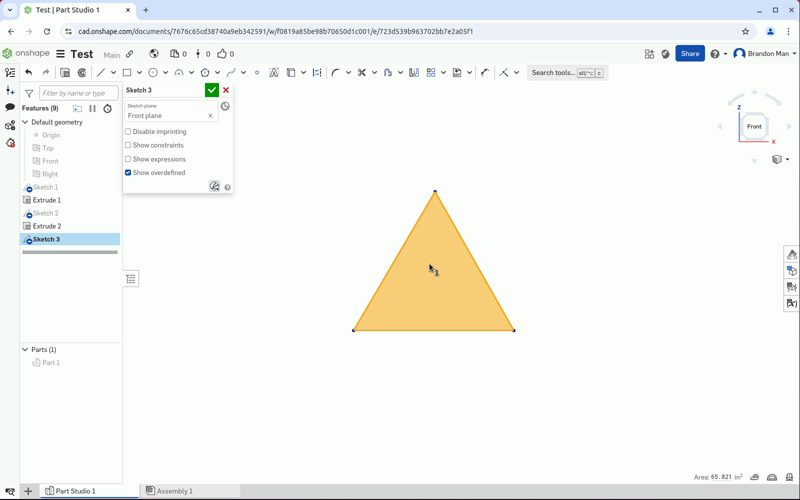
scroll(-6)
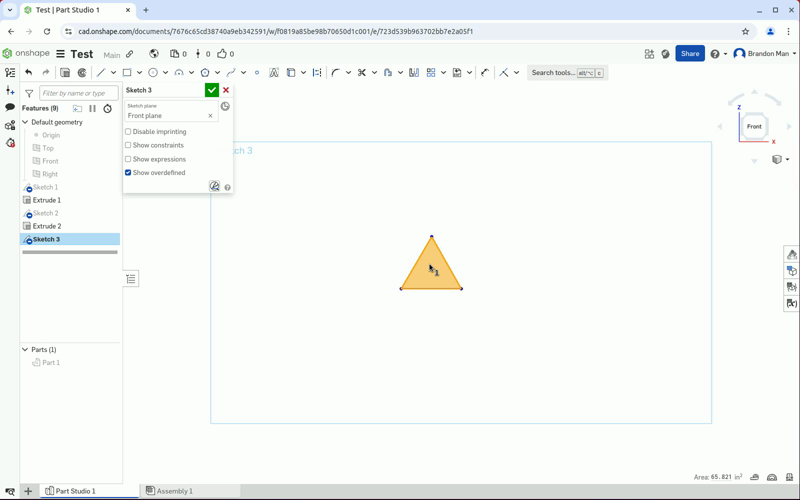
mouse_move(73, 352)
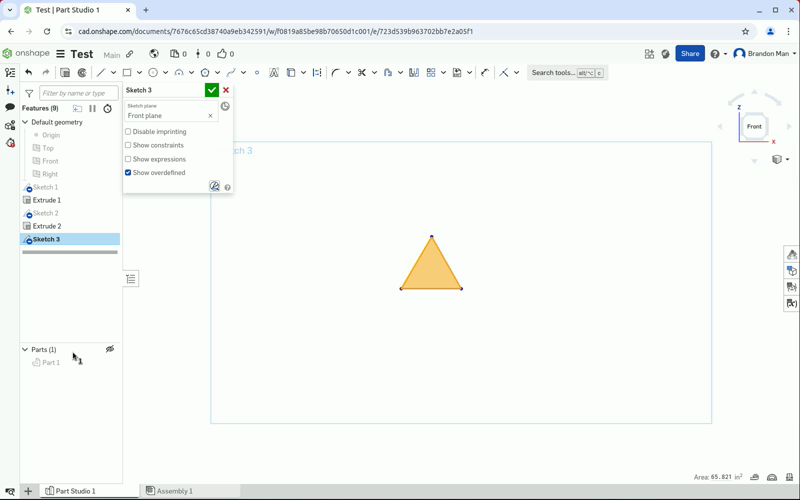
key(shift+y)
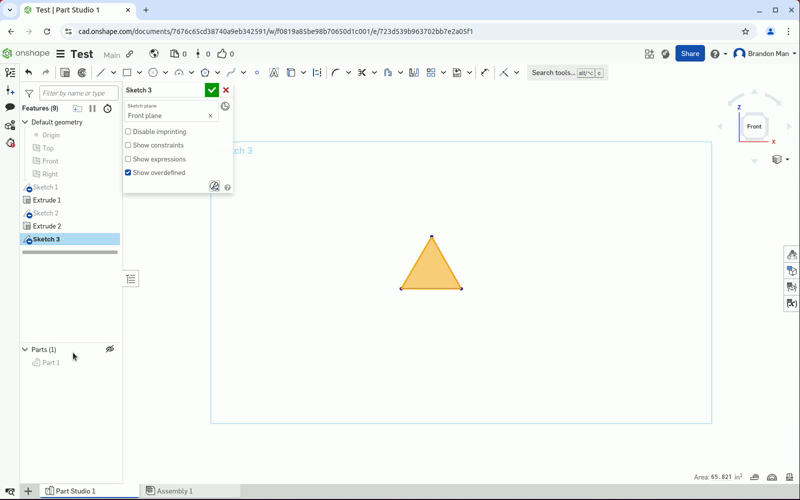
key(shift+e)
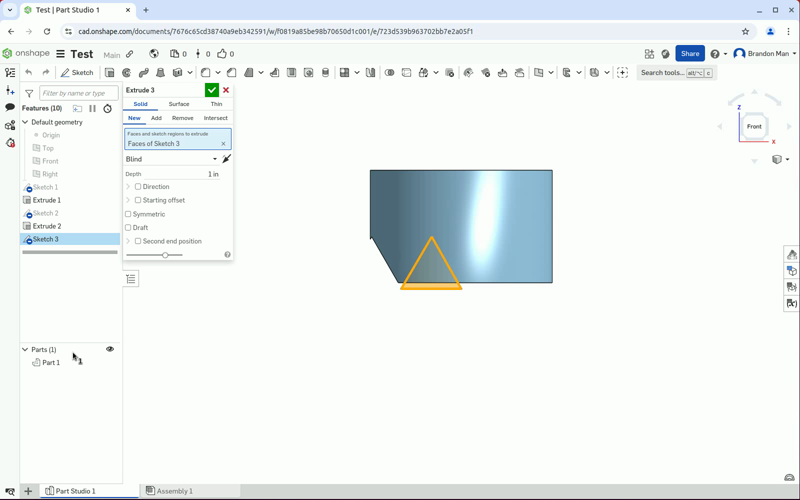
mouse_move(143, 106)
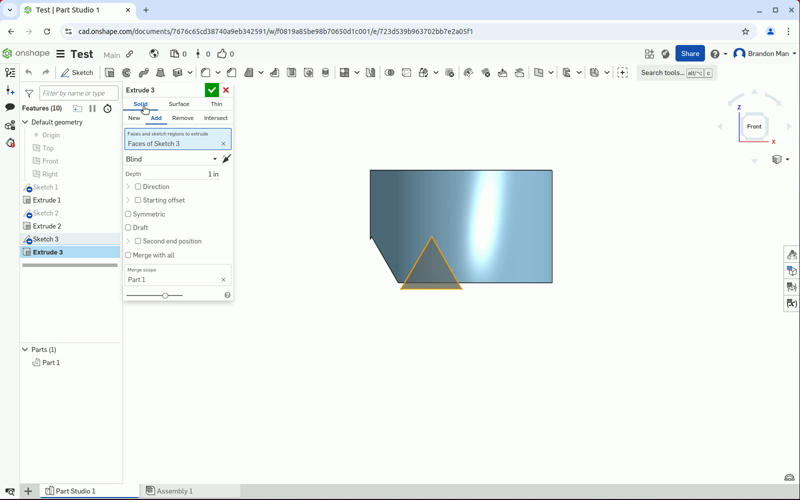
click(143, 106)
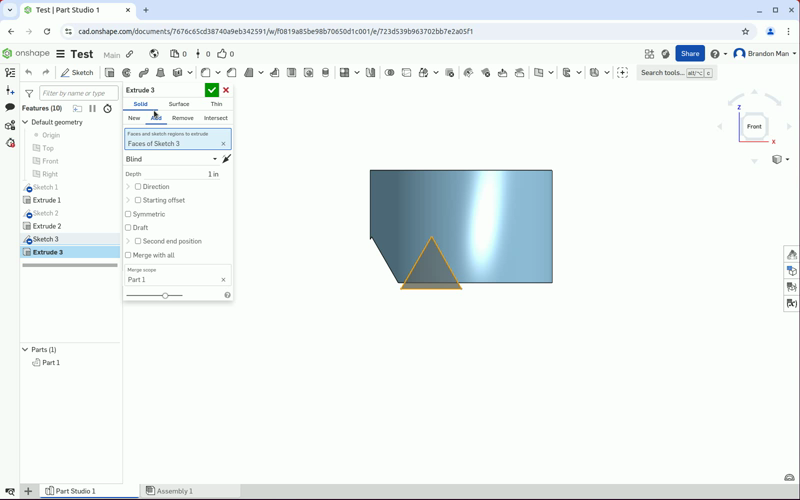
mouse_move(186, 120)
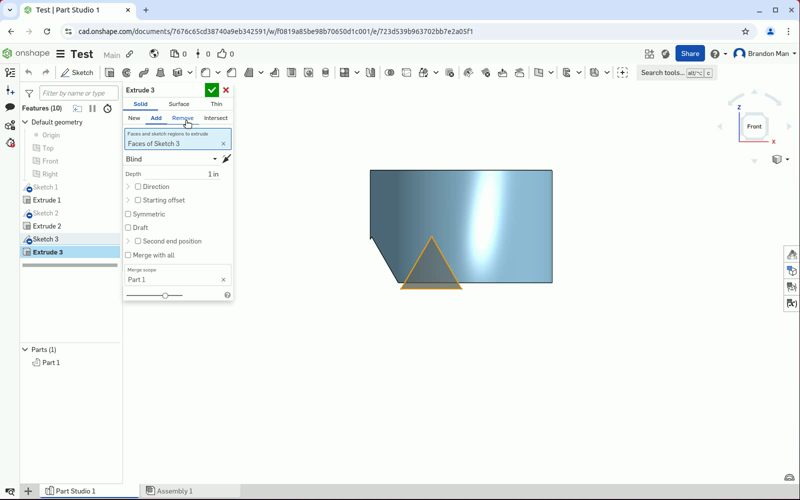
click(186, 120)
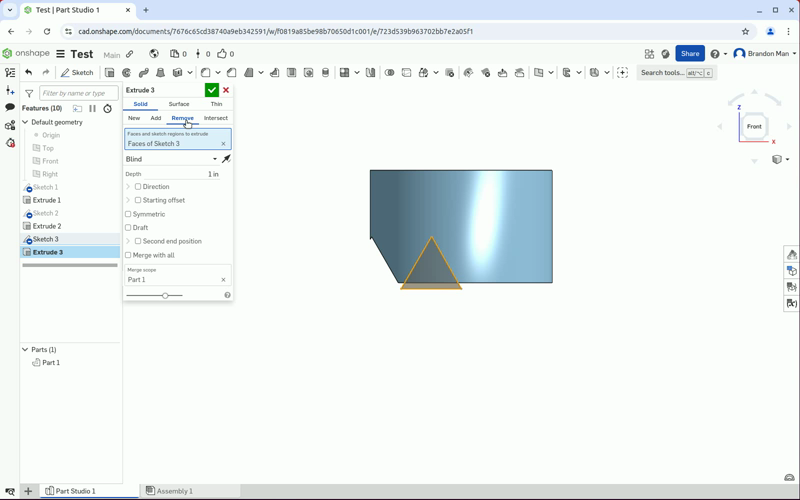
key(tab, 4)
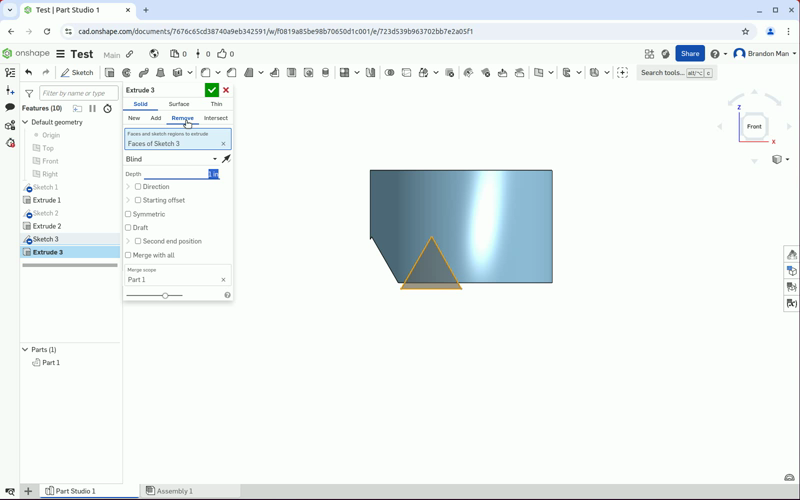
text(57.77)
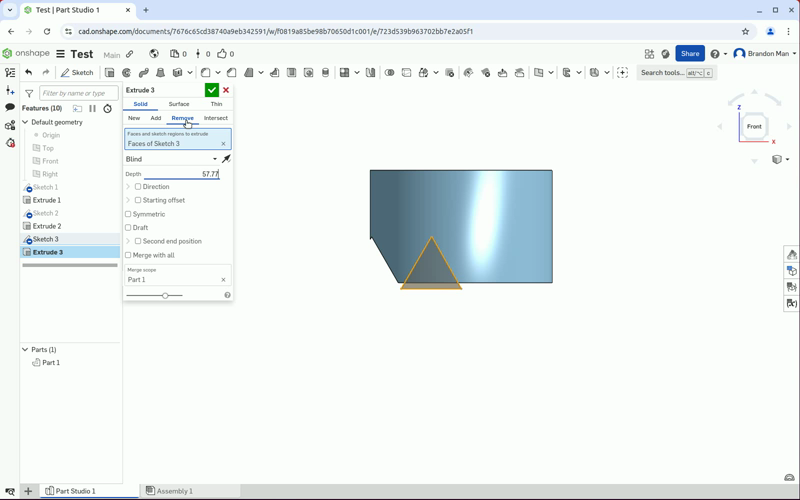
key(tab, 3)
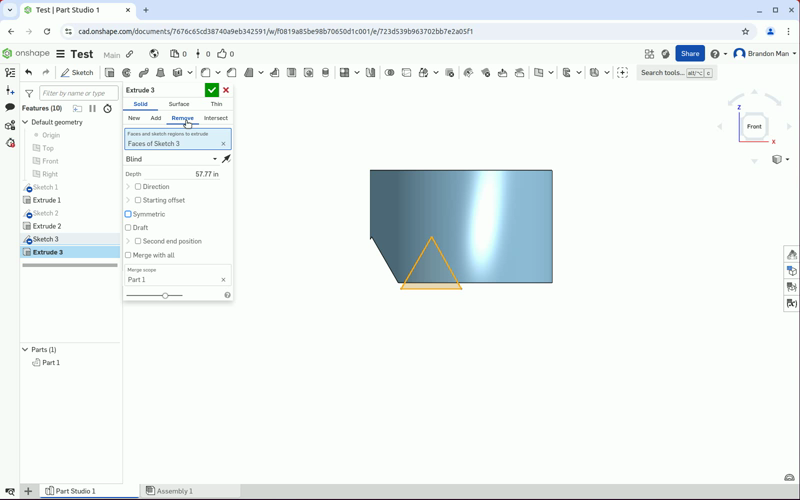
key(space)
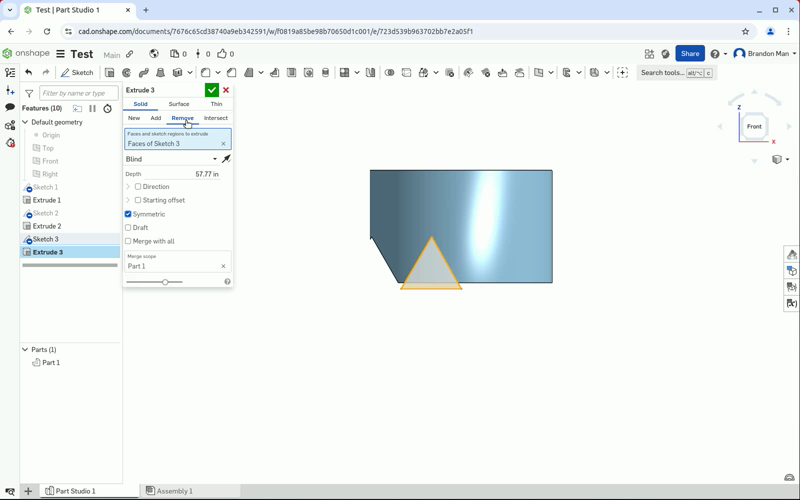
key(tab, 2)
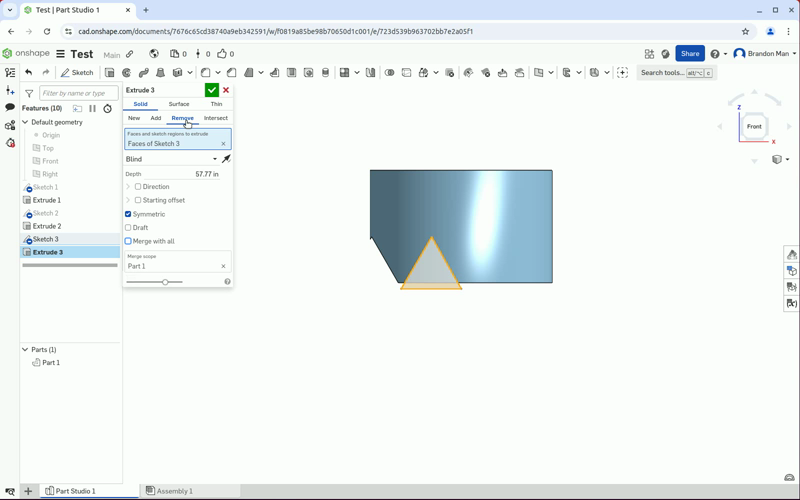
key(space)
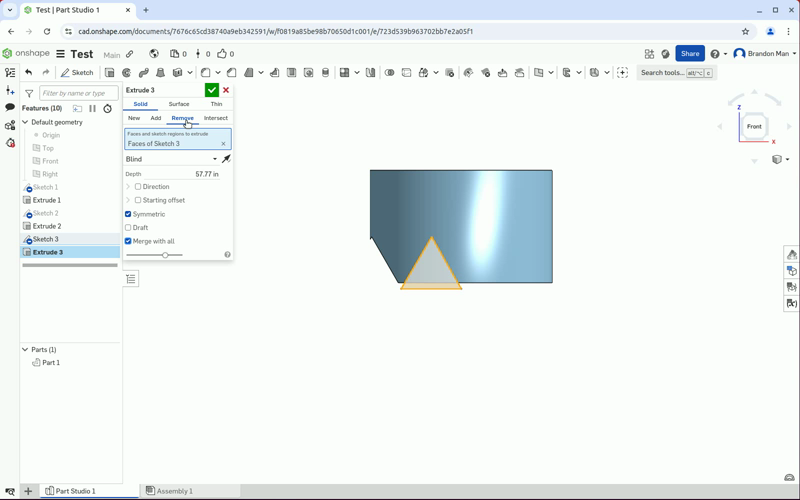
key(enter)
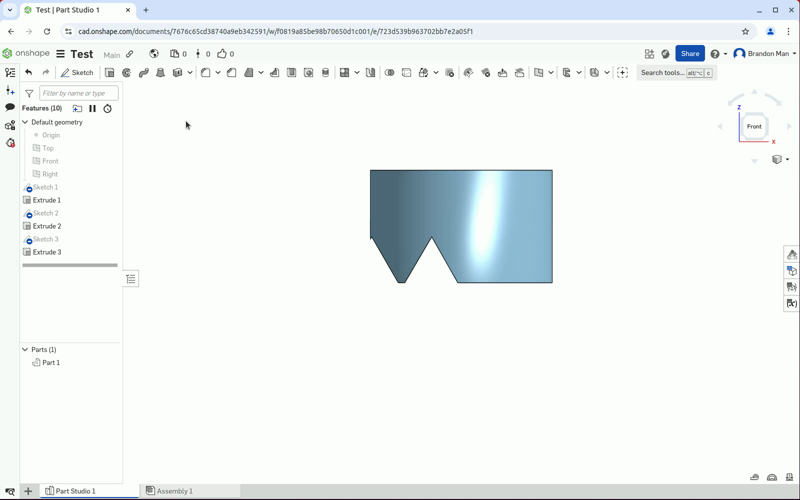
key(shift+h)
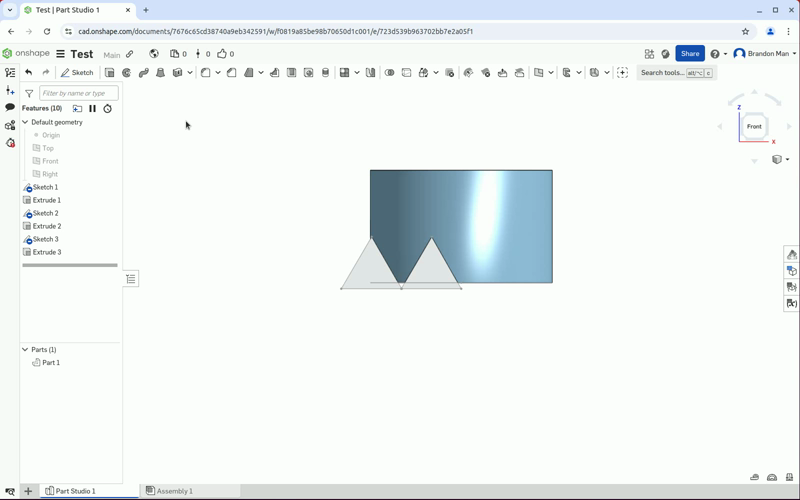
key(shift+h)
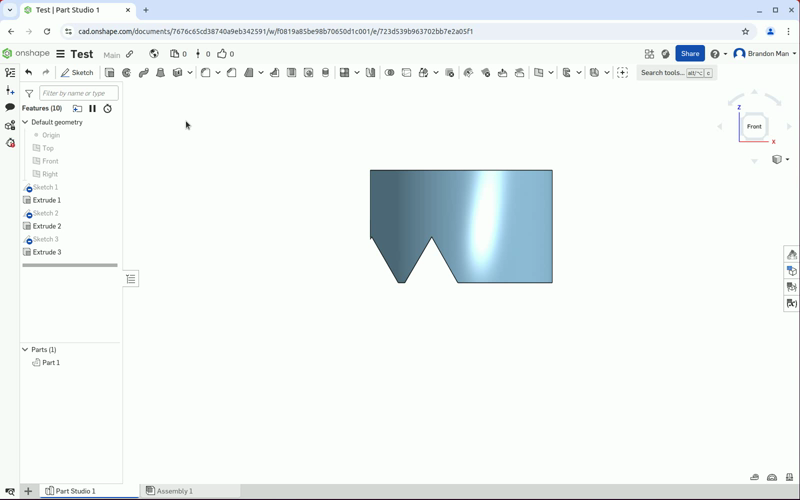
mouse_move(73, 189)
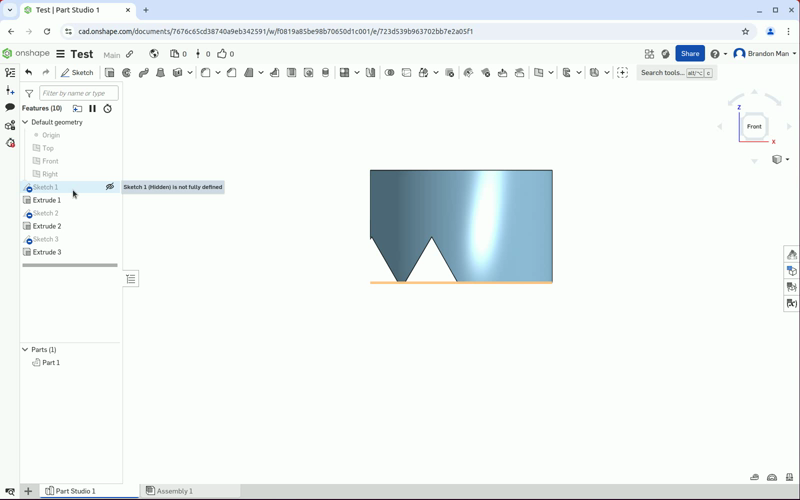
click(73, 189)
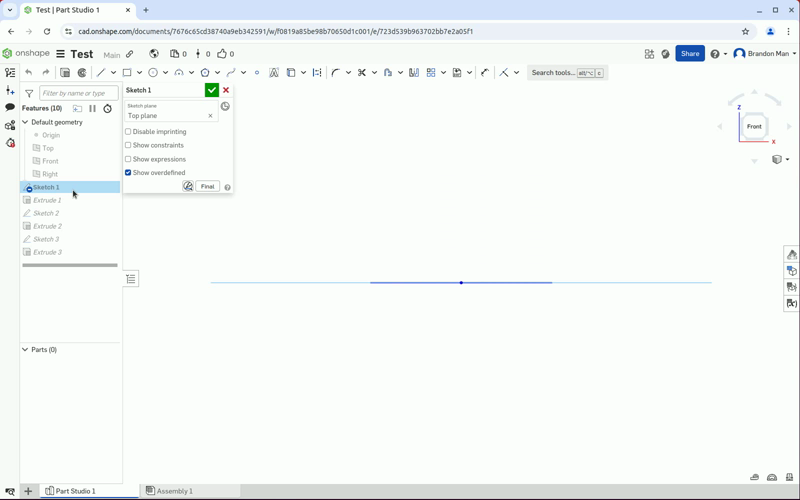
mouse_move(229, 92)
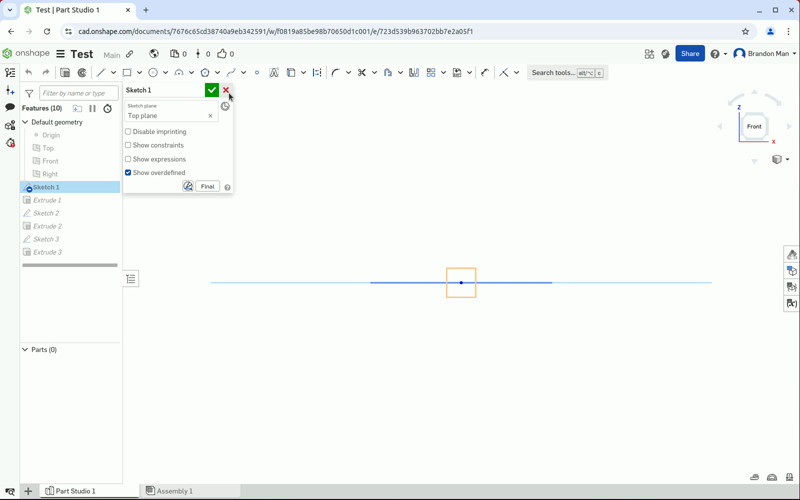
click(229, 92)
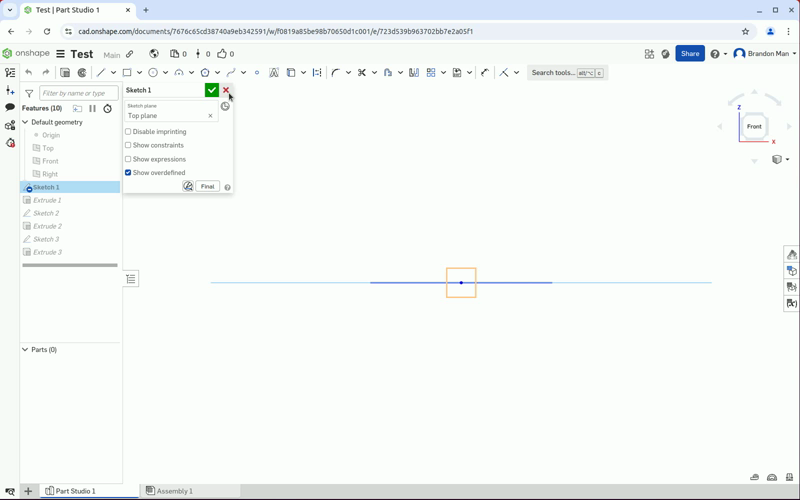
key(shift+s)
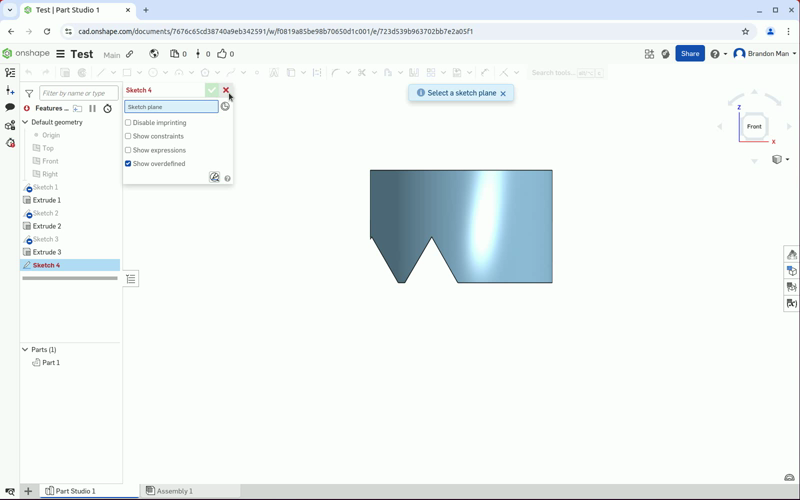
mouse_move(73, 163)
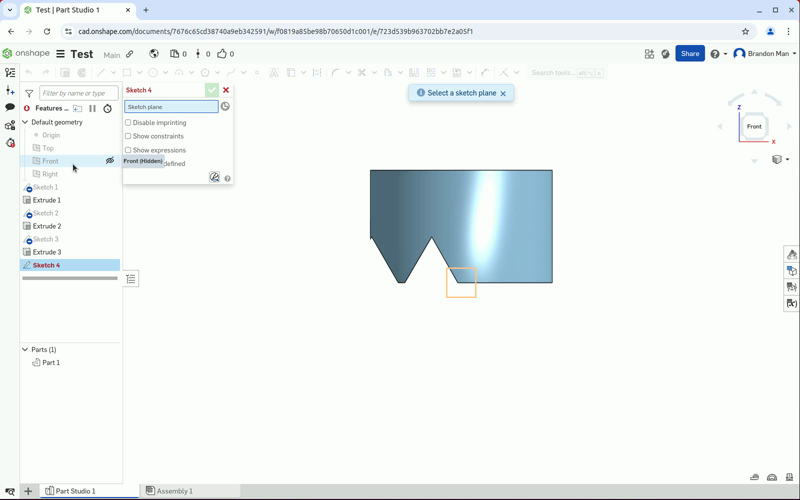
click(73, 163)
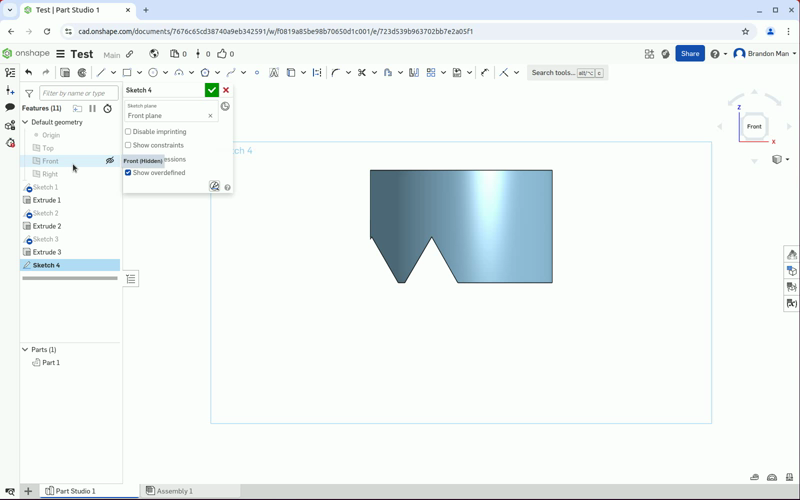
mouse_move(73, 352)
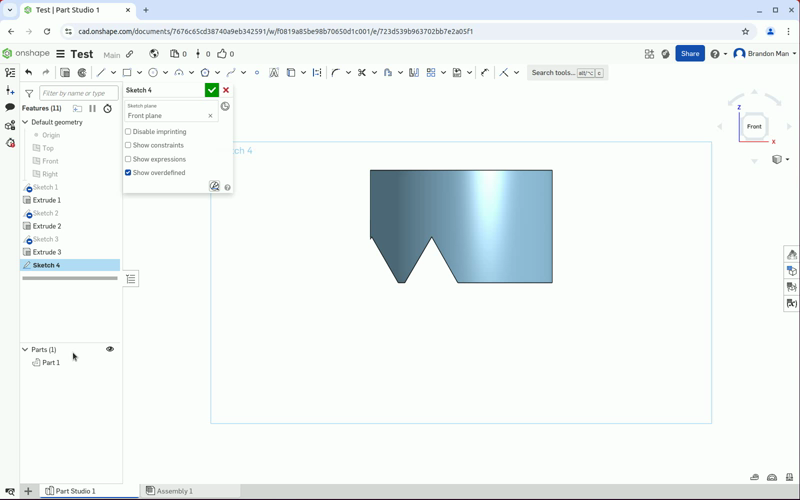
key(y)
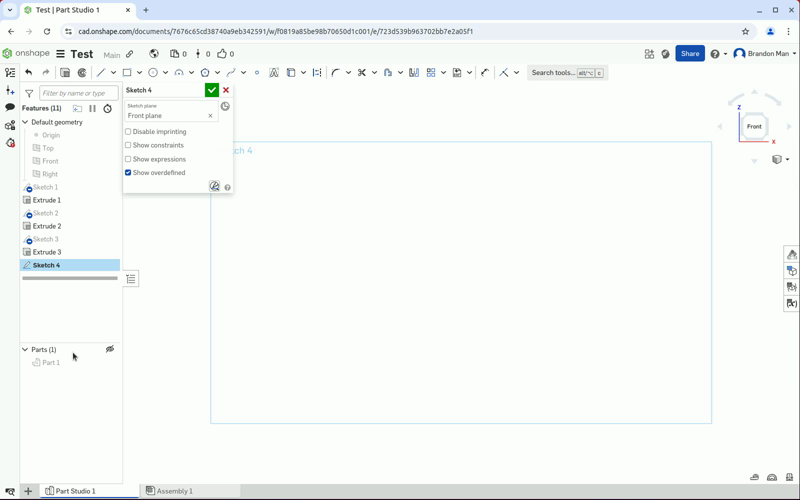
key(l)
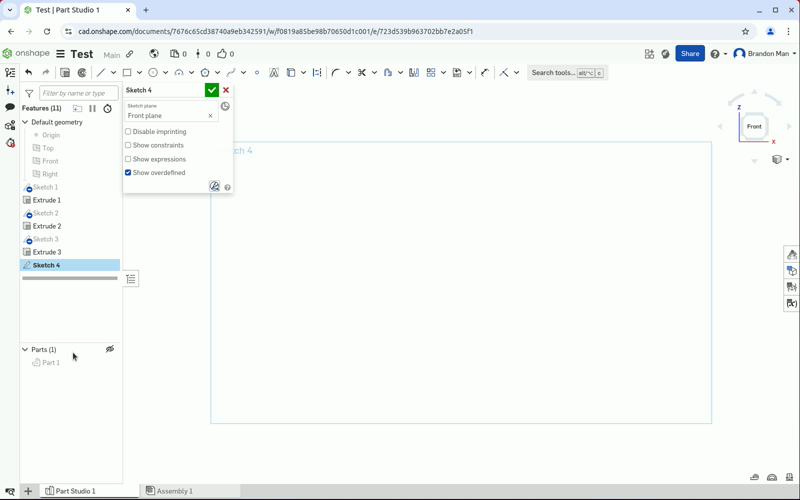
key_down(shift)
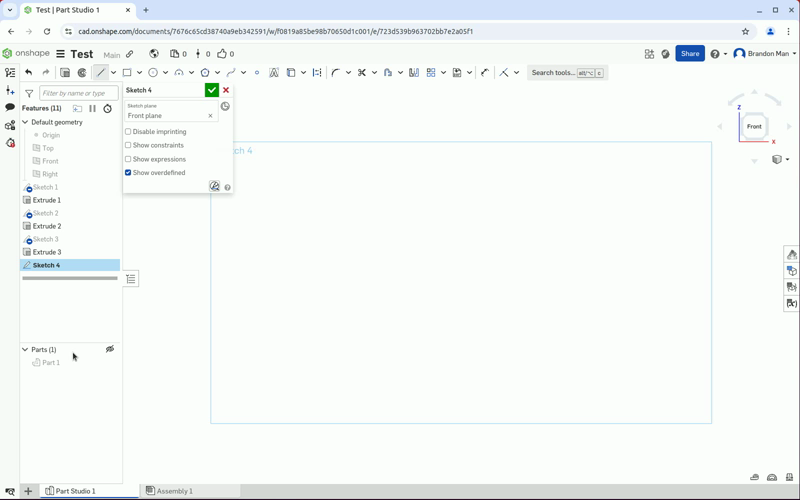
mouse_move(460, 288)
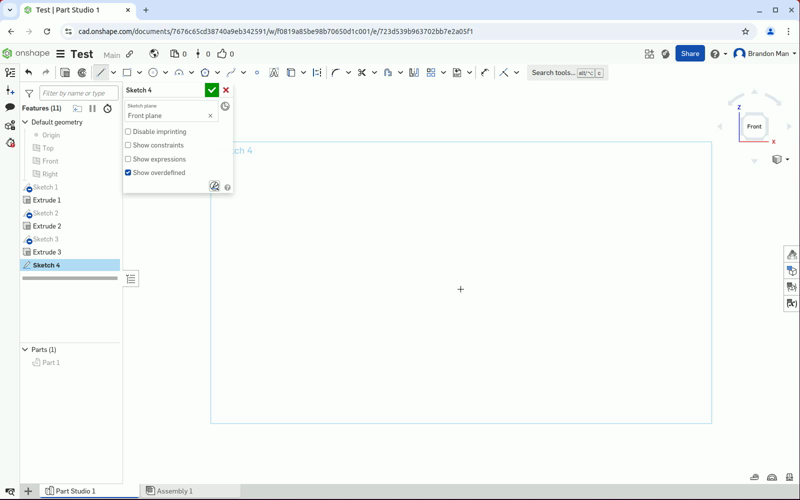
click(460, 288)
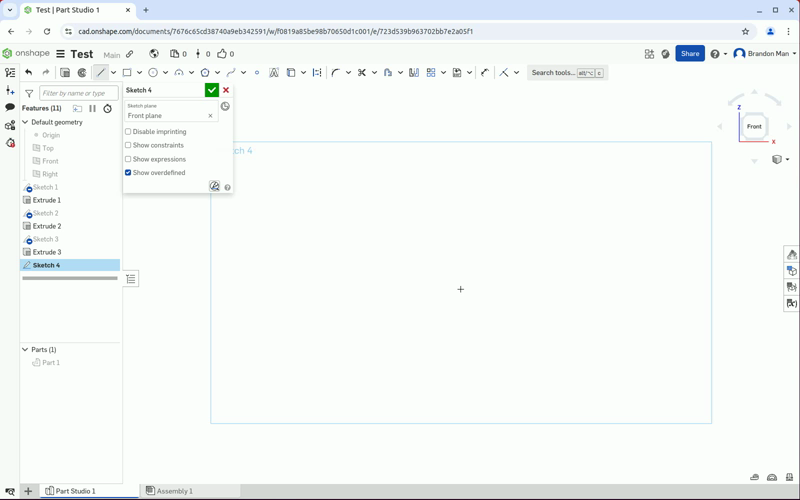
key_up(shift)
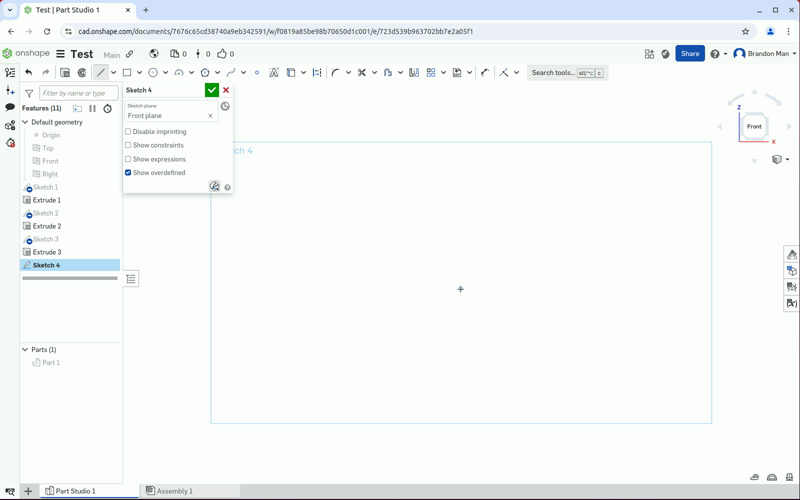
key_down(shift)
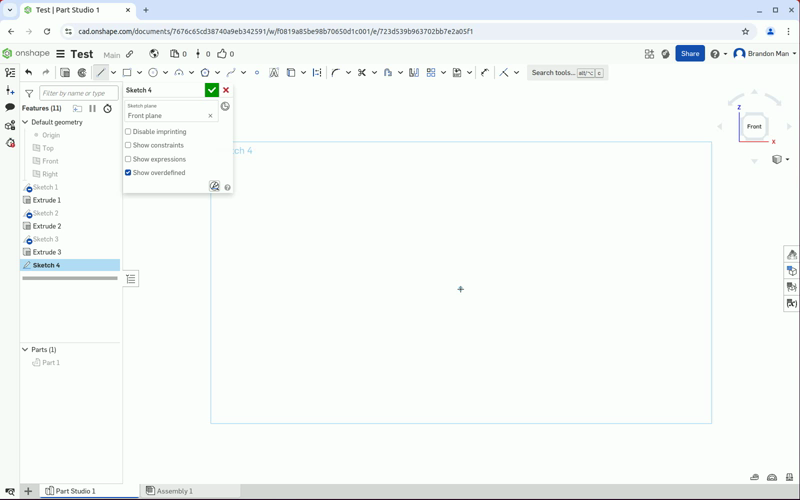
mouse_move(521, 288)
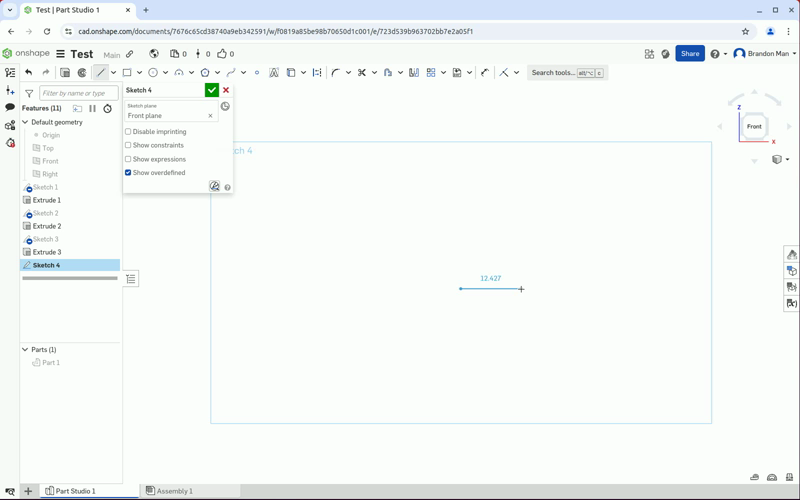
click(521, 288)
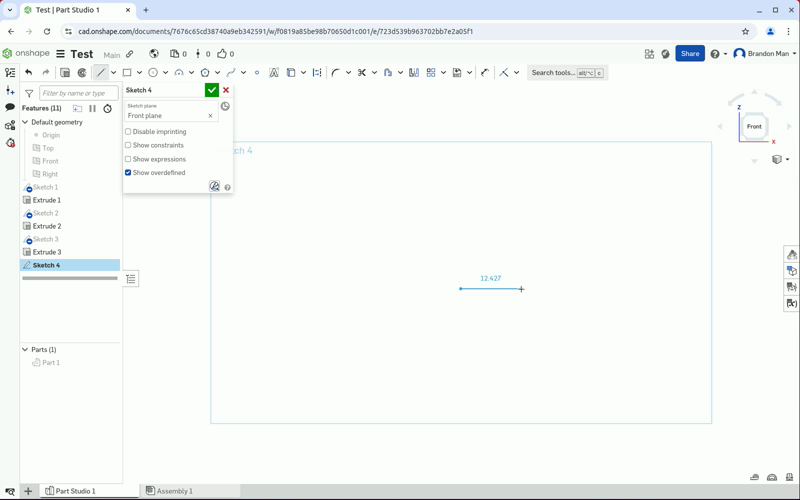
key_up(shift)
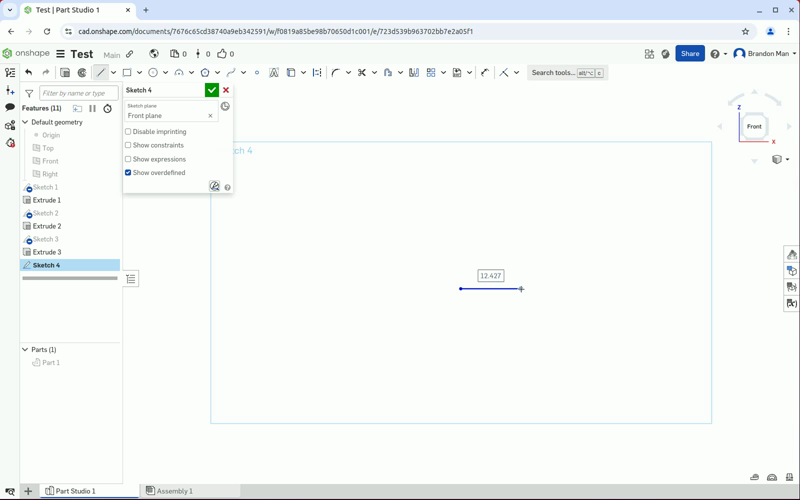
key_down(shift)
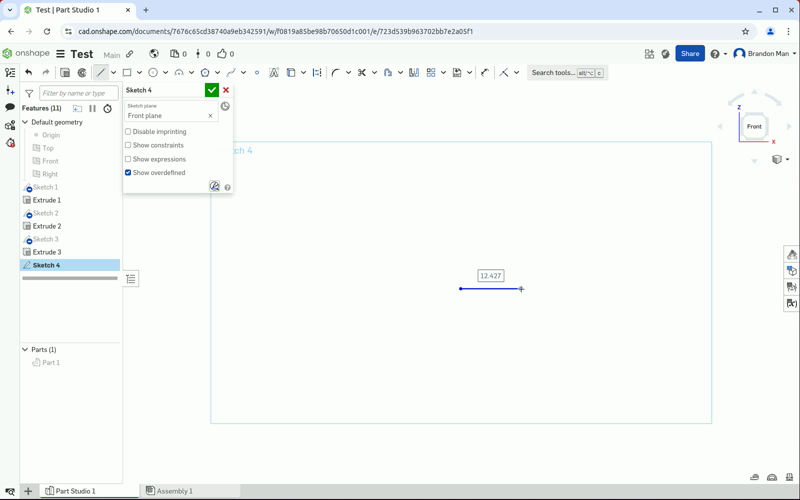
mouse_move(490, 236)
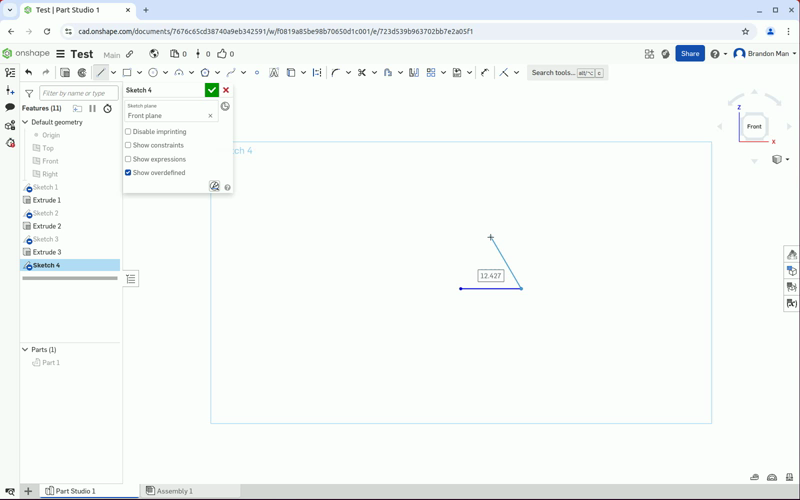
click(490, 236)
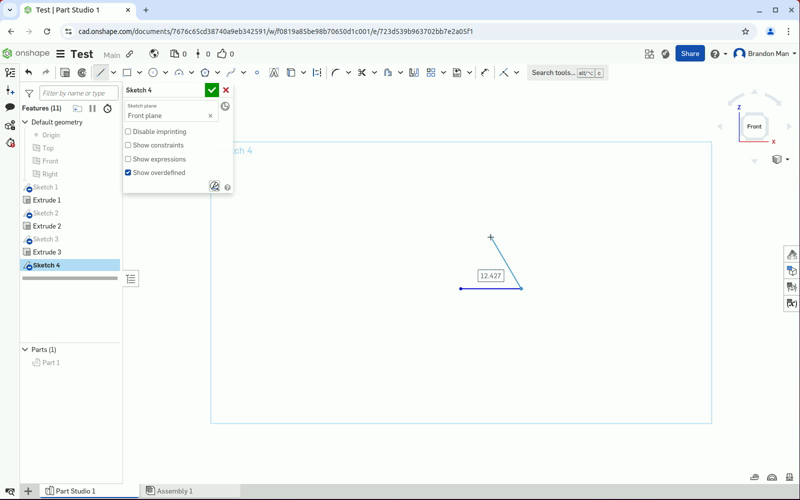
key_up(shift)
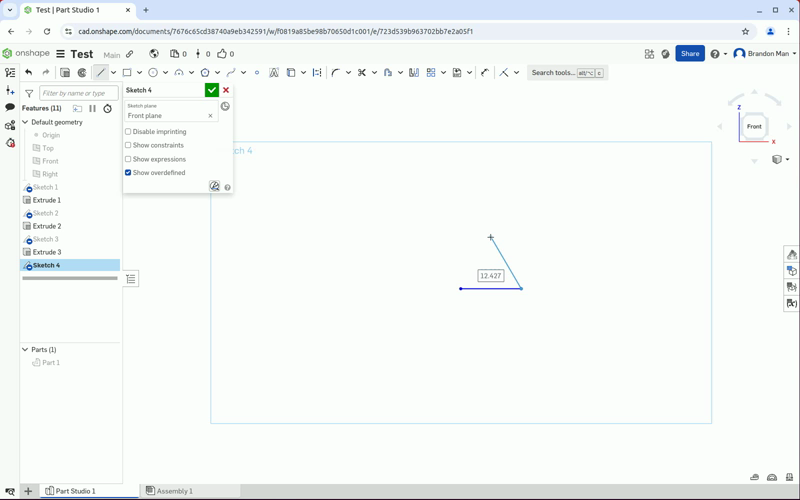
key_down(shift)
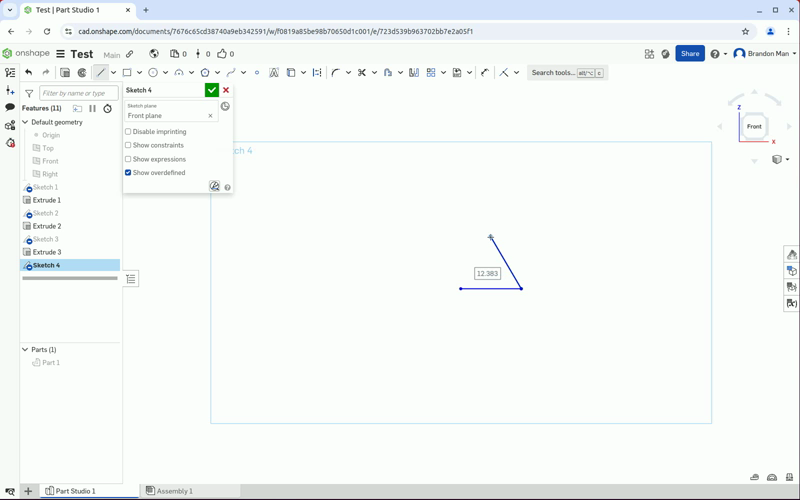
mouse_move(460, 288)
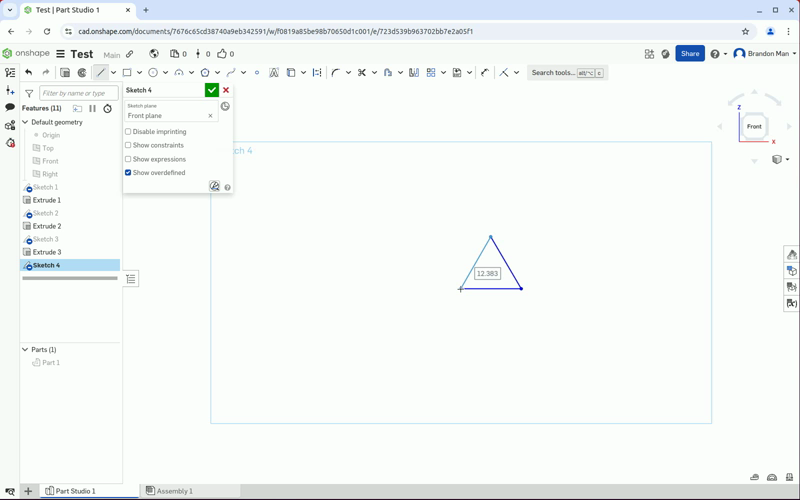
key_up(shift)
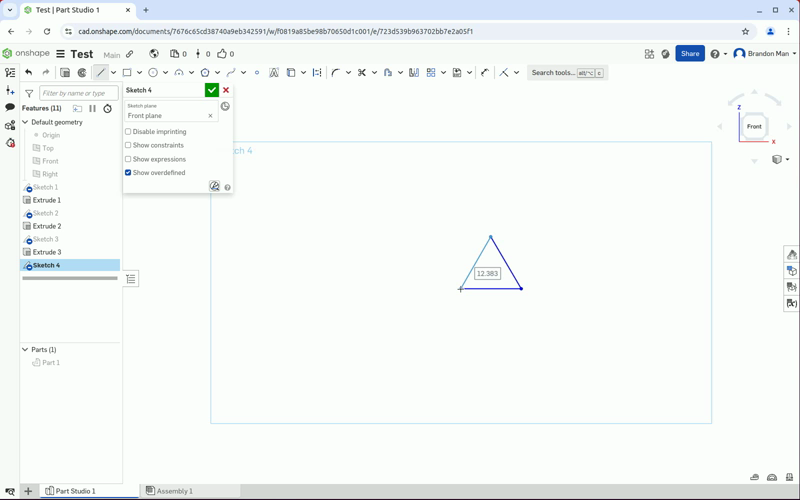
click(460, 288)
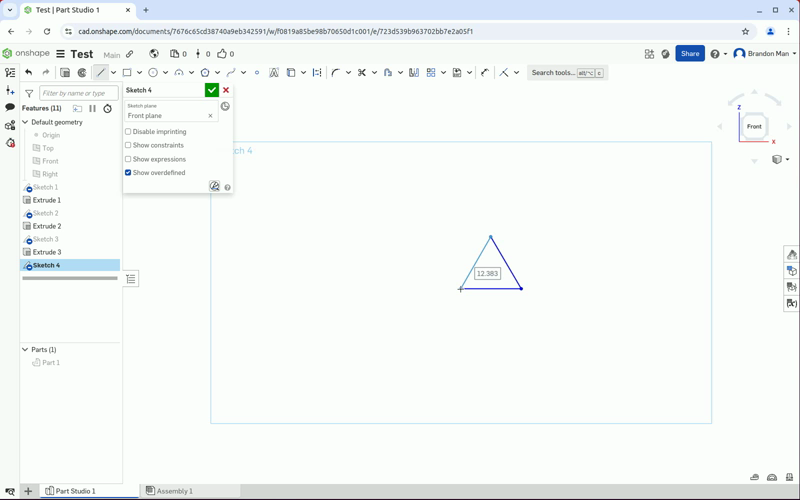
key(esc)
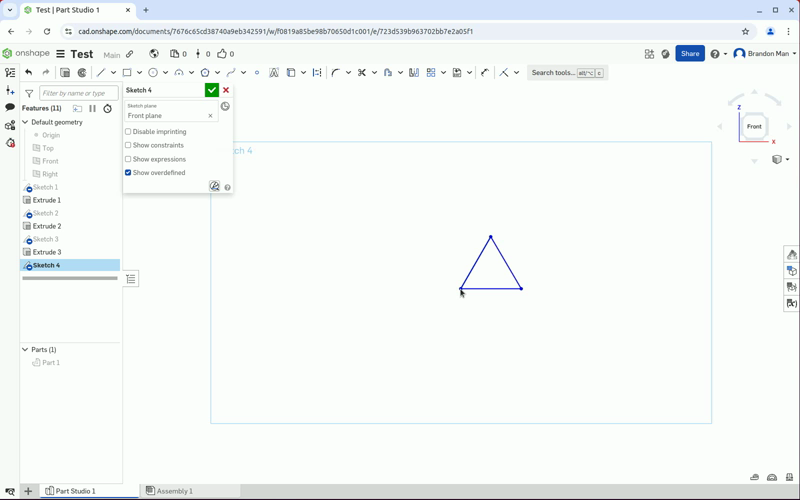
mouse_move(475, 268)
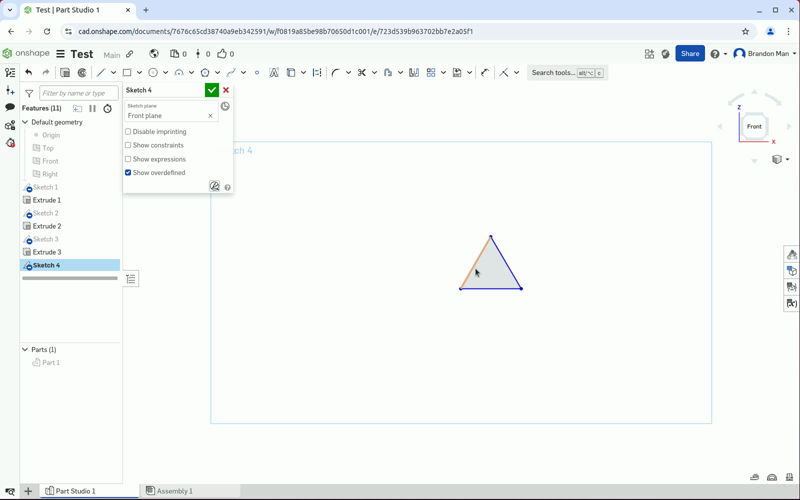
scroll(6)
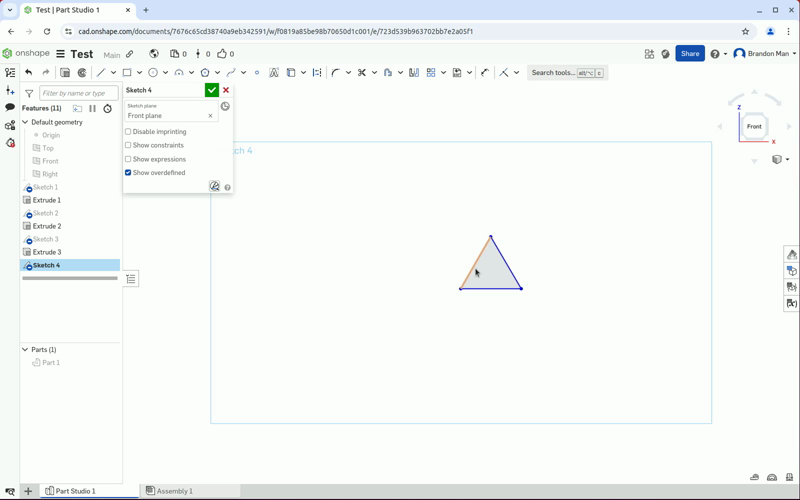
scroll(6)
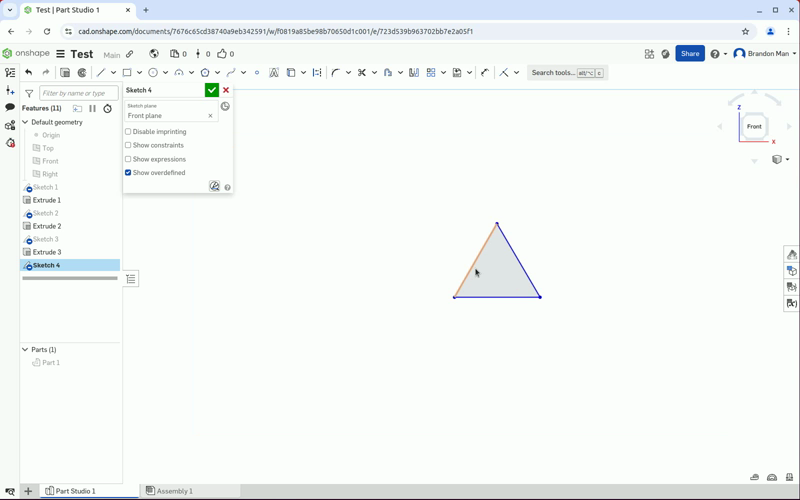
scroll(6)
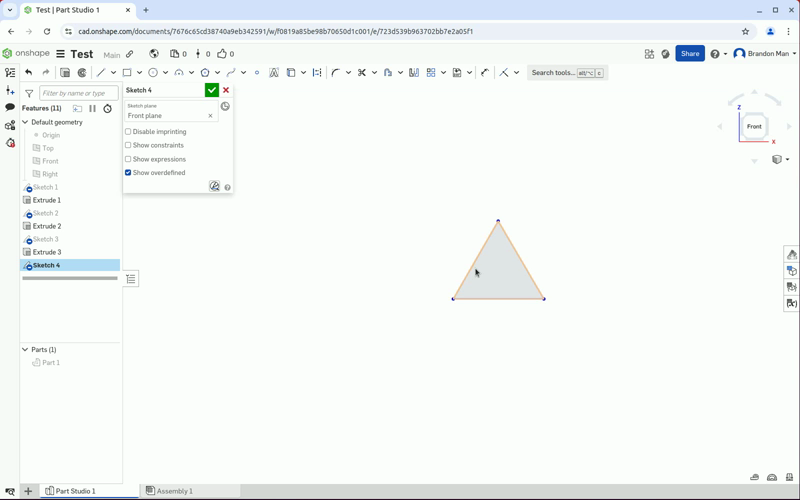
scroll(6)
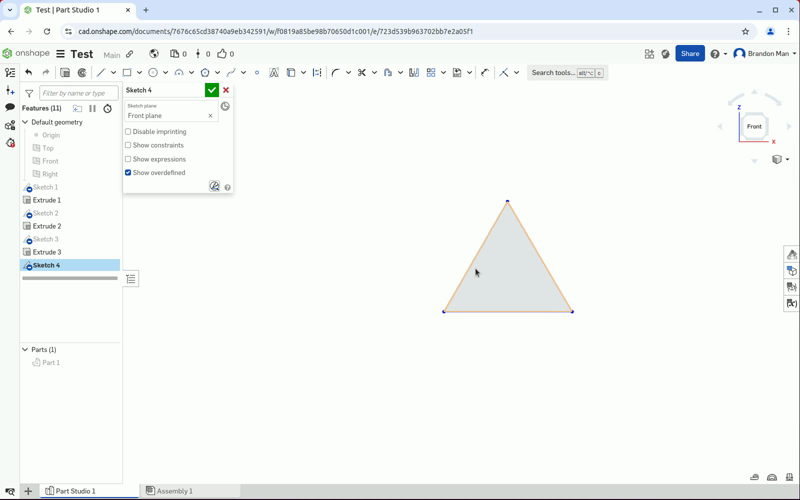
scroll(6)
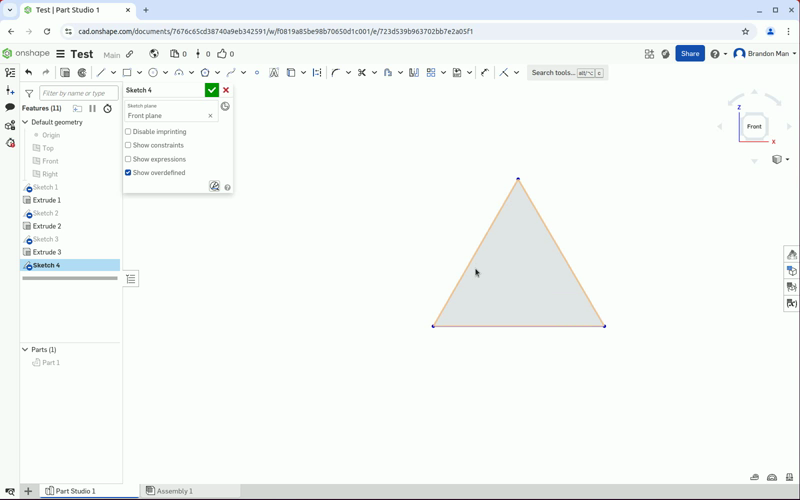
scroll(6)
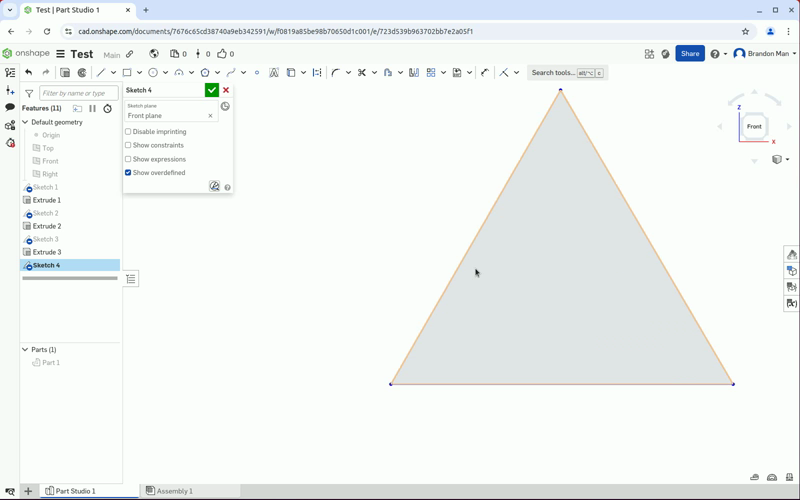
scroll(6)
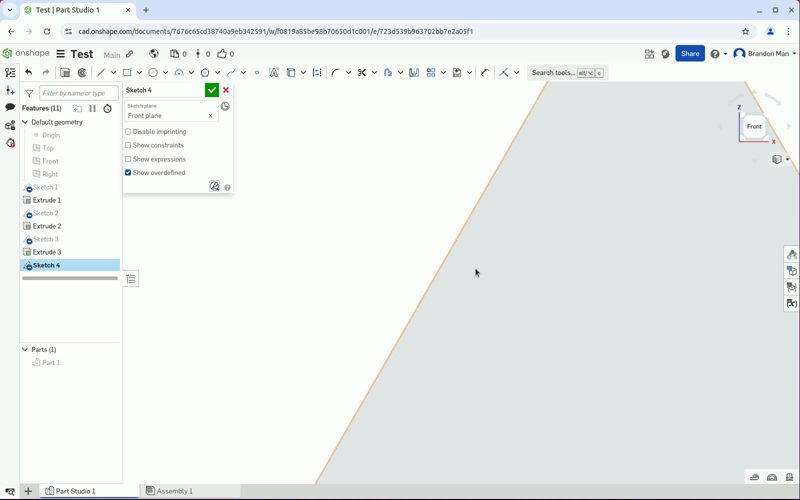
click(475, 268)
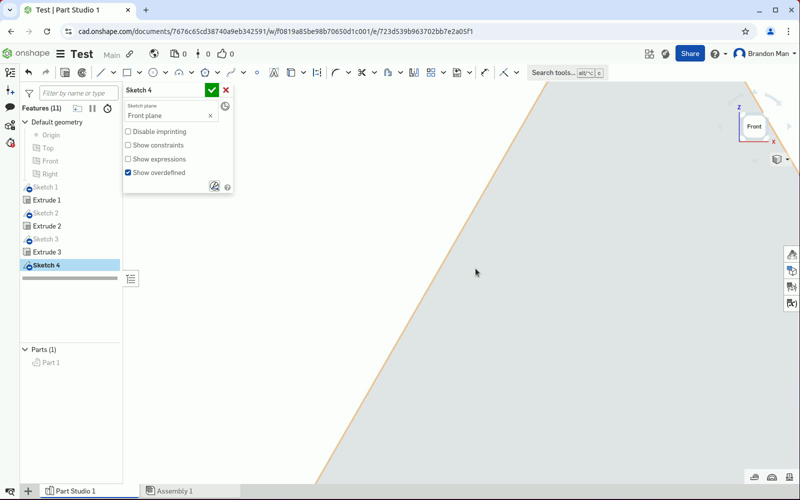
scroll(-6)
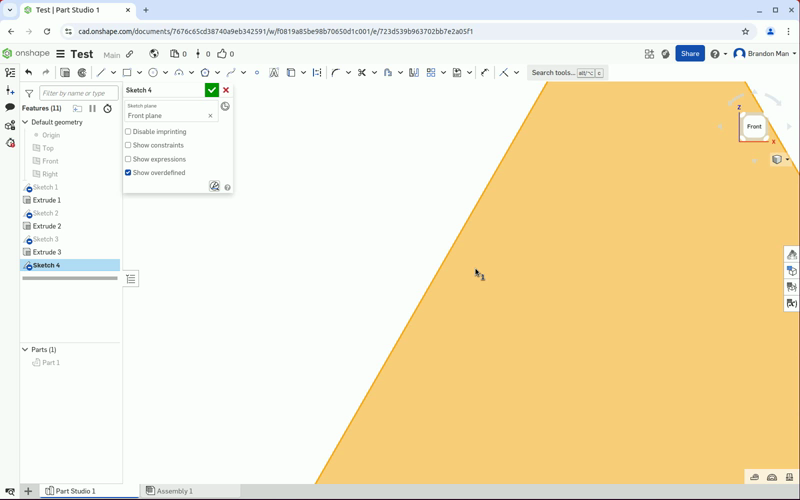
scroll(-6)
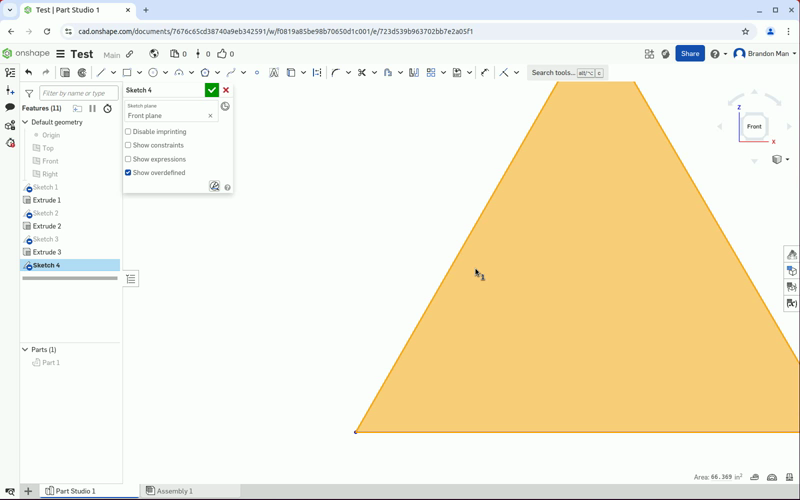
scroll(-6)
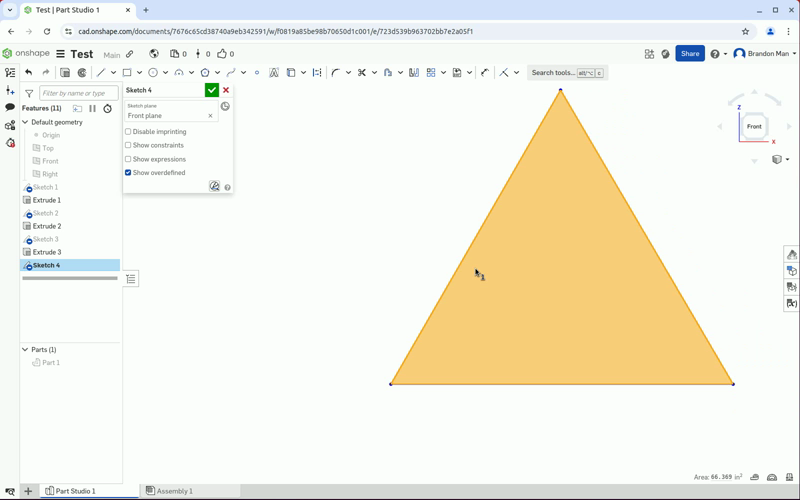
scroll(-6)
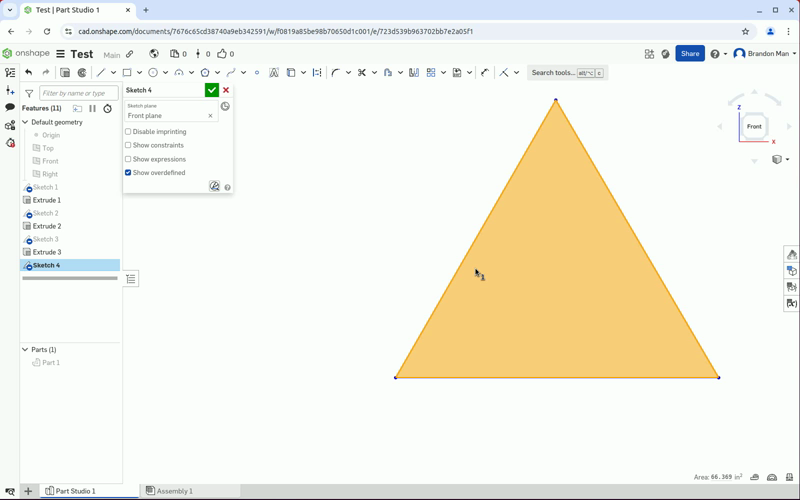
scroll(-6)
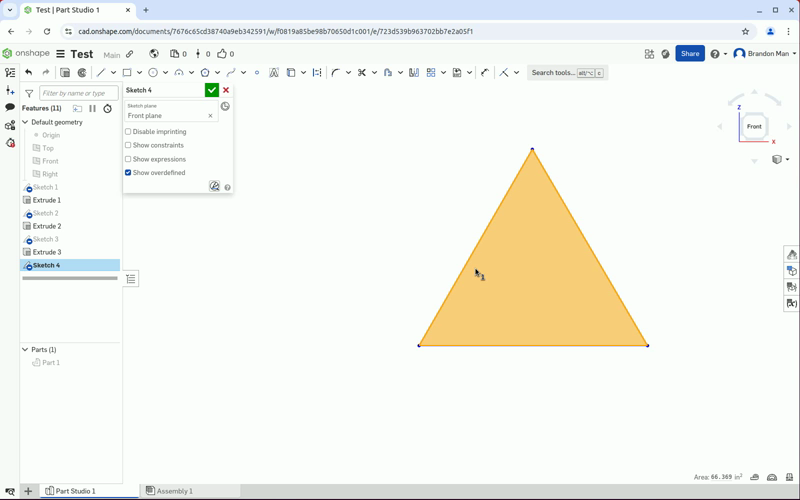
scroll(-6)
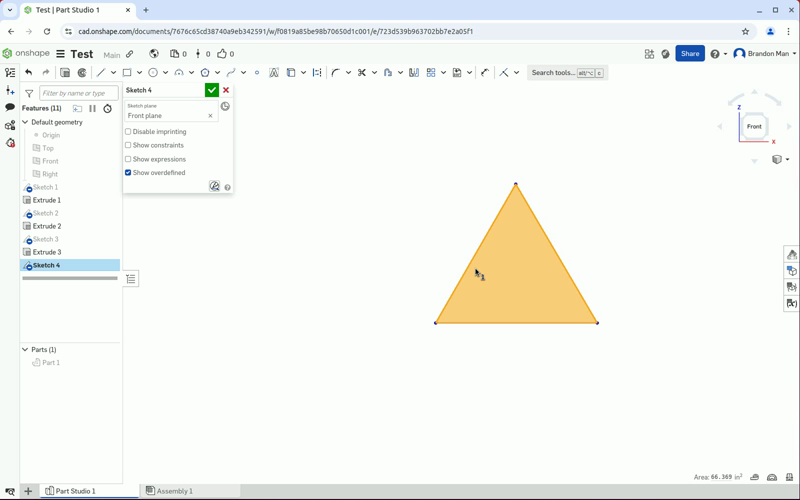
scroll(-6)
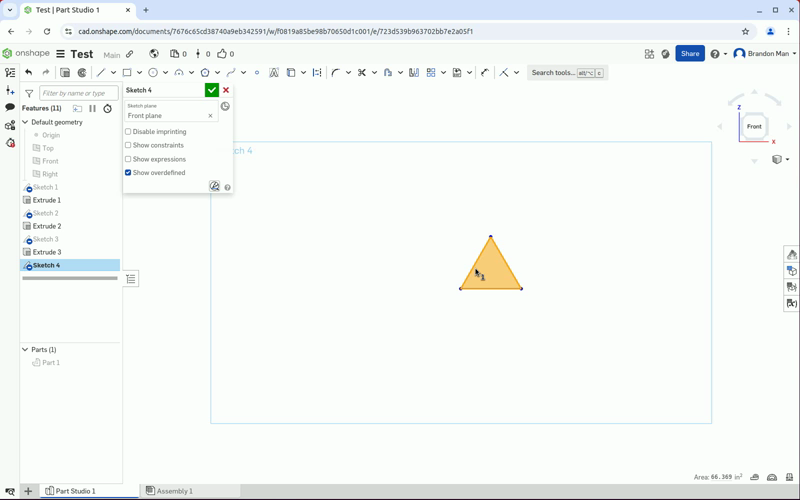
mouse_move(73, 352)
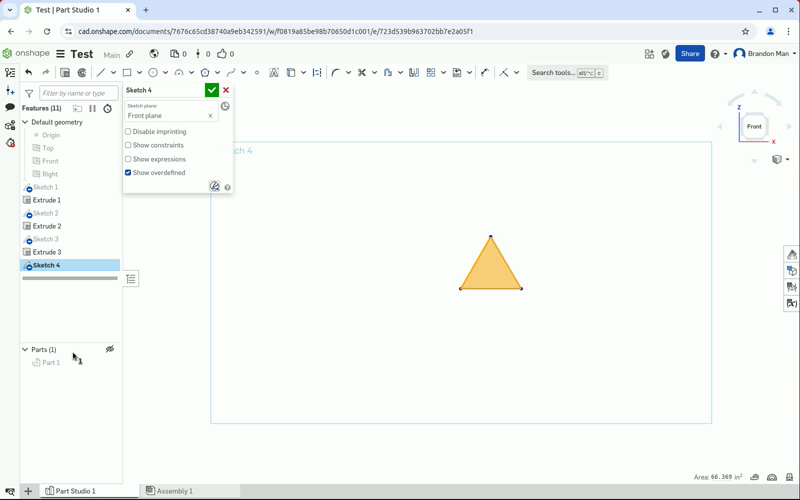
key(shift+y)
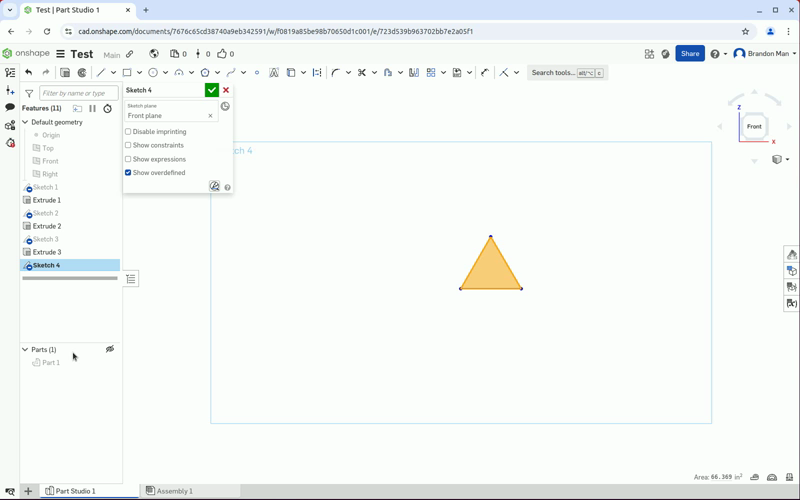
key(shift+e)
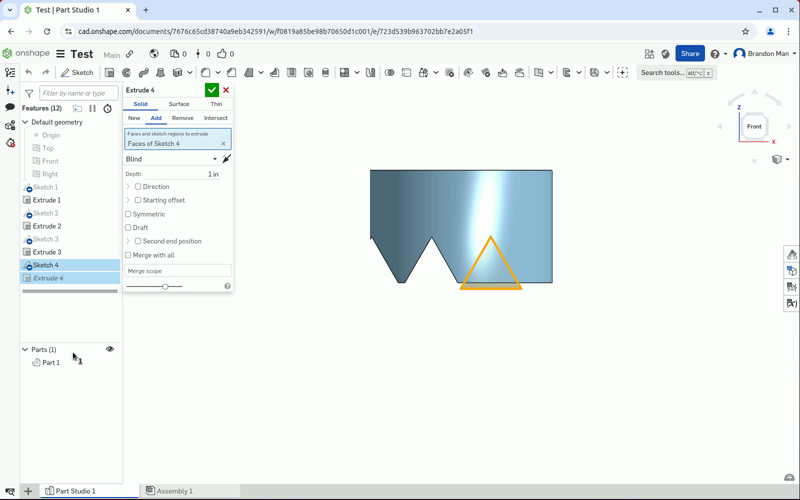
mouse_move(143, 106)
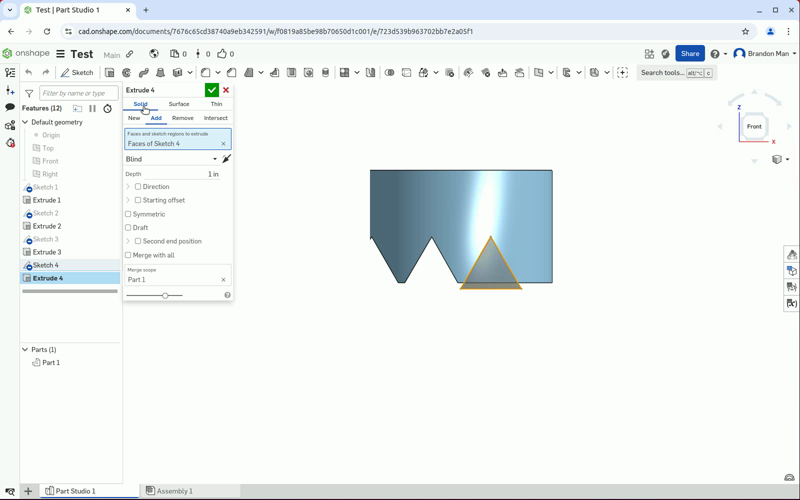
click(143, 106)
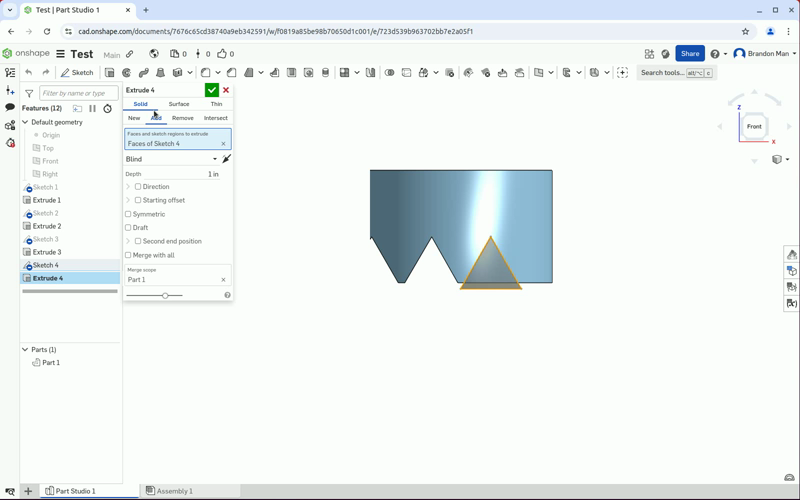
mouse_move(186, 120)
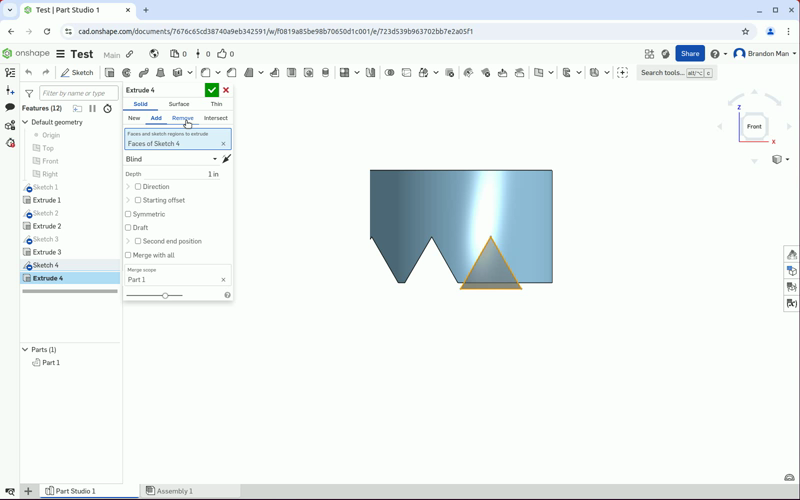
click(186, 120)
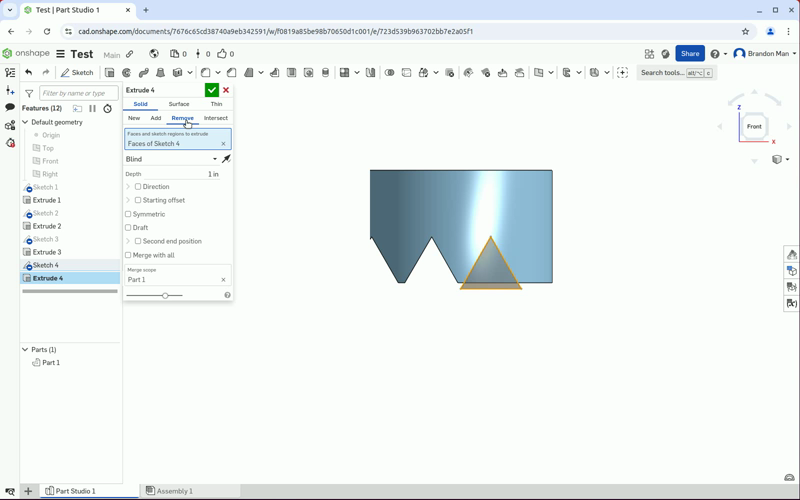
key(tab, 4)
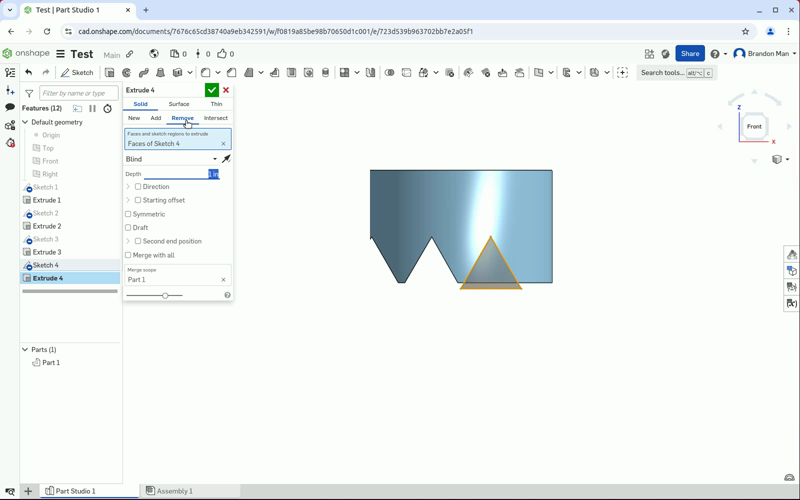
text(57.77)
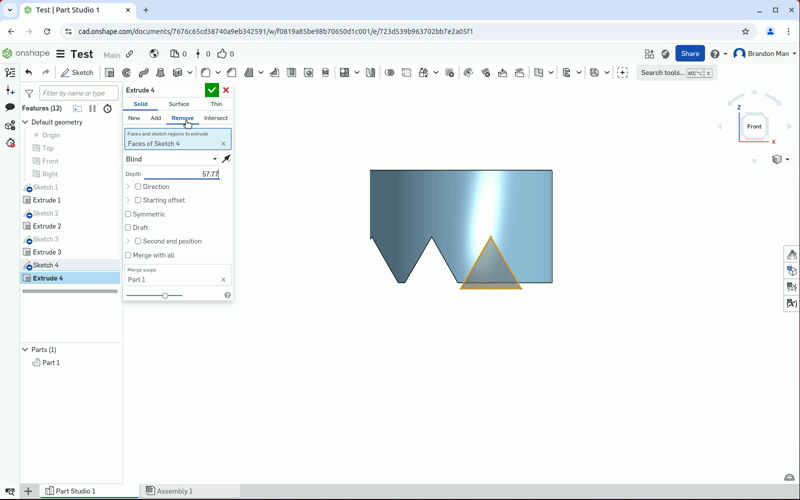
key(tab, 3)
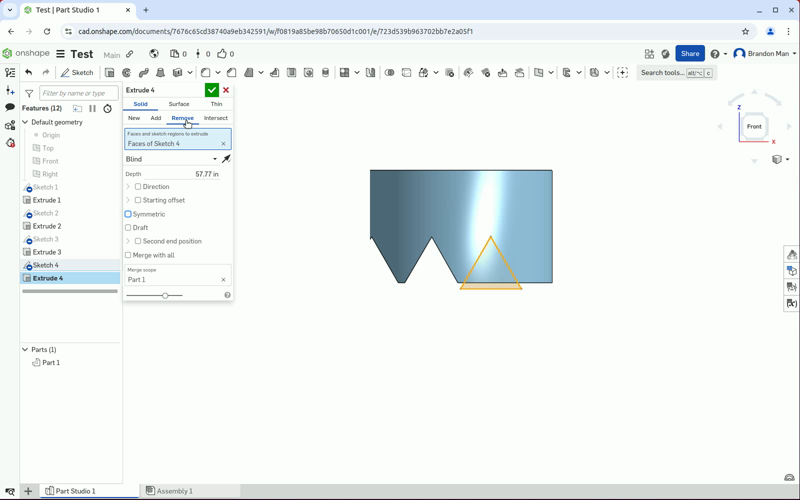
key(space)
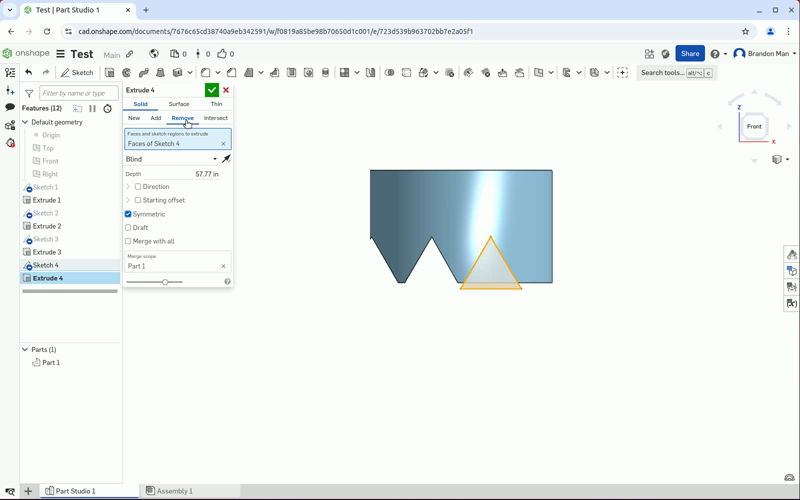
key(tab, 2)
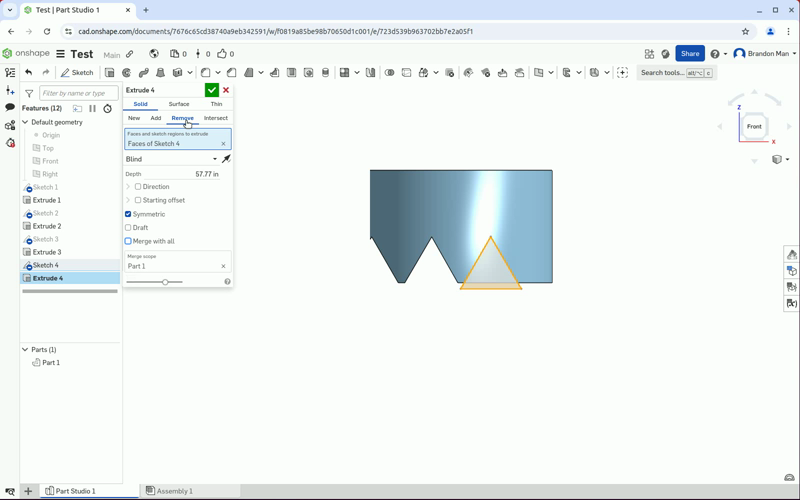
key(space)
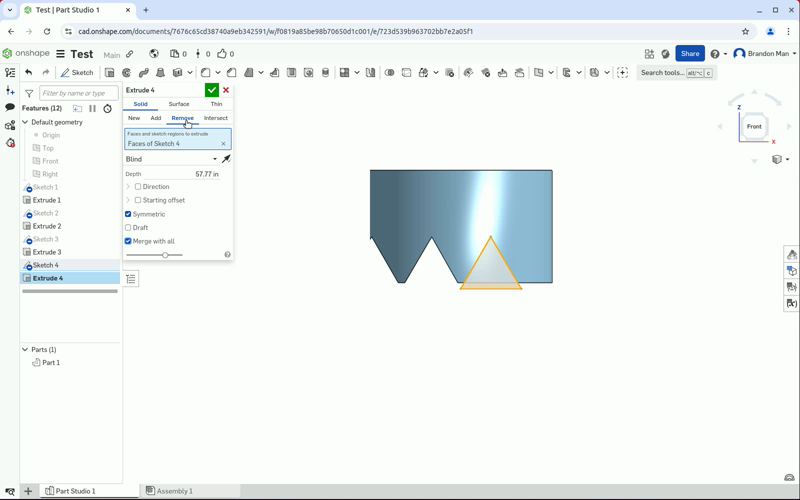
key(enter)
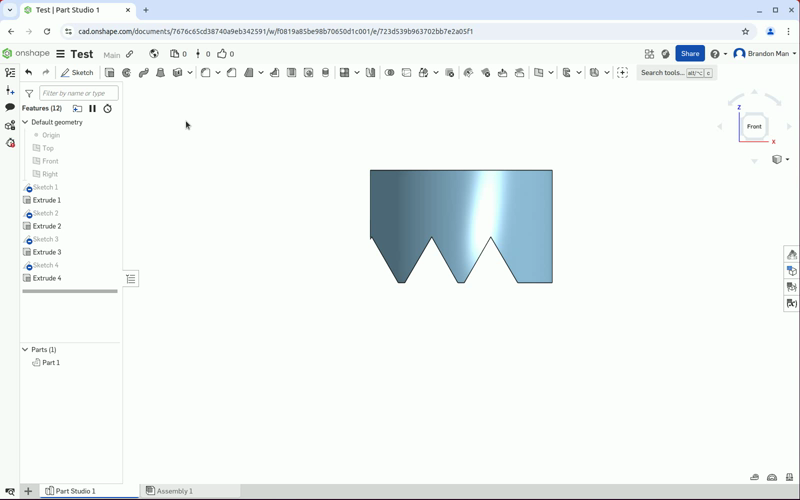
key(shift+h)
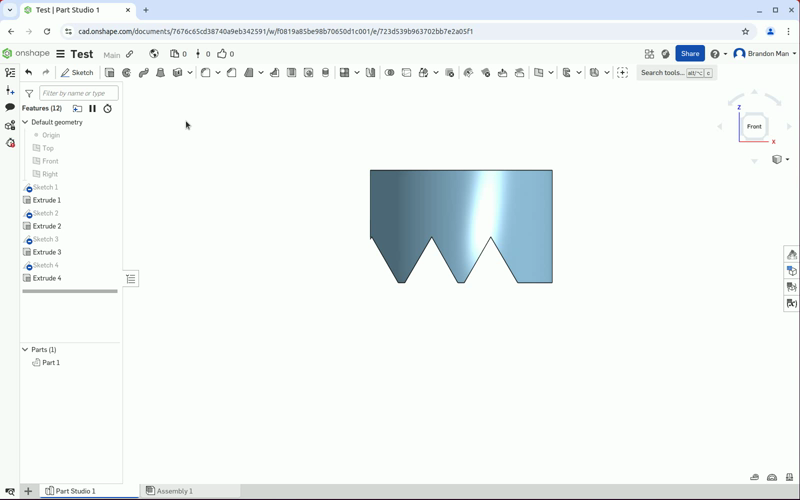
key(shift+h)
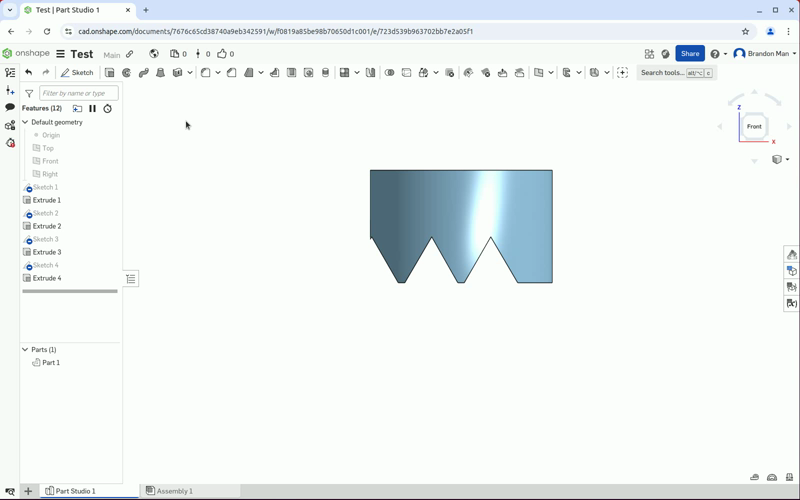
mouse_move(73, 189)
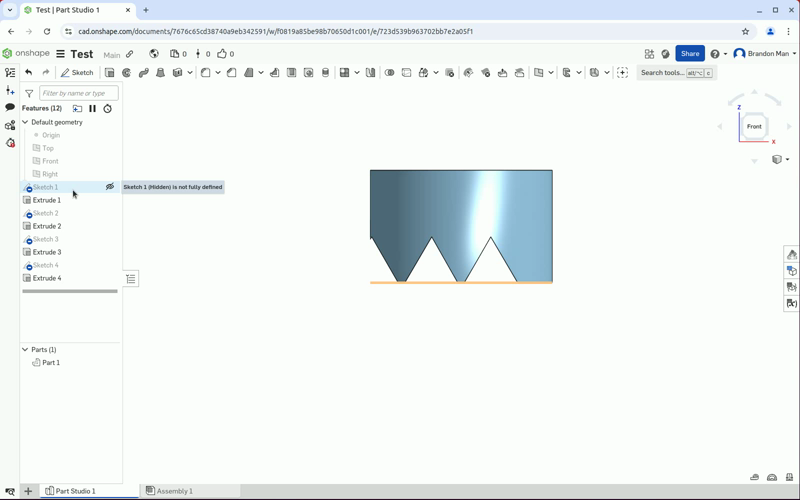
click(73, 189)
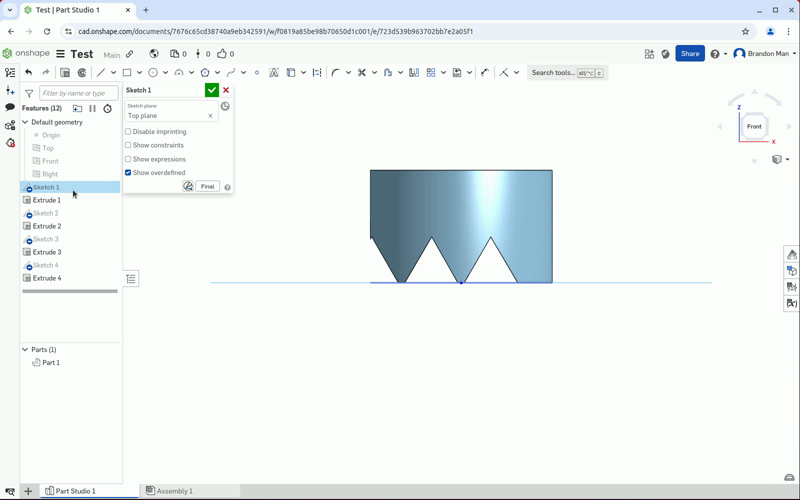
mouse_move(229, 92)
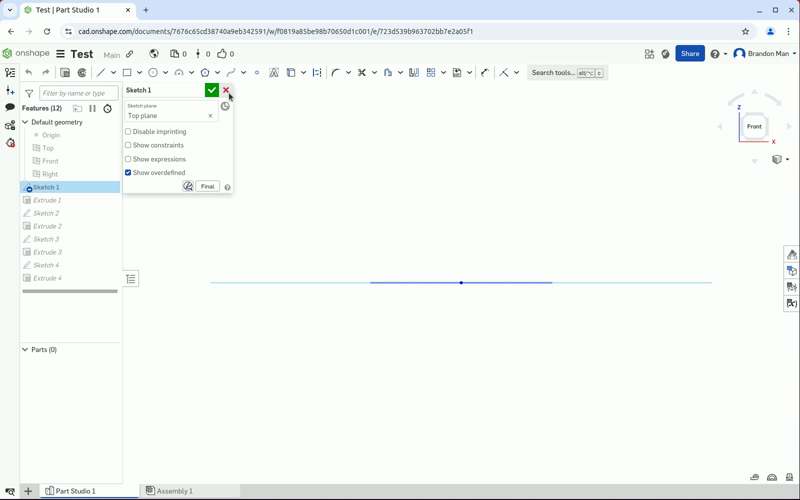
click(229, 92)
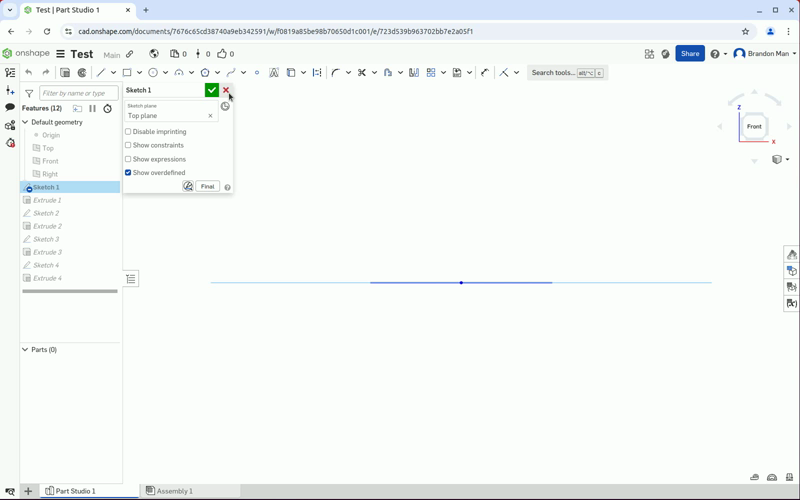
key(shift+s)
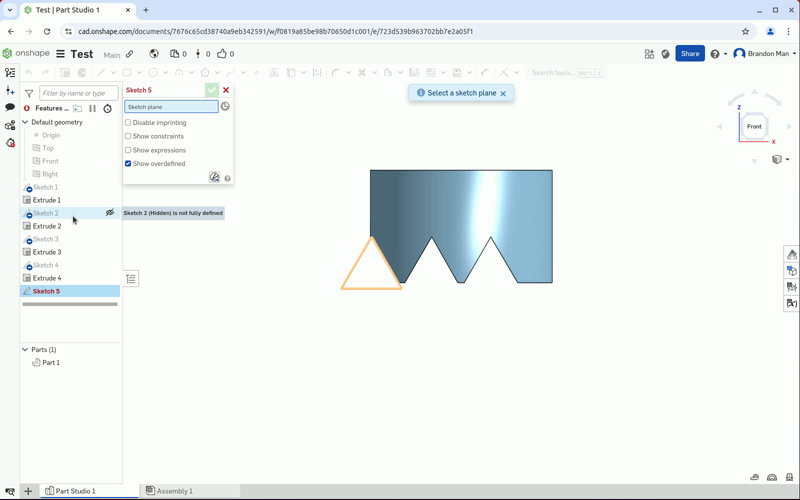
scroll(3)
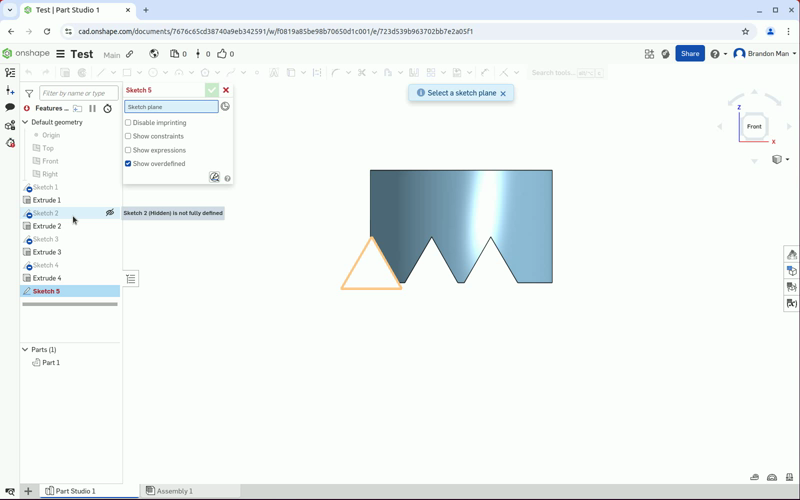
mouse_move(73, 163)
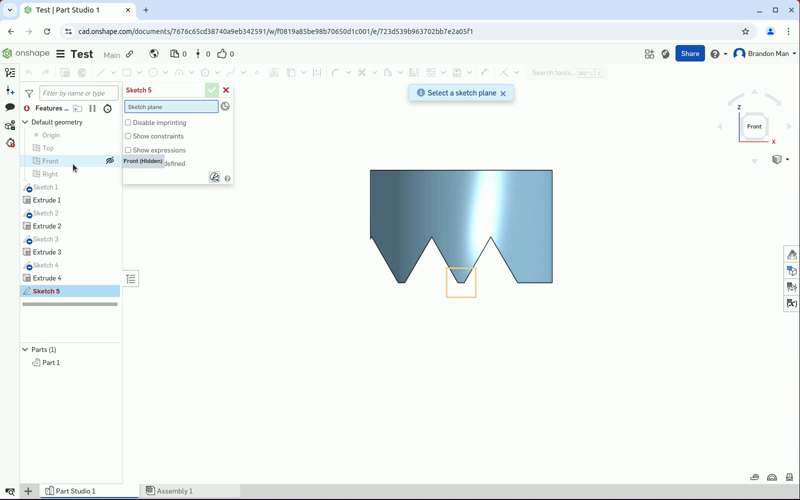
click(73, 163)
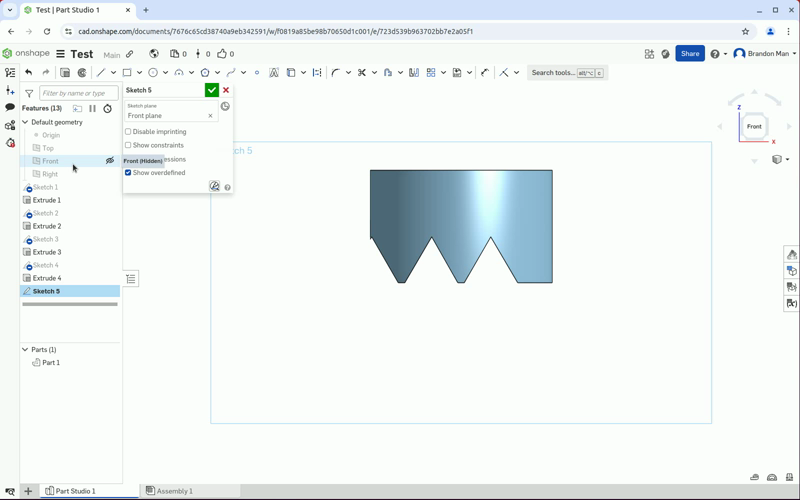
mouse_move(73, 352)
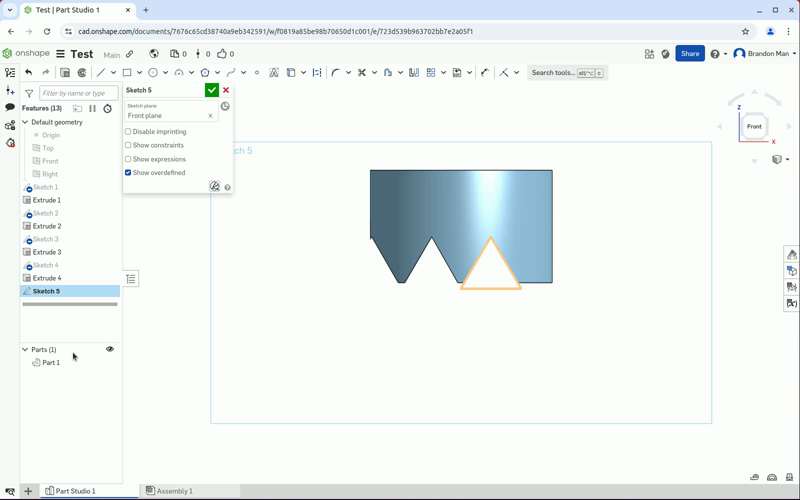
key(y)
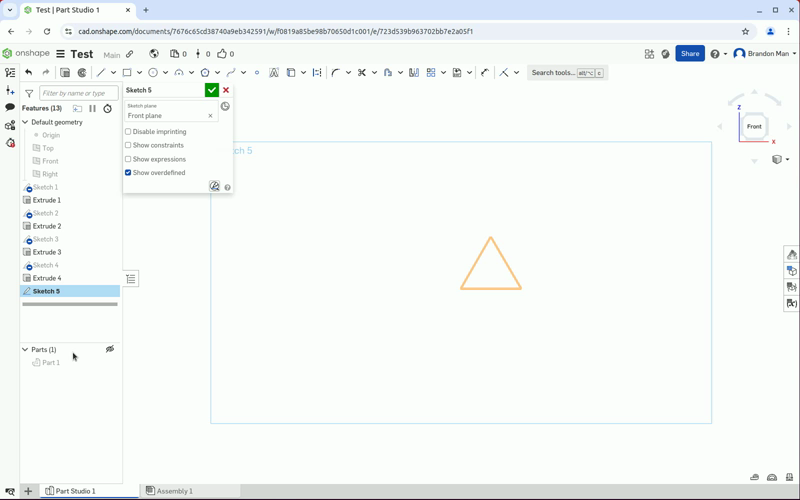
key(l)
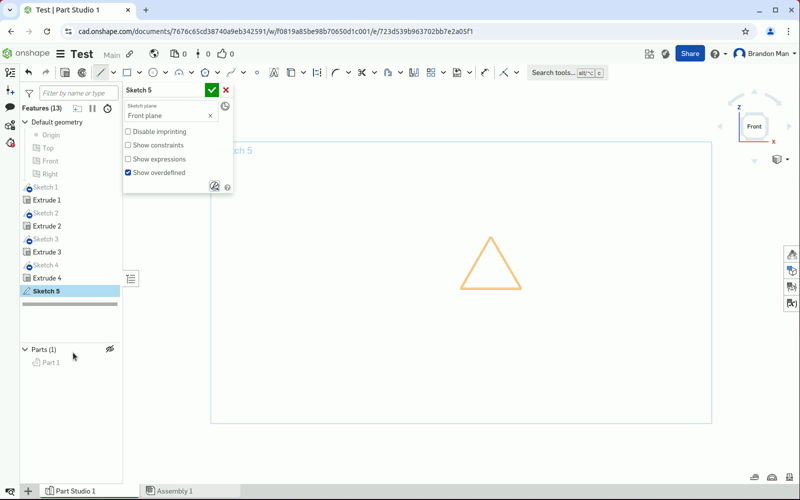
key_down(shift)
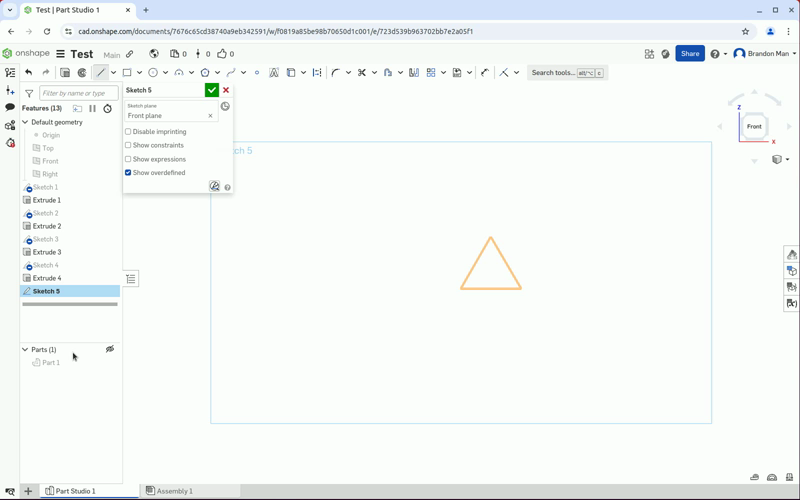
mouse_move(520, 288)
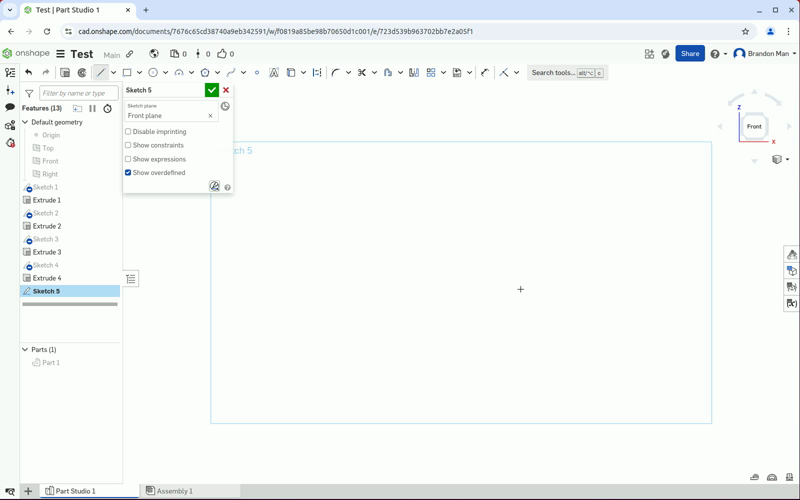
click(520, 288)
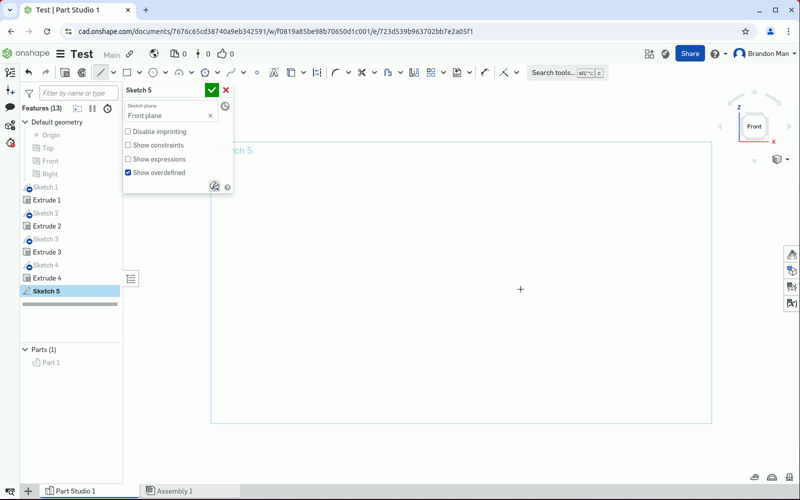
key_up(shift)
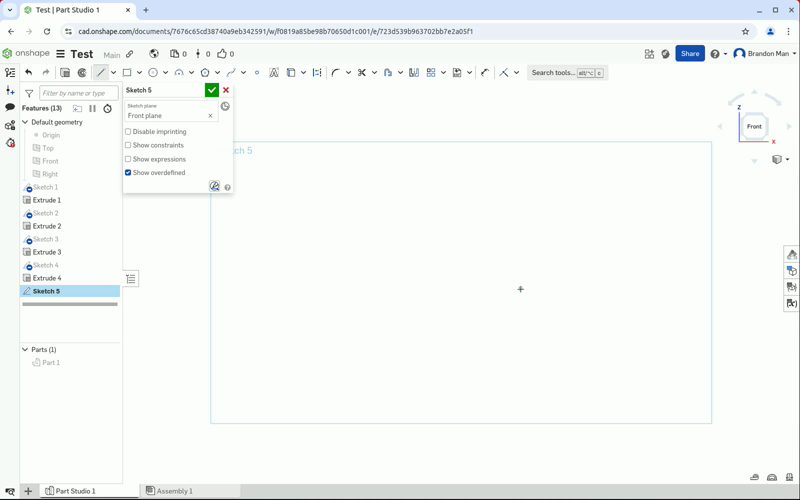
key_down(shift)
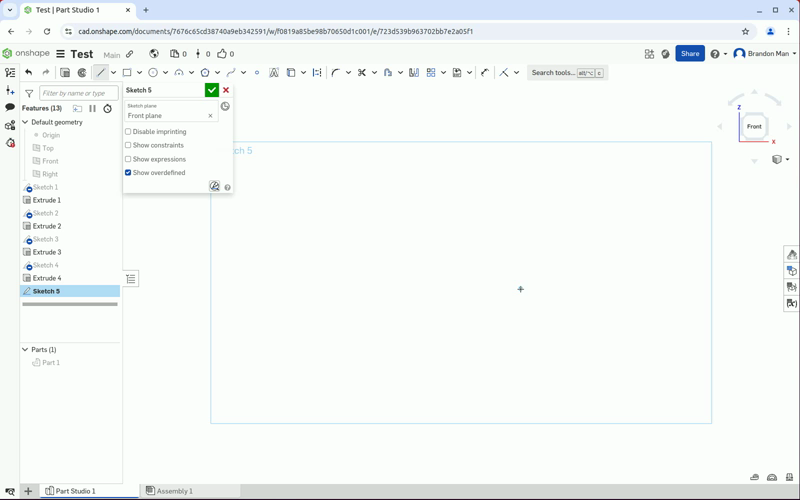
mouse_move(580, 288)
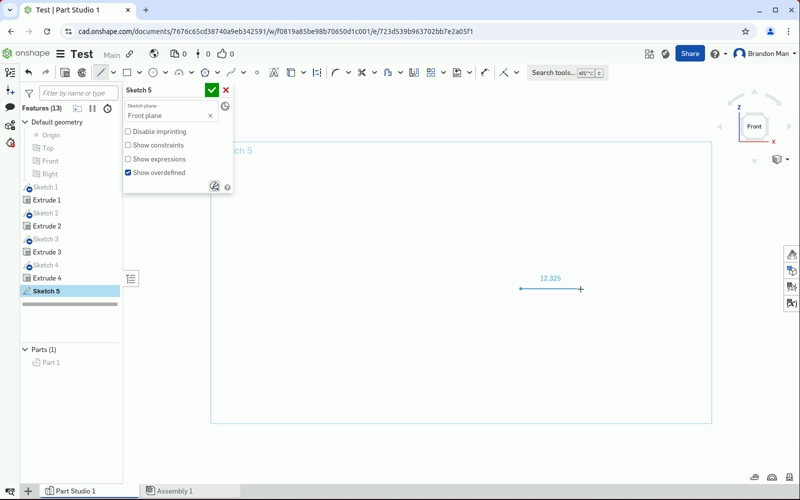
click(580, 288)
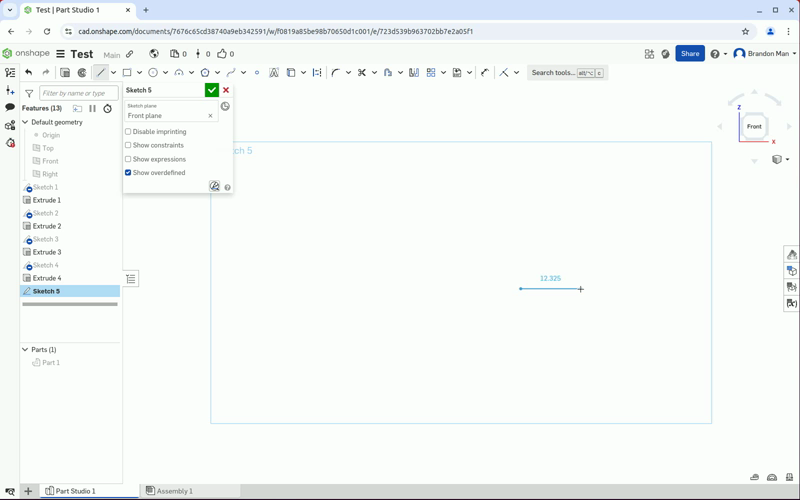
key_up(shift)
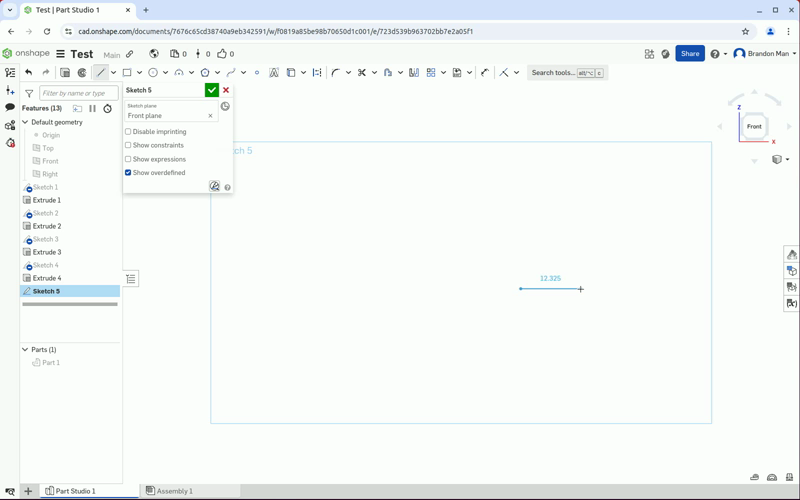
key_down(shift)
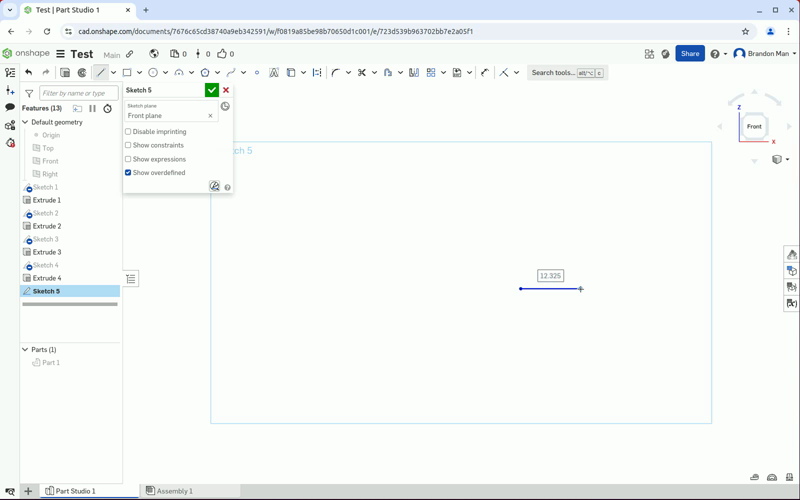
mouse_move(551, 236)
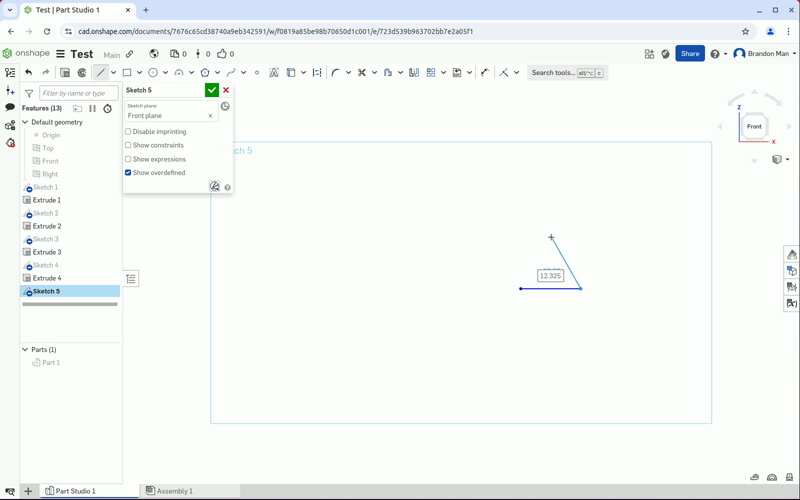
click(551, 236)
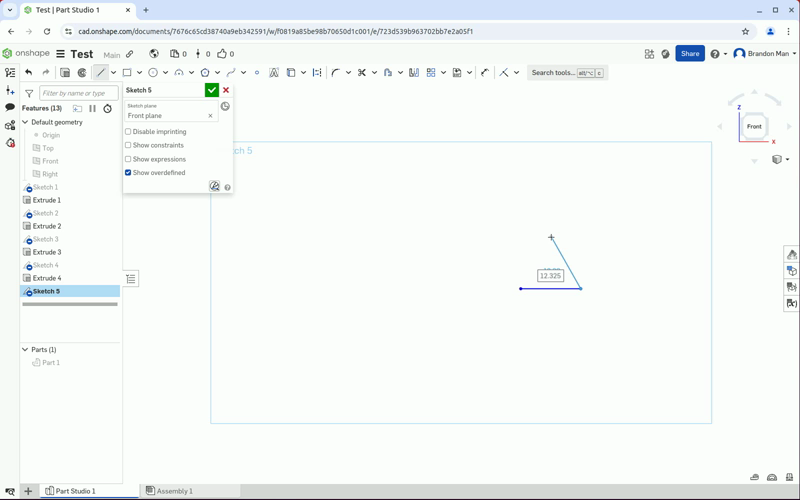
key_up(shift)
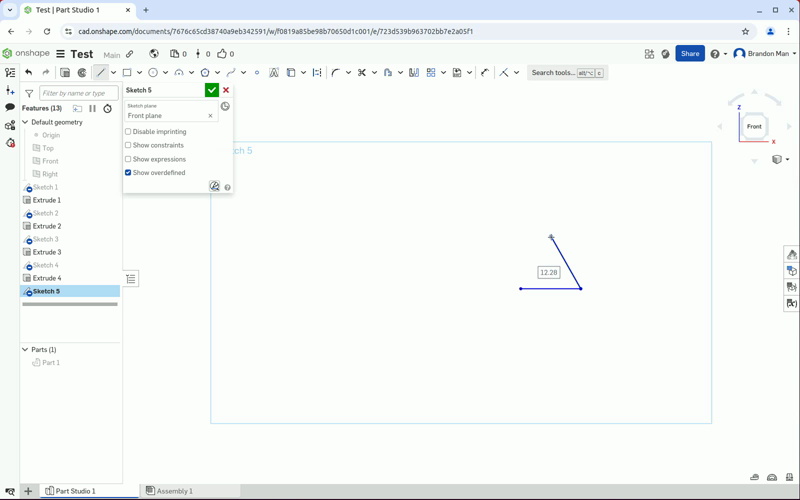
key_down(shift)
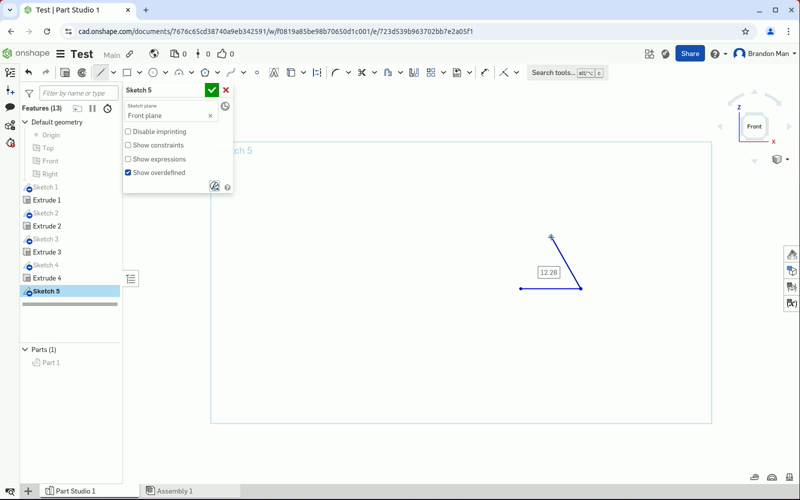
mouse_move(520, 288)
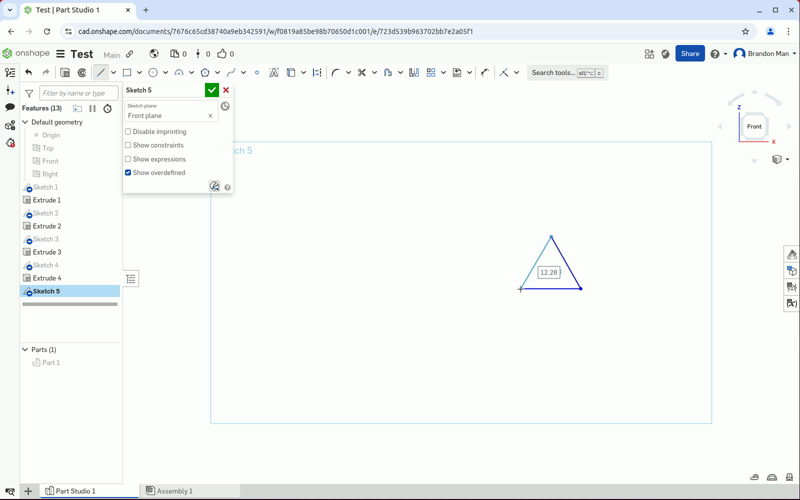
key_up(shift)
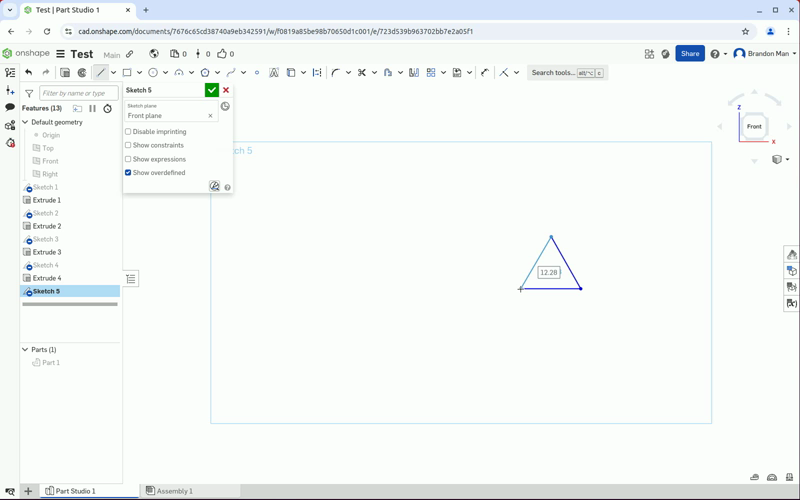
click(520, 288)
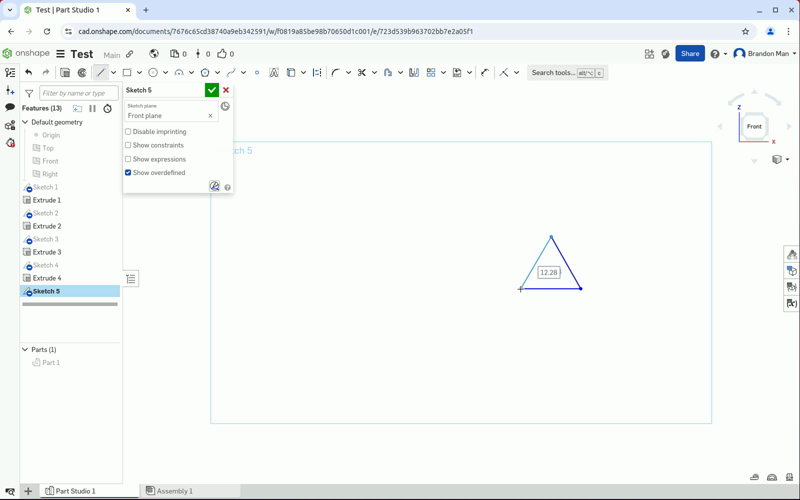
key(esc)
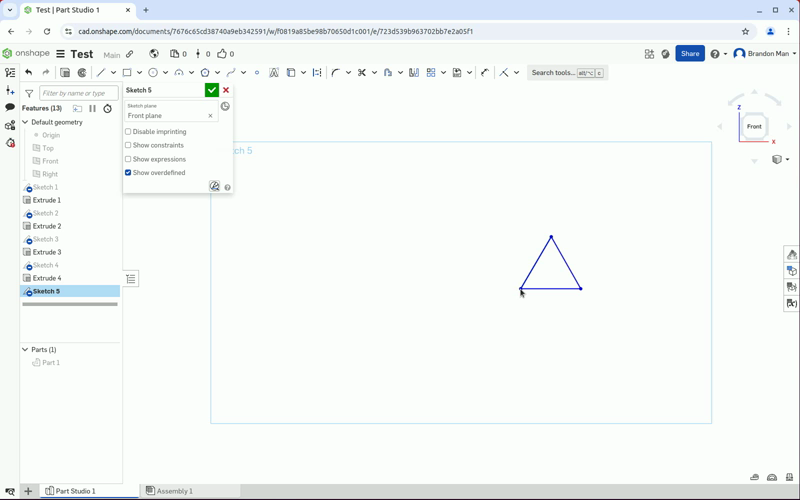
mouse_move(549, 279)
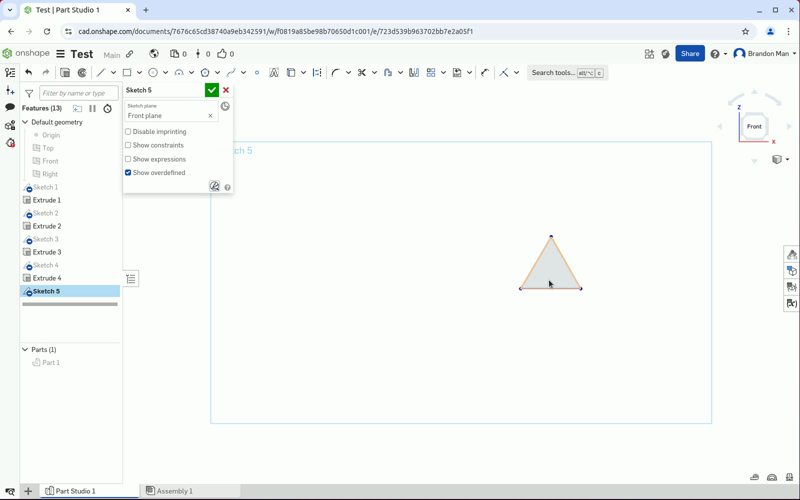
scroll(6)
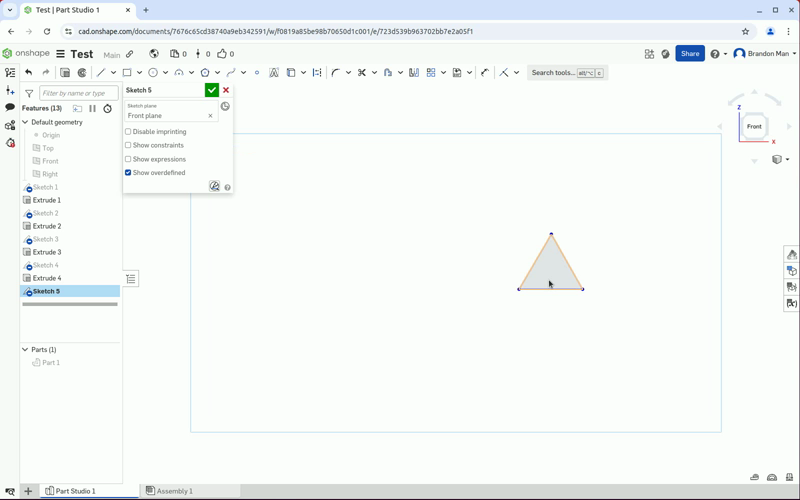
scroll(6)
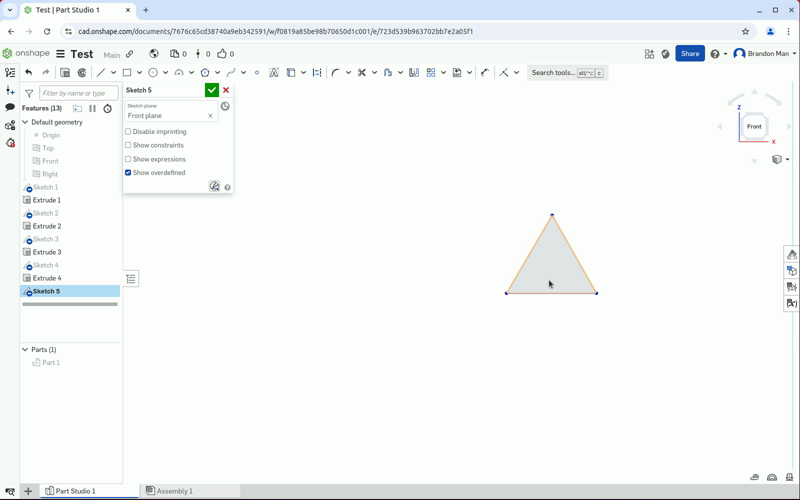
scroll(6)
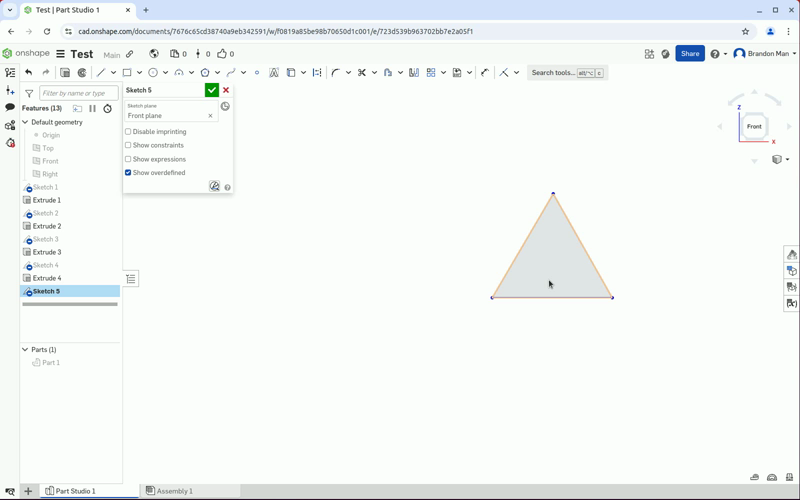
scroll(6)
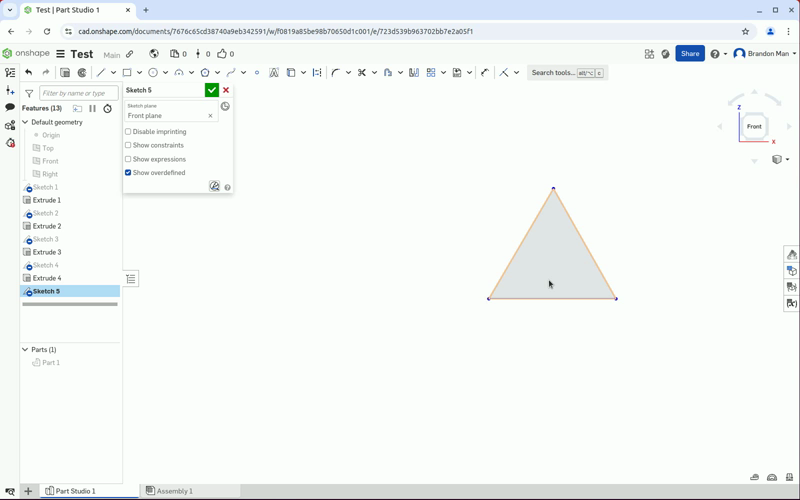
scroll(6)
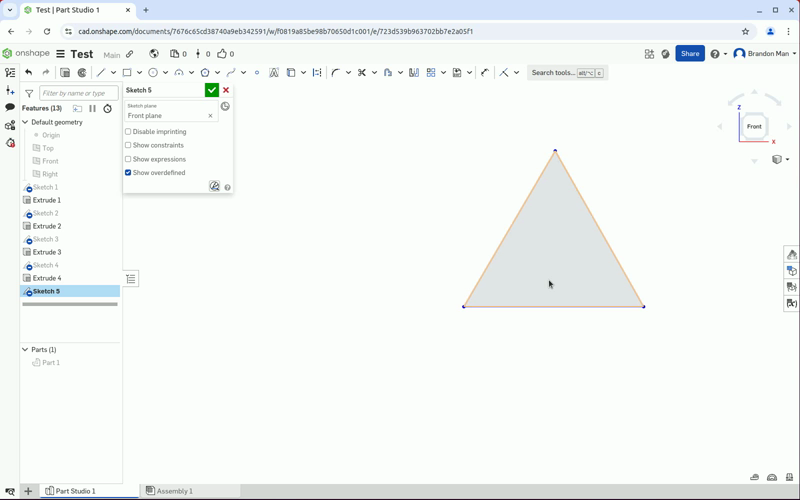
scroll(6)
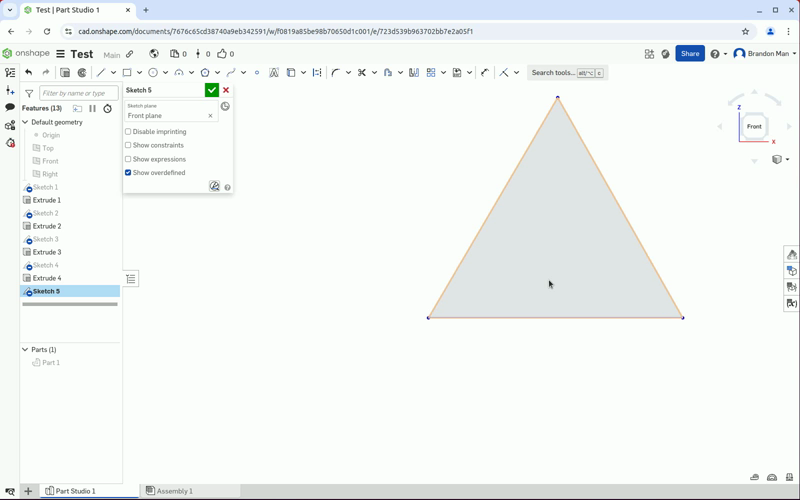
scroll(6)
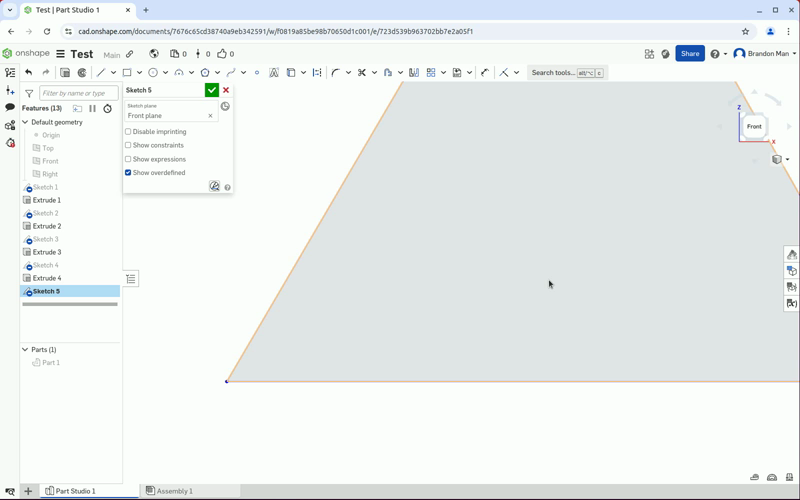
click(549, 279)
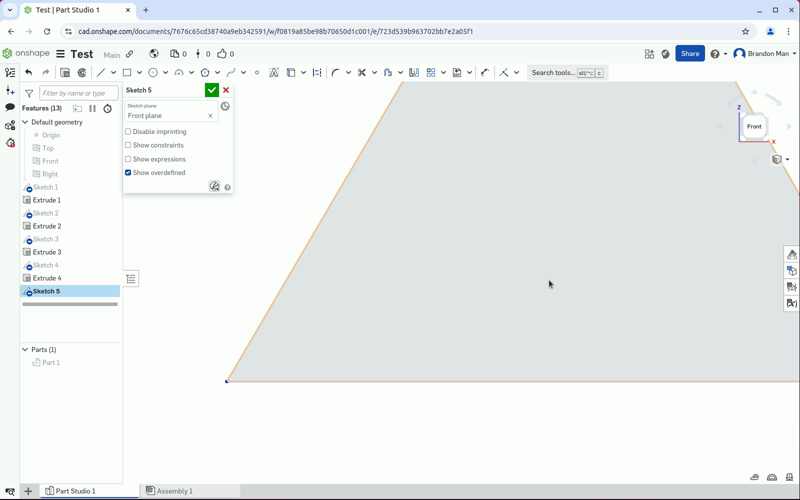
scroll(-6)
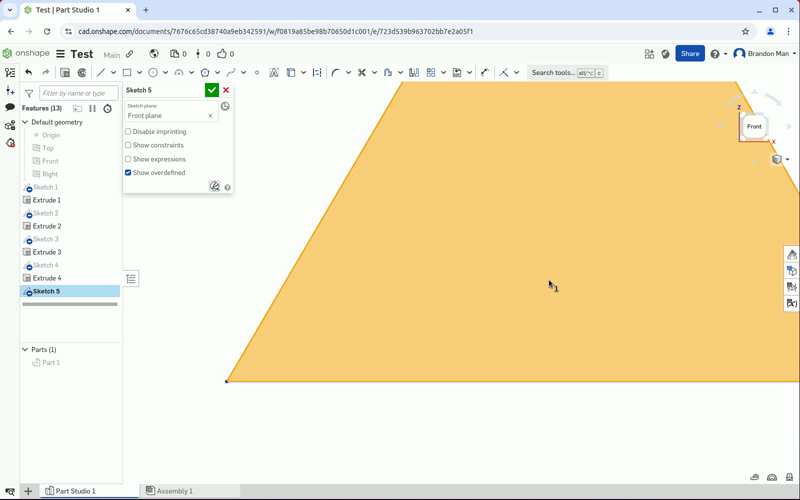
scroll(-6)
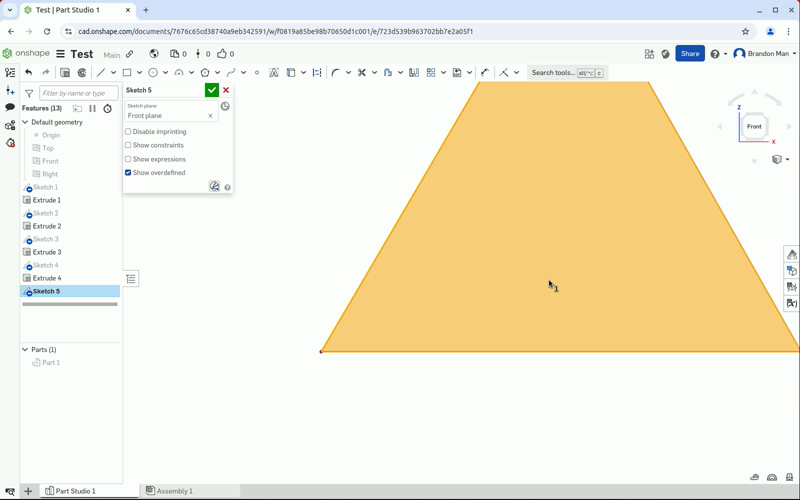
scroll(-6)
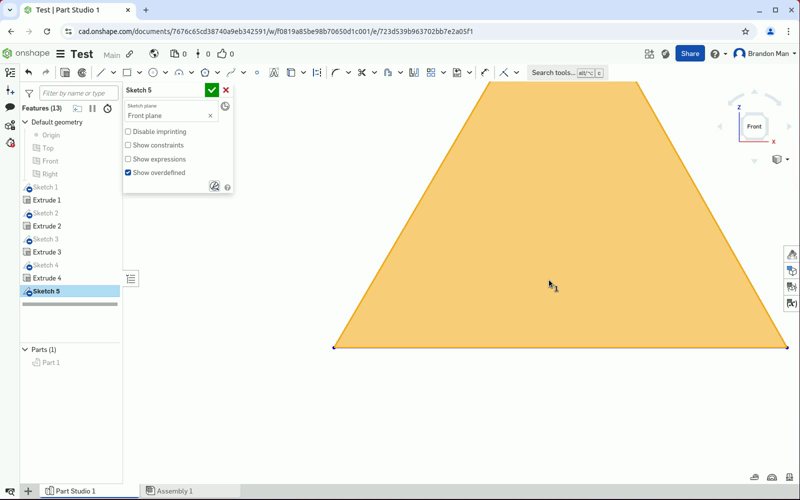
scroll(-6)
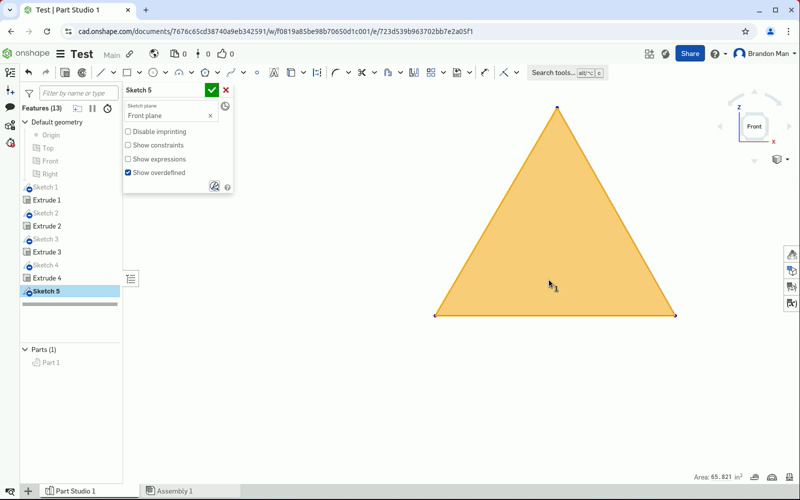
scroll(-6)
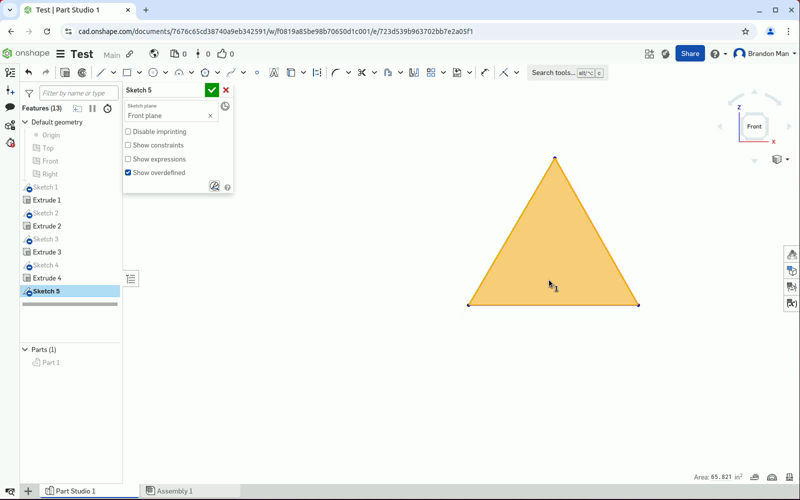
scroll(-6)
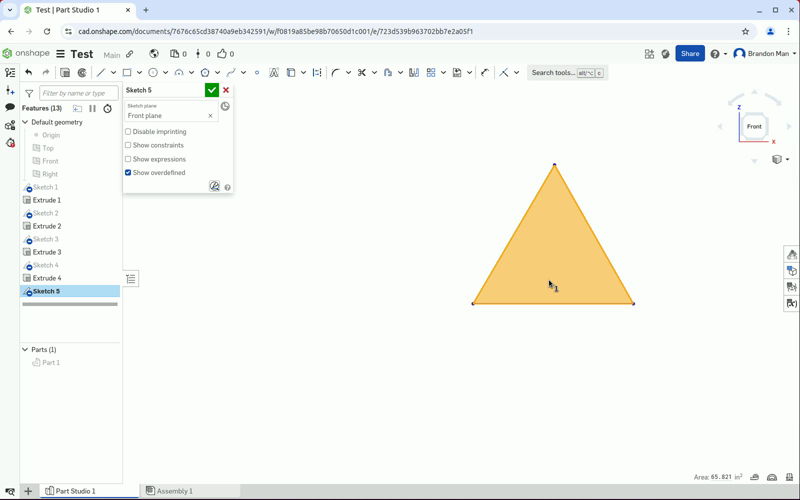
scroll(-6)
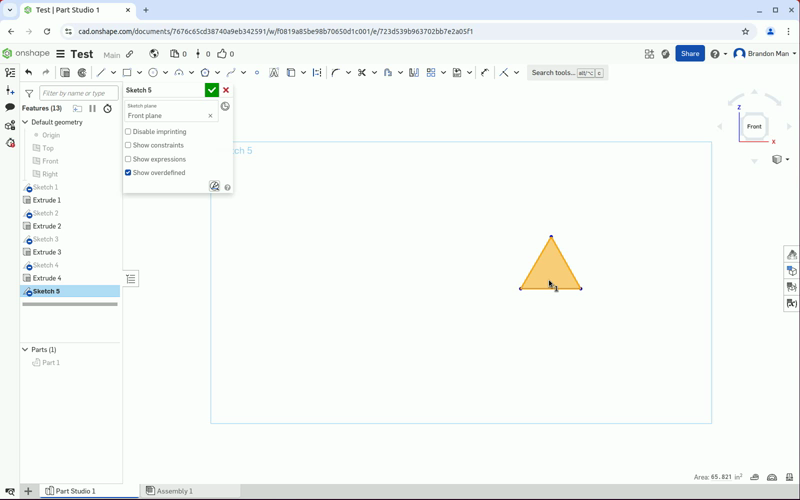
mouse_move(73, 352)
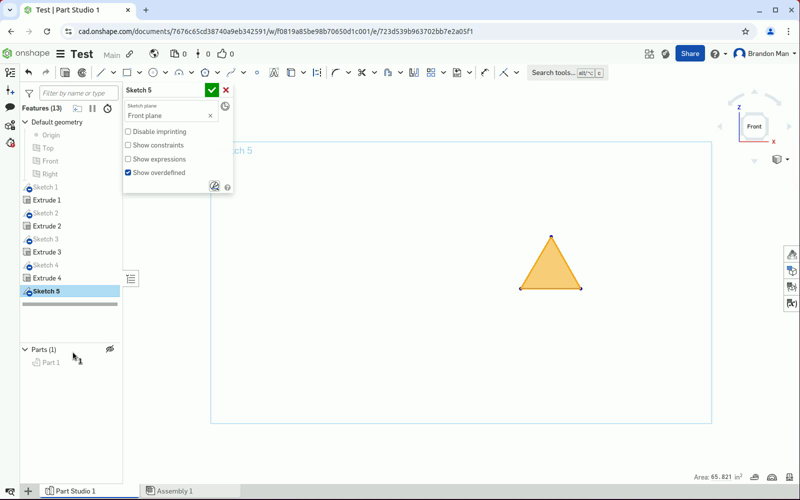
key(shift+y)
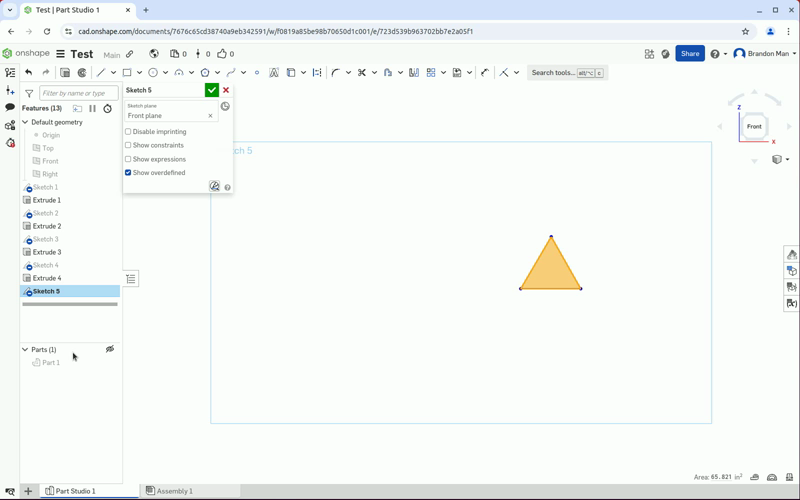
key(shift+e)
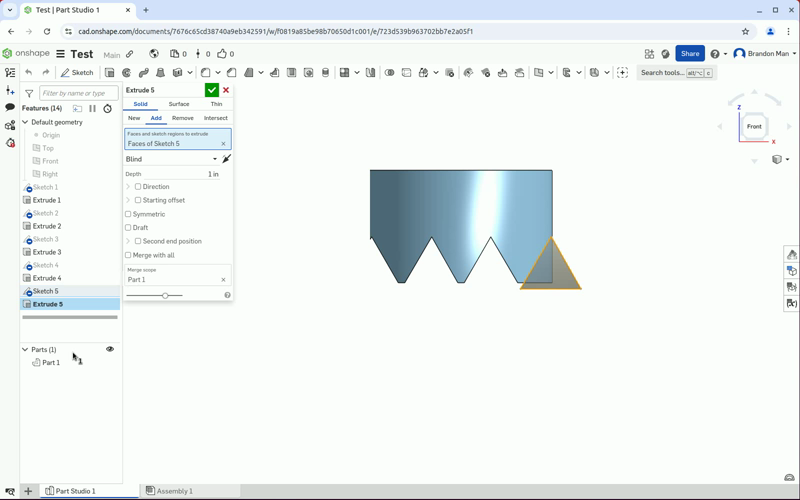
mouse_move(143, 106)
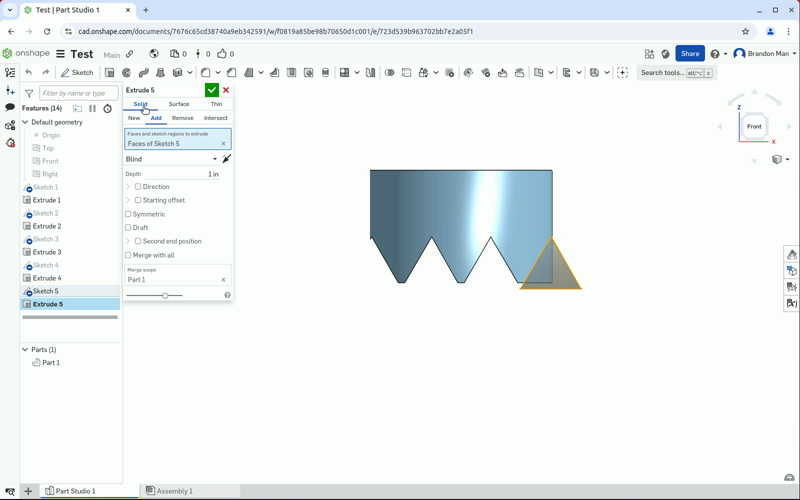
click(143, 106)
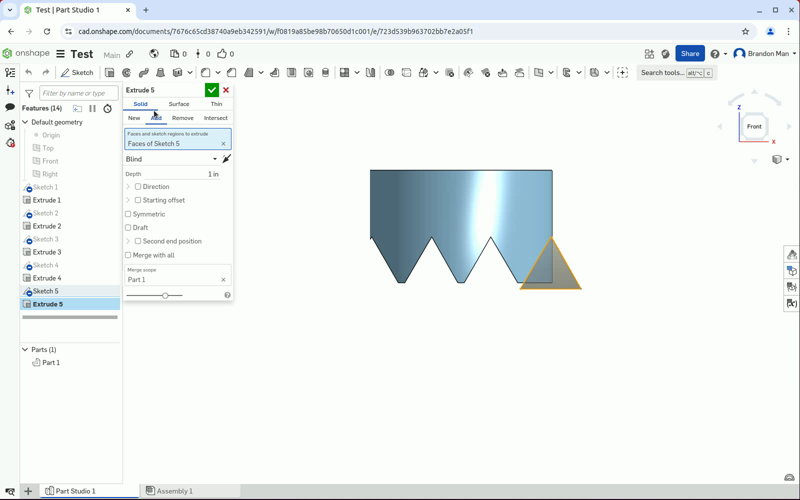
mouse_move(186, 120)
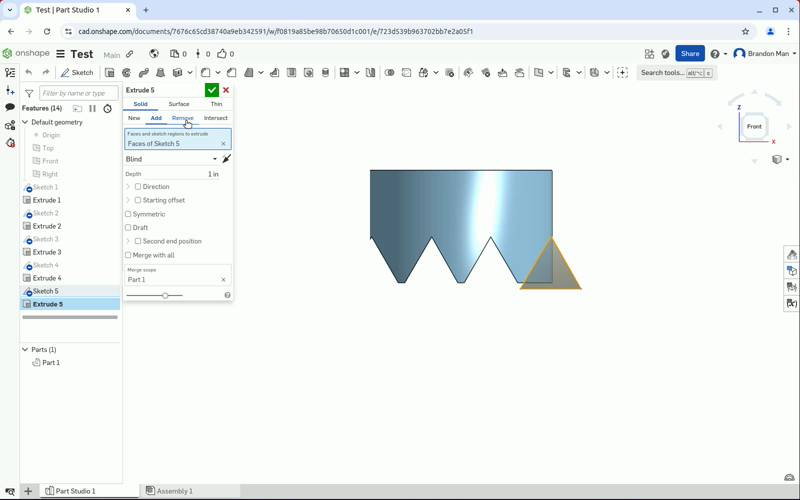
click(186, 120)
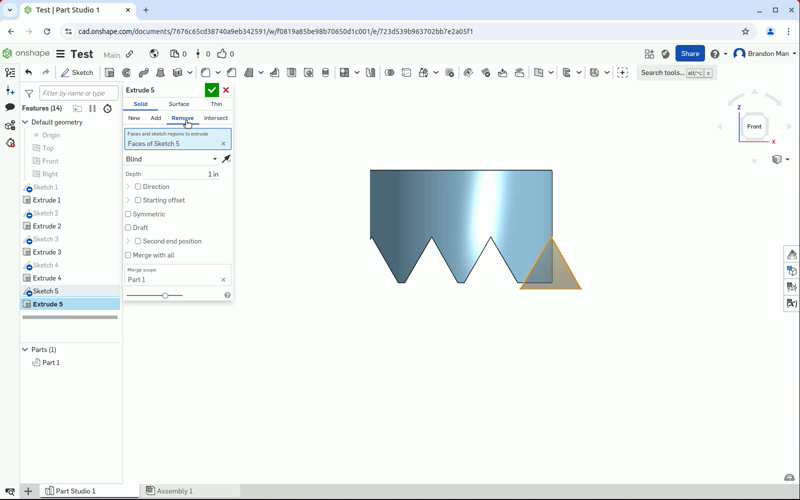
key(tab, 4)
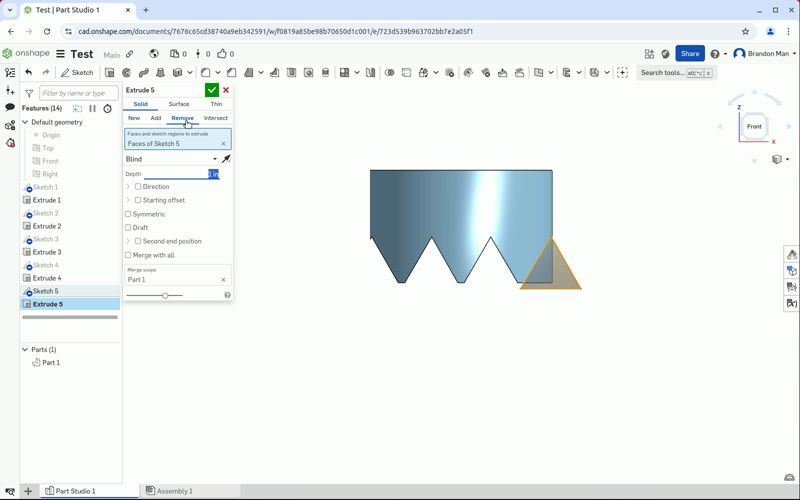
text(57.77)
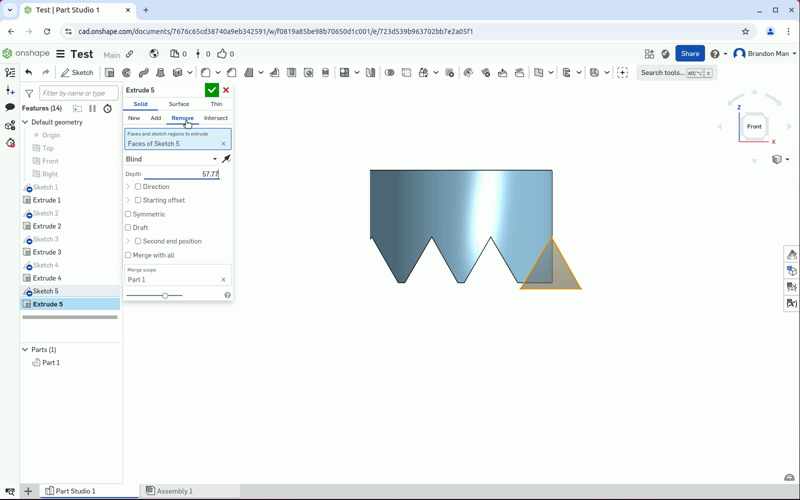
key(tab, 3)
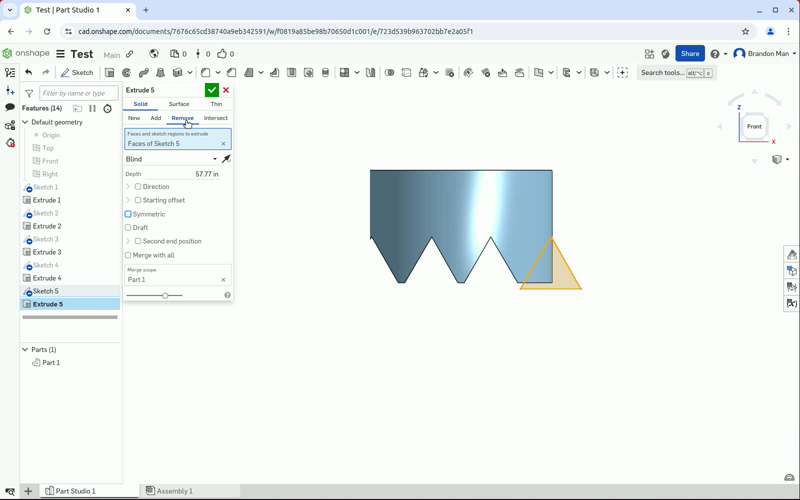
key(space)
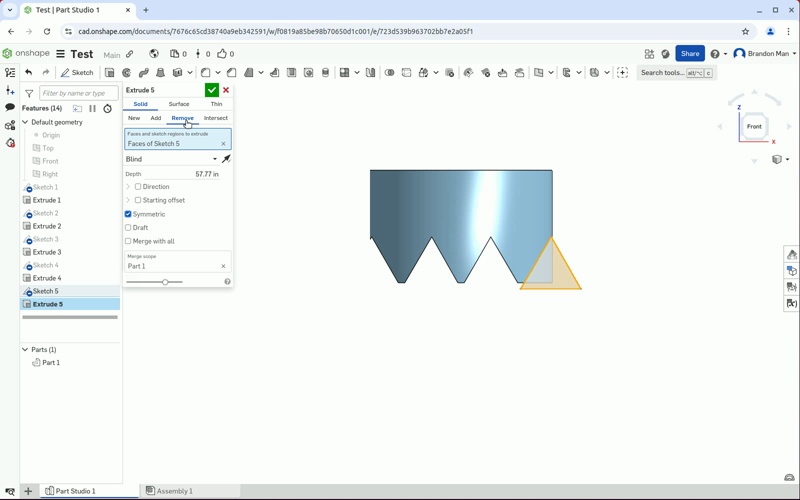
key(tab, 2)
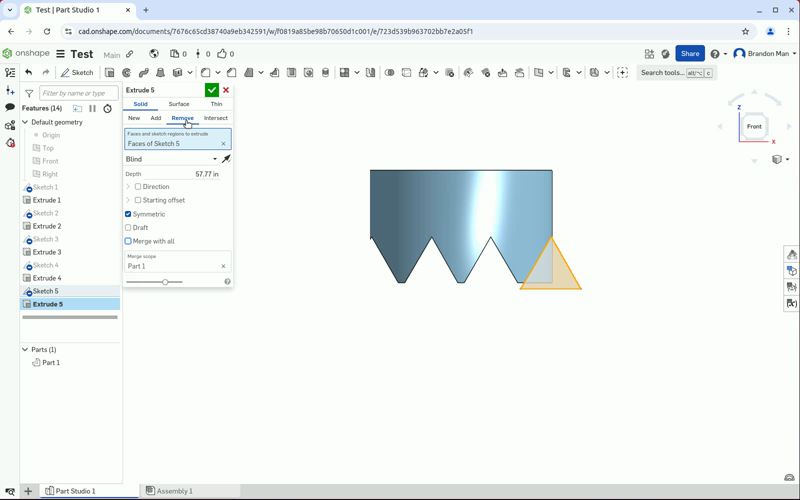
key(space)
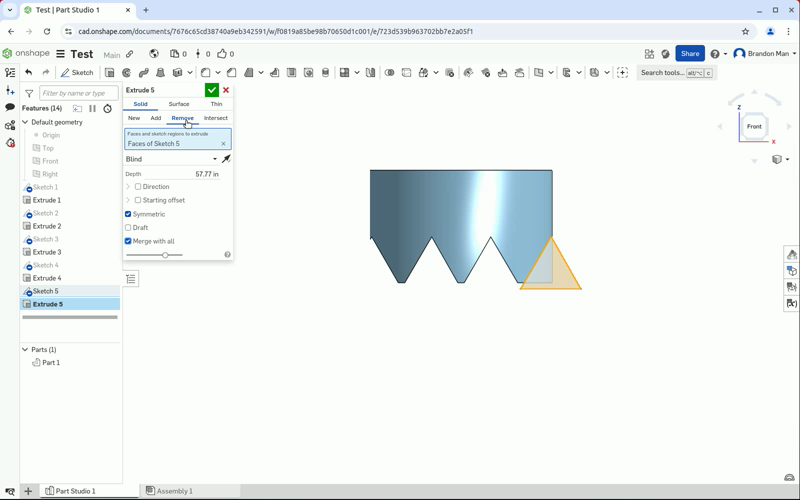
key(enter)
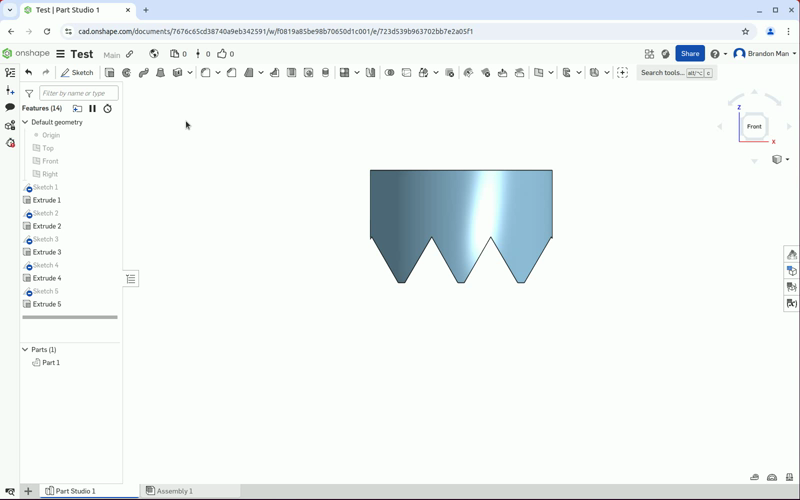
key(shift+h)
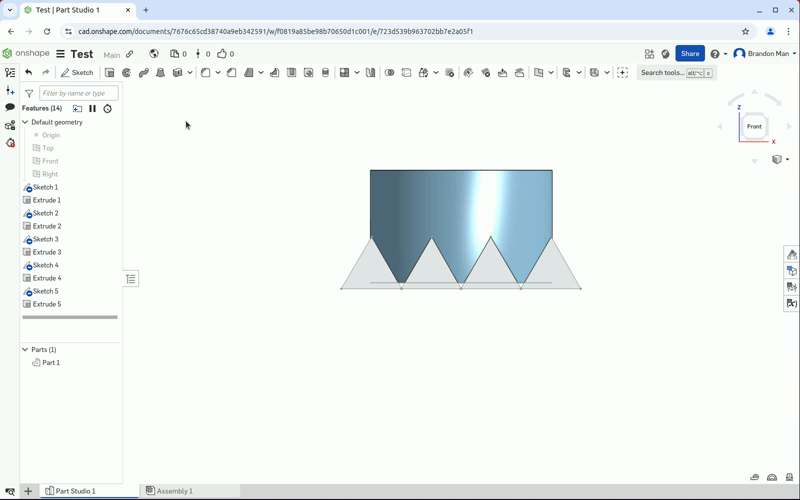
key(shift+h)
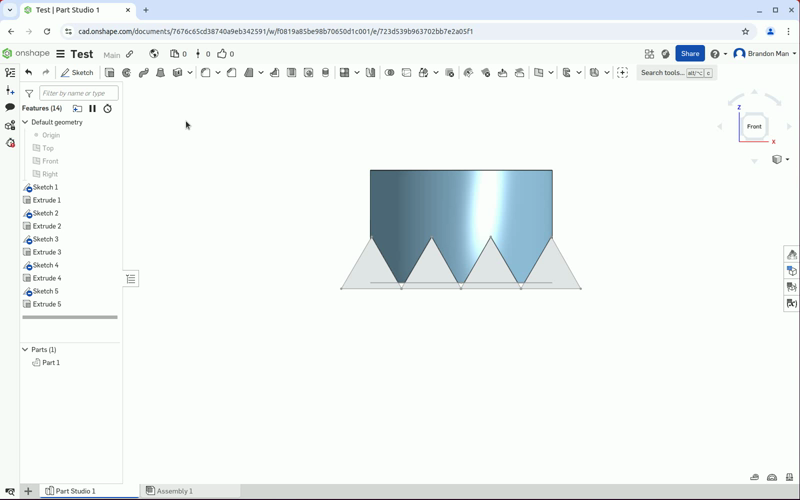
key(shift+7)
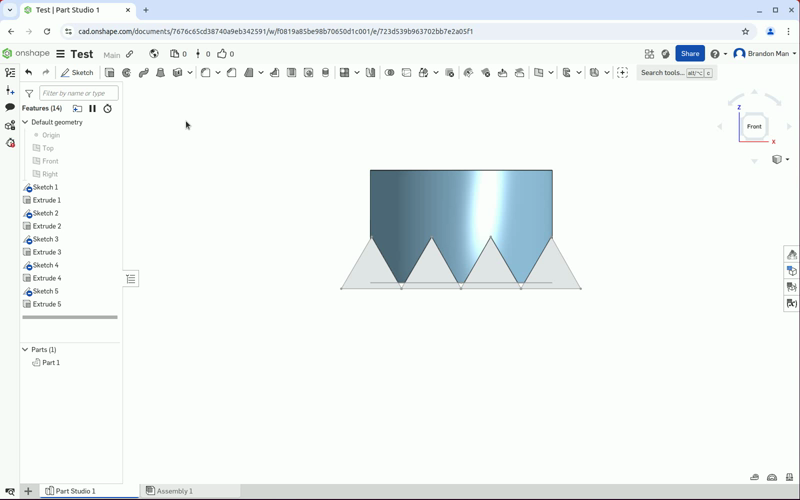
key(left, 2)
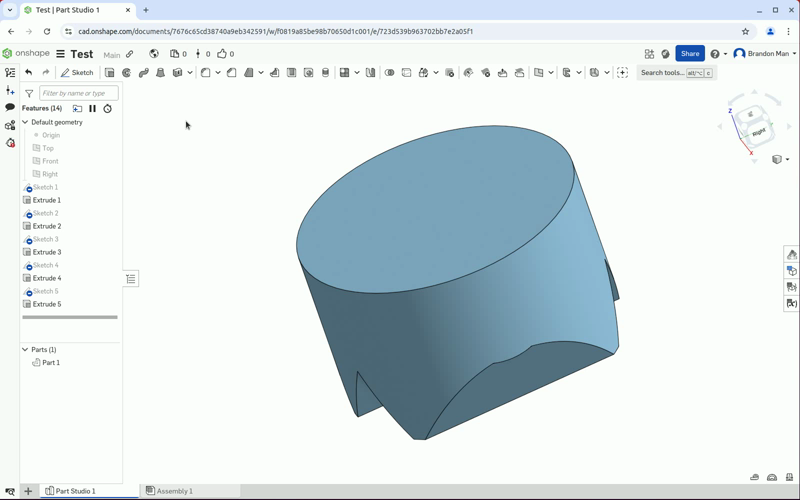
key(down, 2)
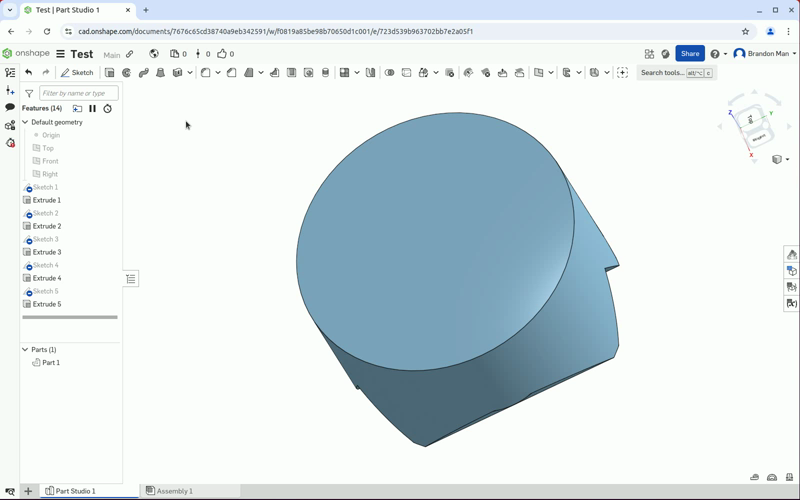
key(up, 2)
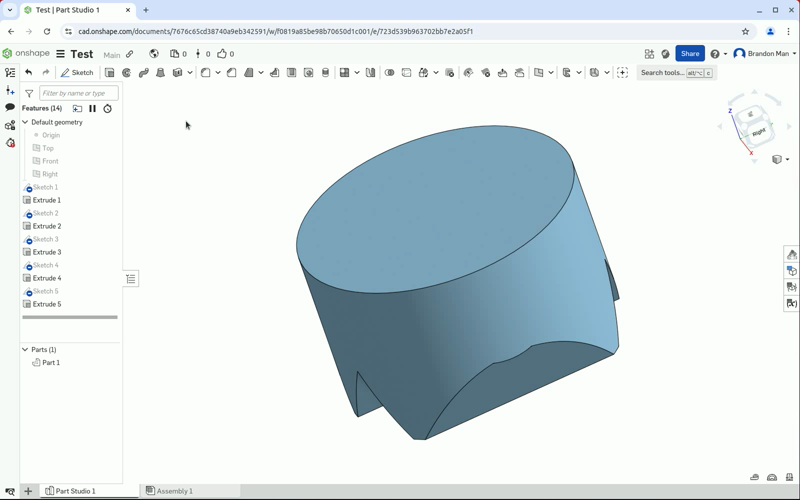
key(right, 2)
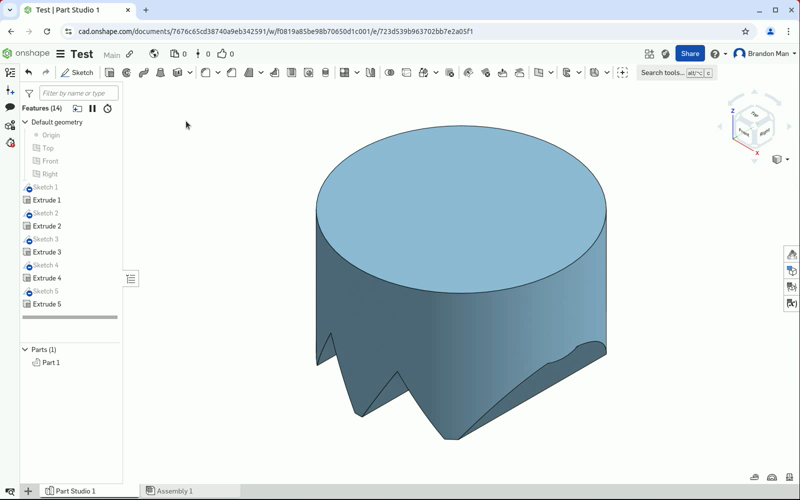
mouse_move(73, 189)
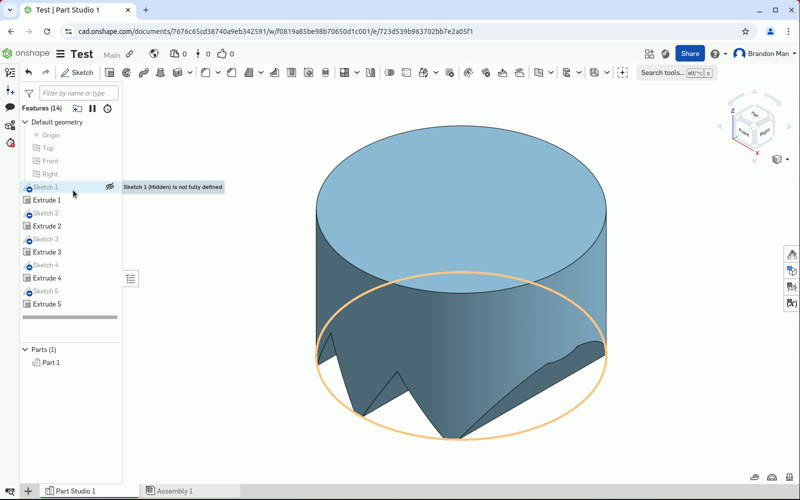
click(73, 189)